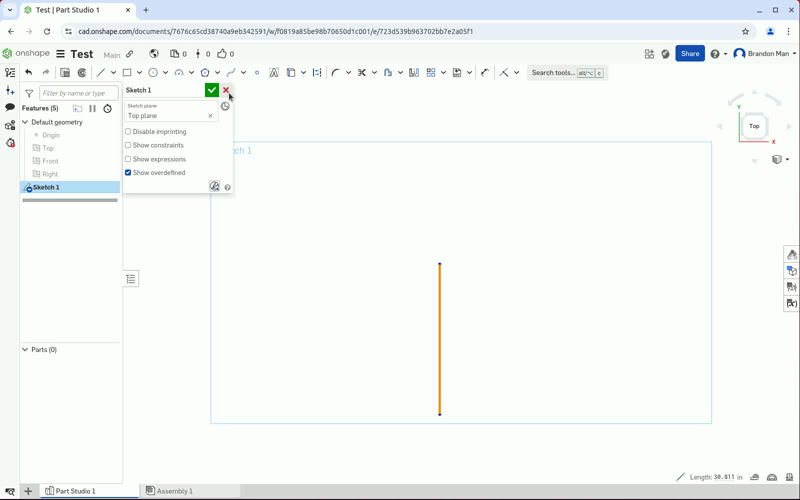
key(shift+h)
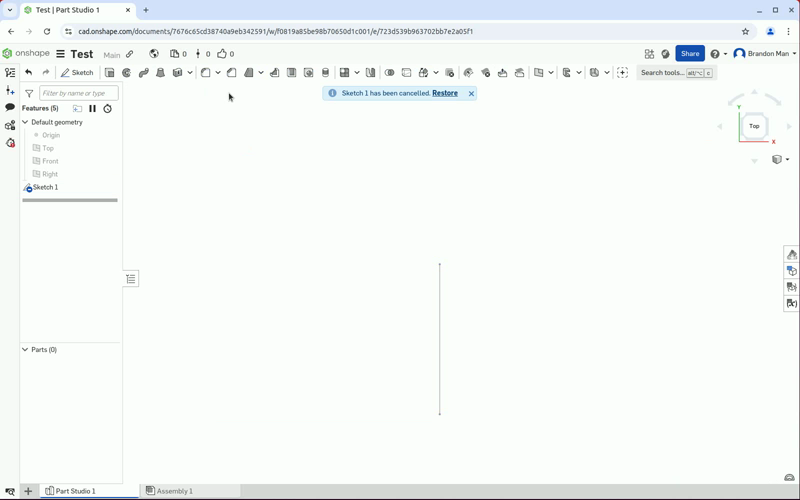
key(shift+s)
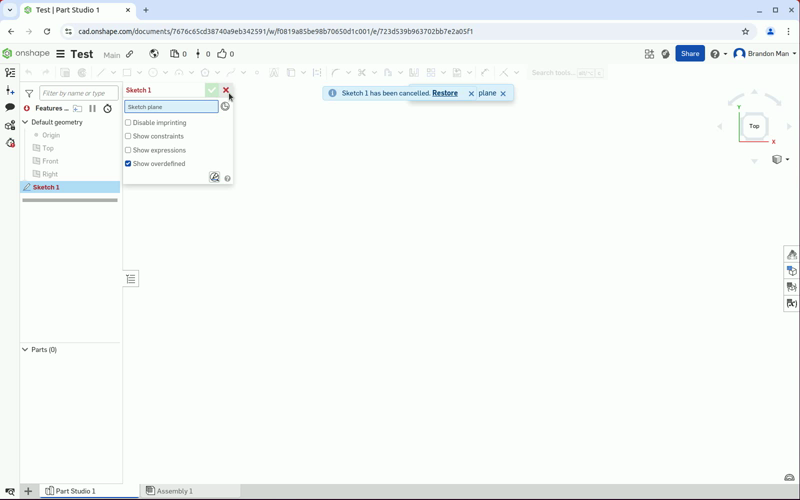
mouse_move(73, 150)
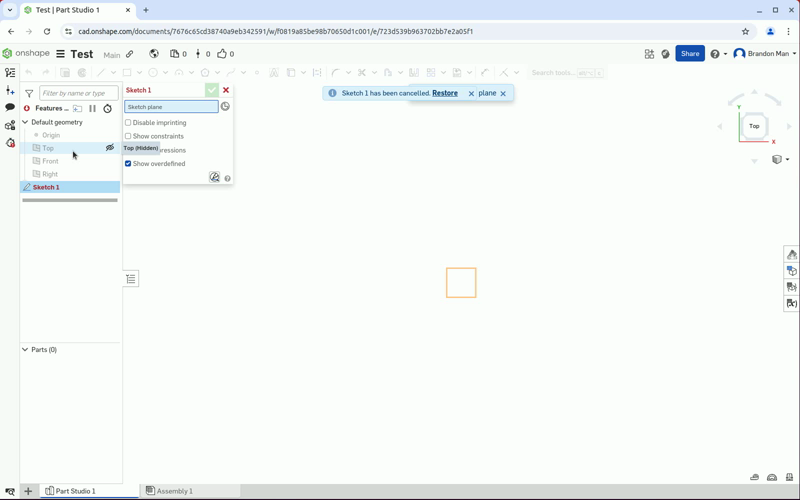
click(73, 150)
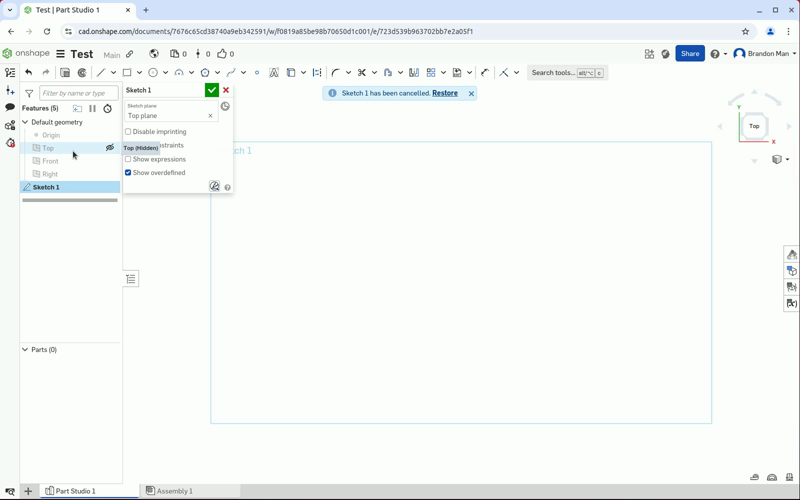
mouse_move(73, 352)
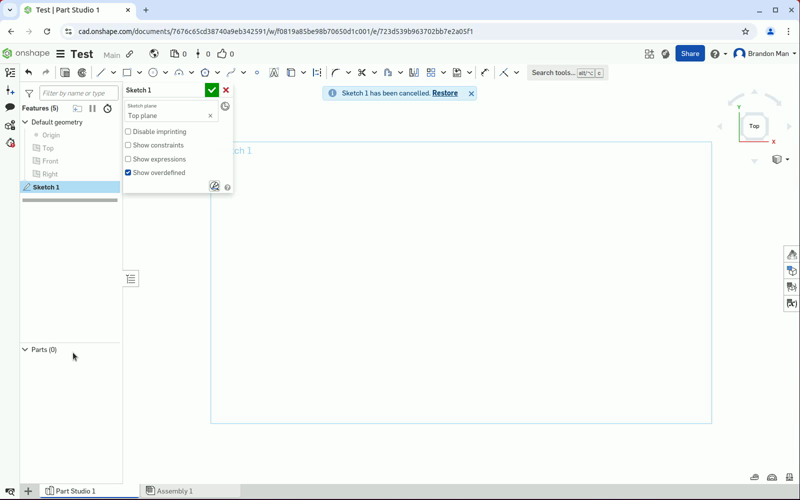
key(y)
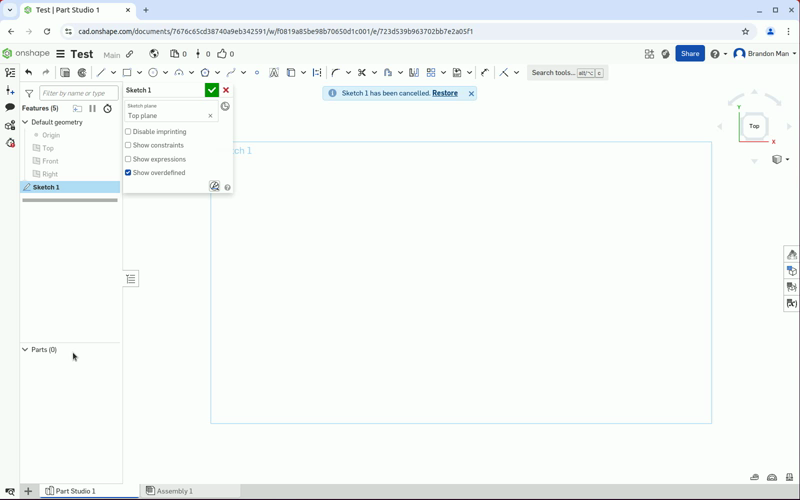
key(l)
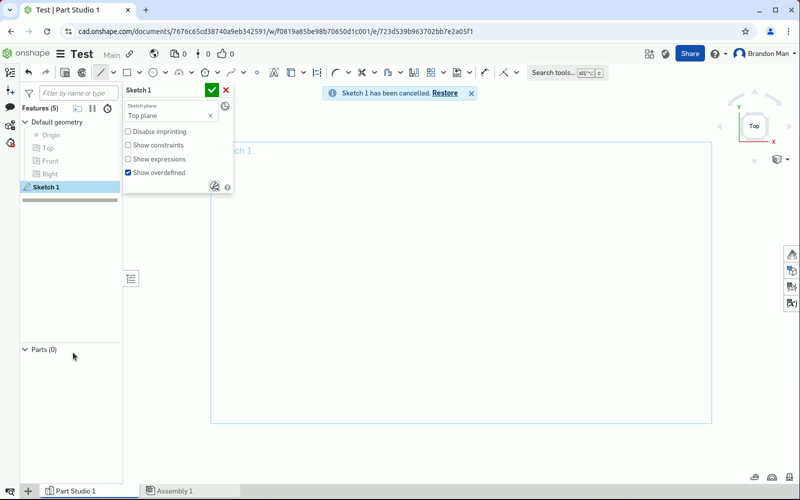
key_down(shift)
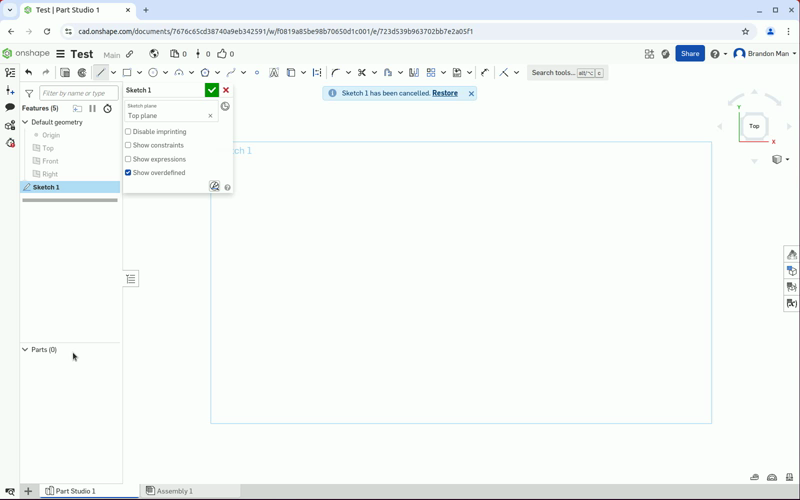
mouse_move(348, 252)
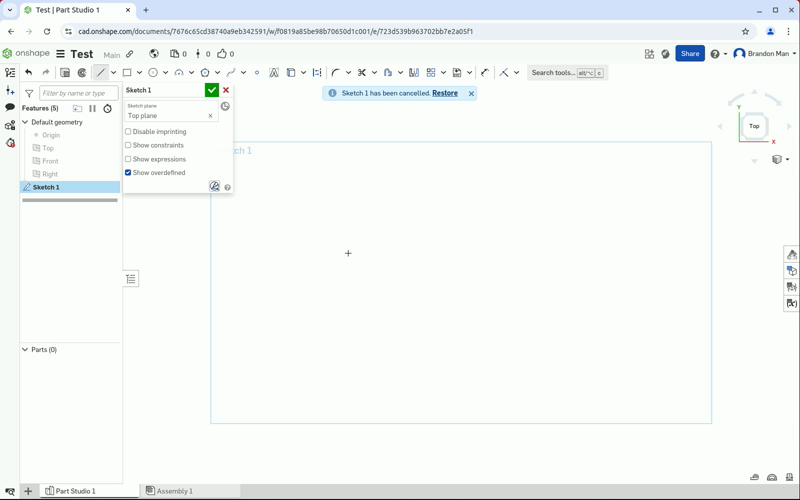
click(348, 252)
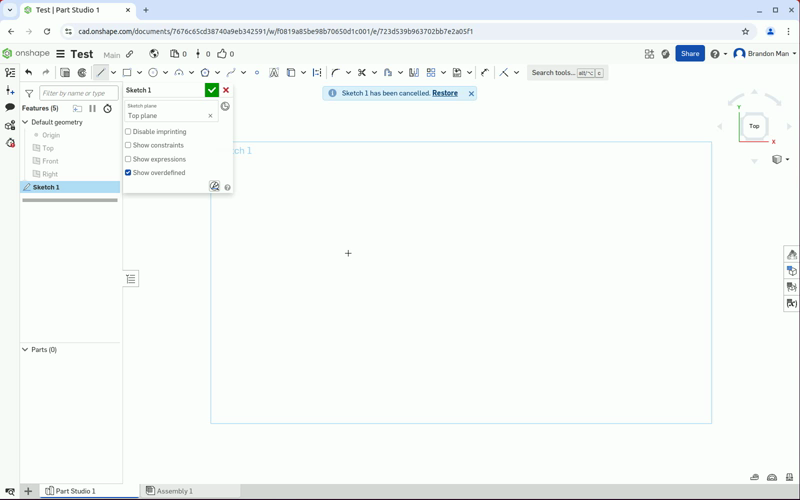
key_up(shift)
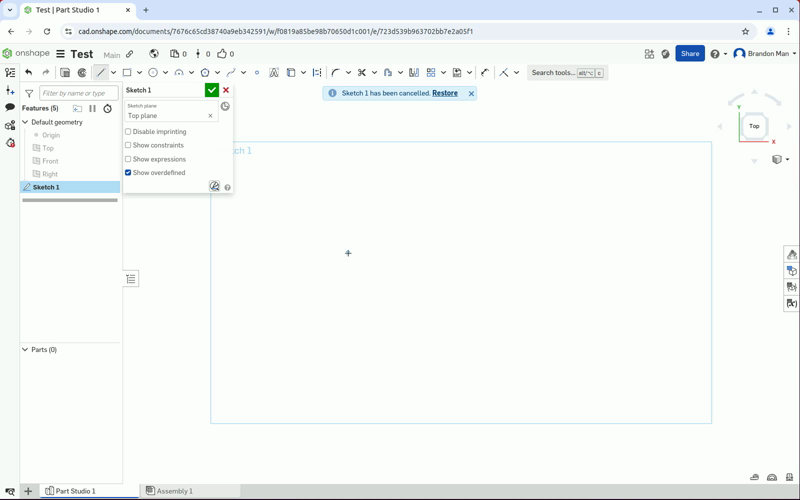
key_down(shift)
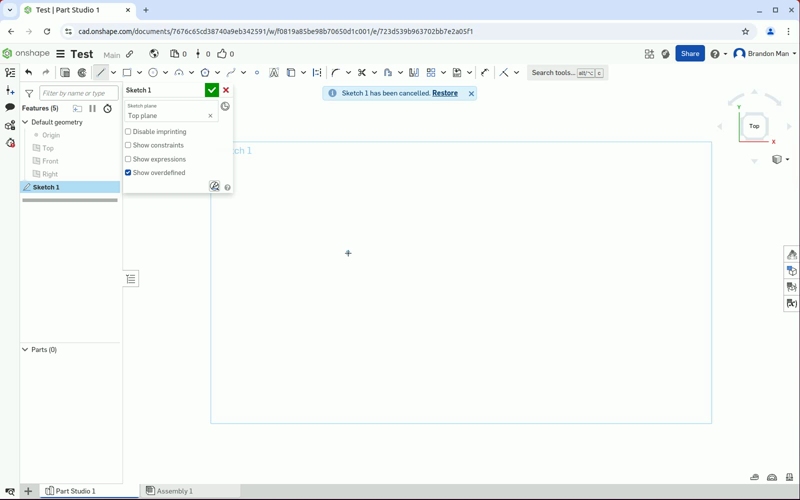
mouse_move(378, 252)
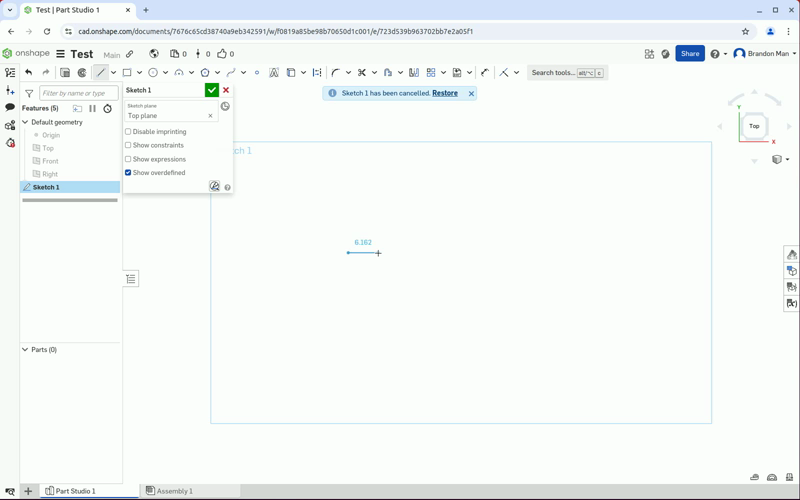
mouse_move(357, 252)
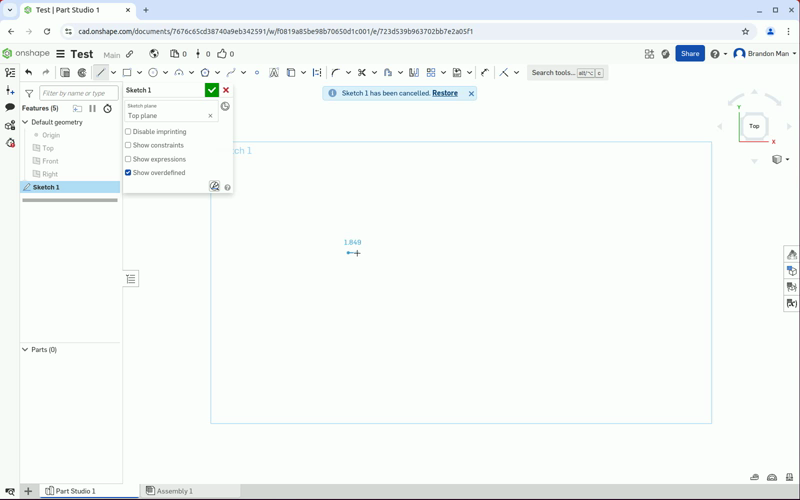
click(357, 252)
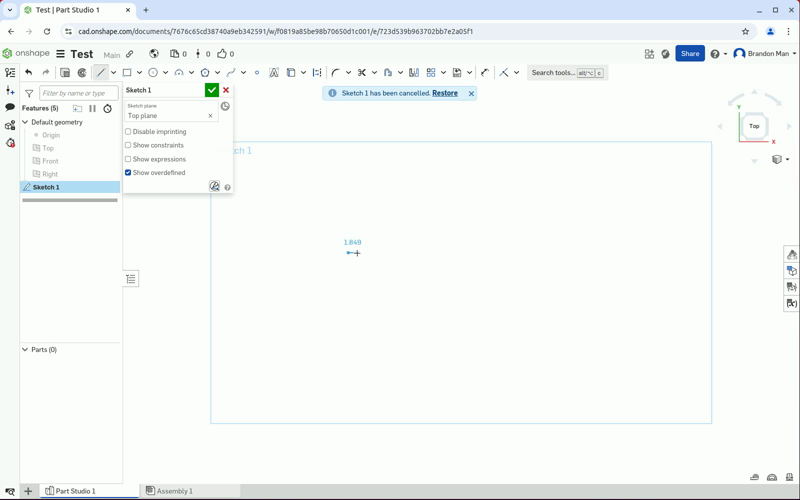
key_up(shift)
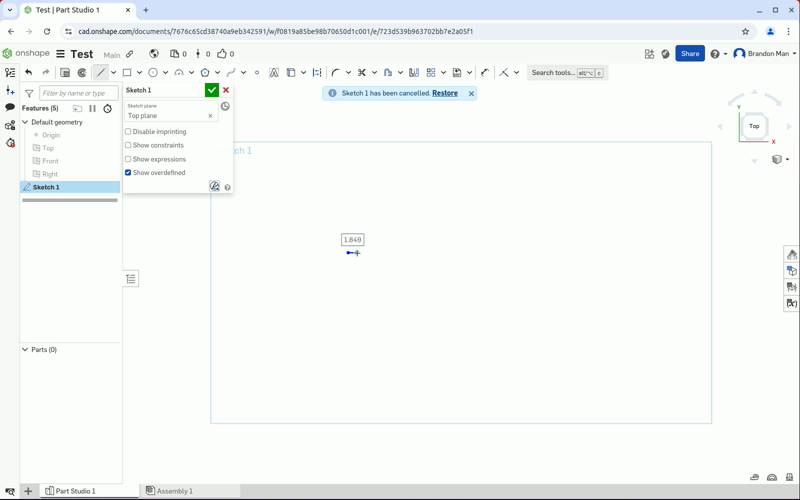
key_down(shift)
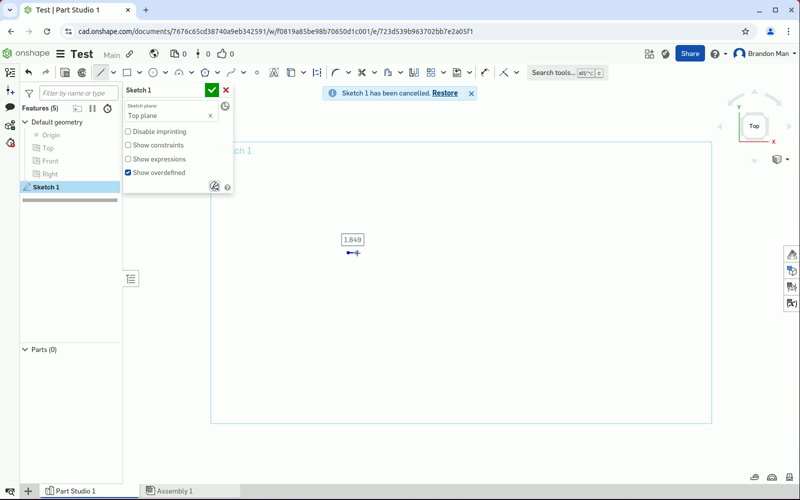
mouse_move(387, 252)
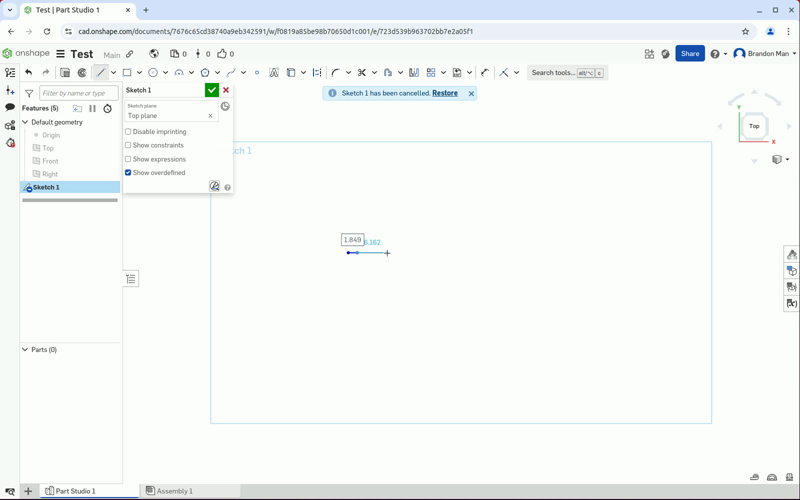
mouse_move(357, 213)
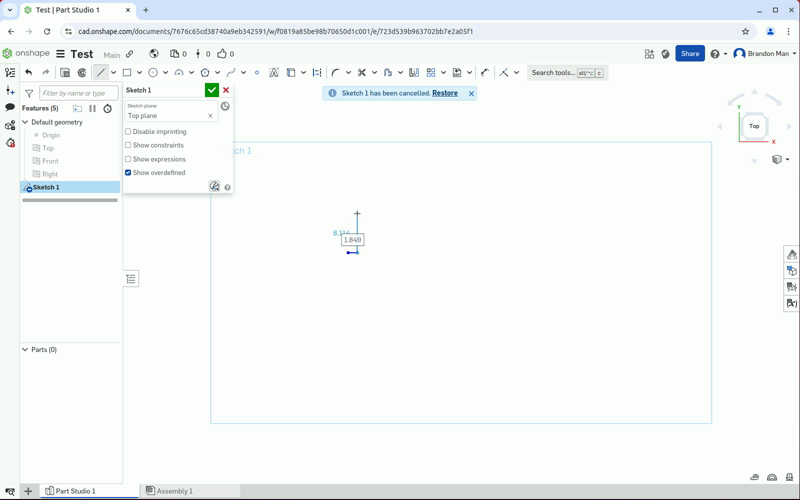
click(357, 213)
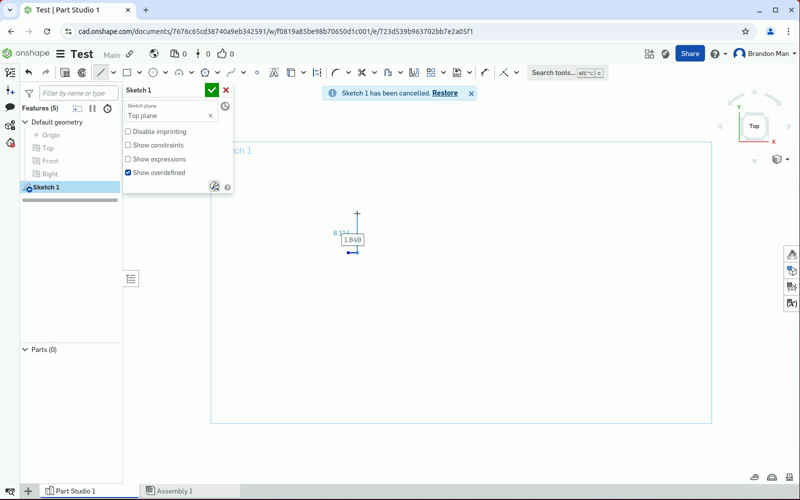
key_up(shift)
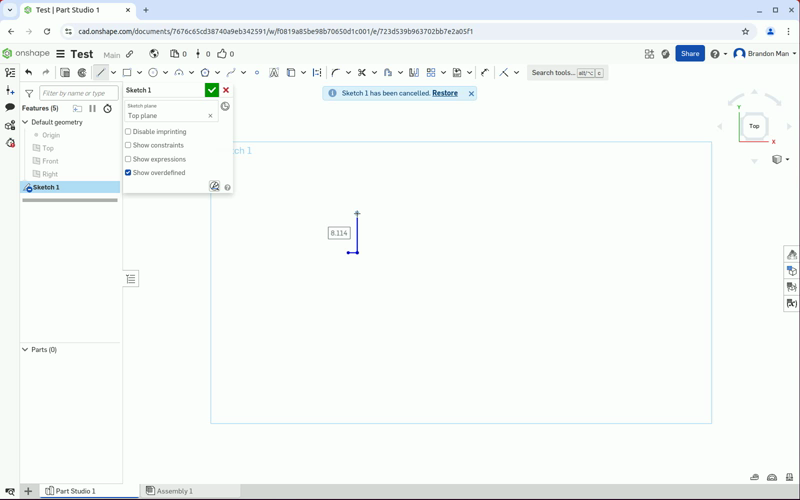
key_down(shift)
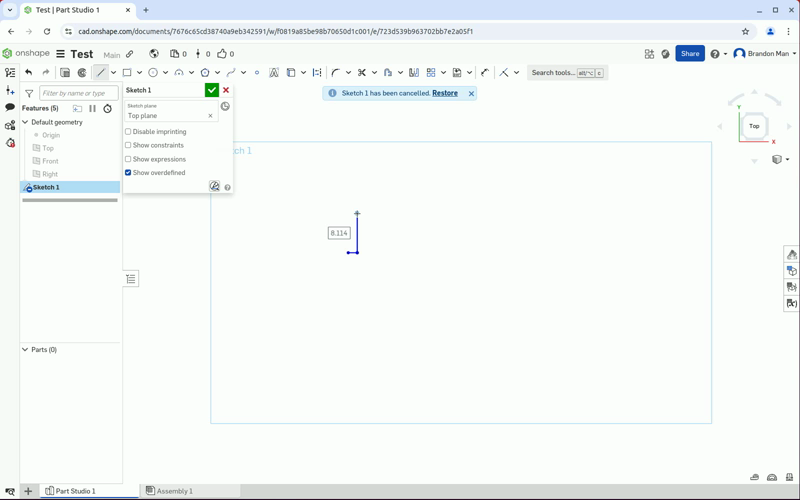
mouse_move(387, 213)
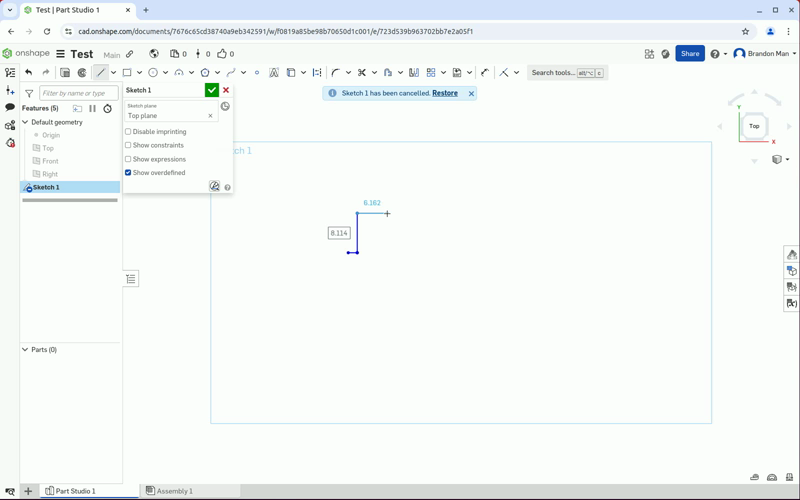
mouse_move(348, 213)
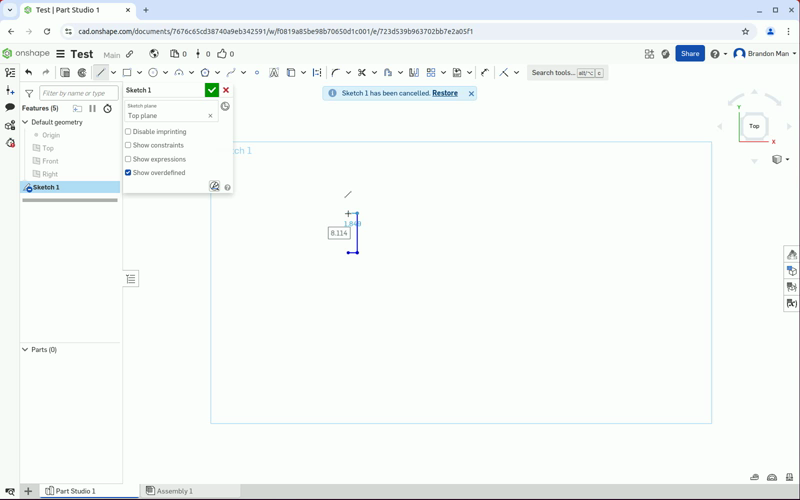
click(348, 213)
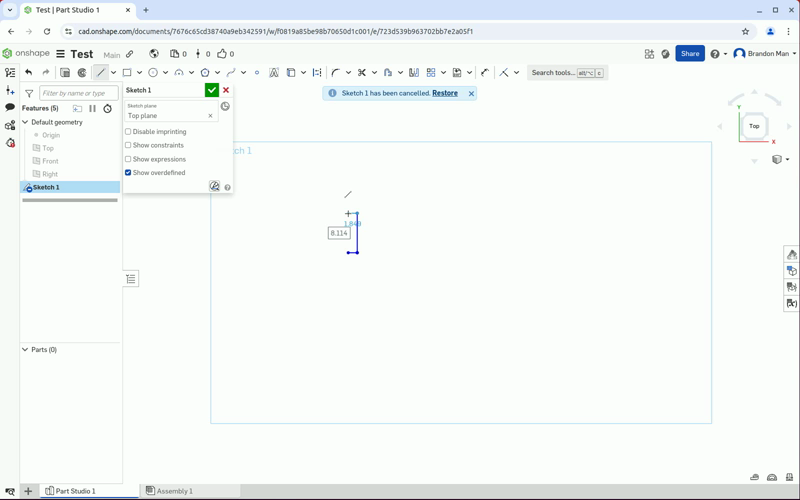
key_up(shift)
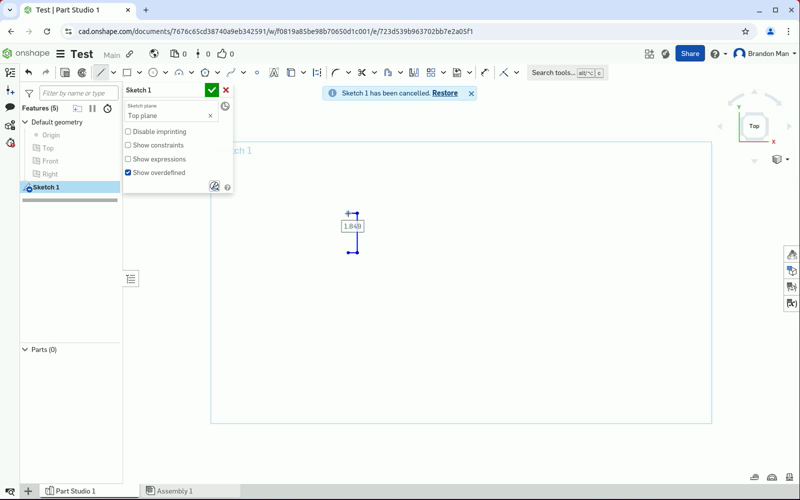
mouse_move(378, 213)
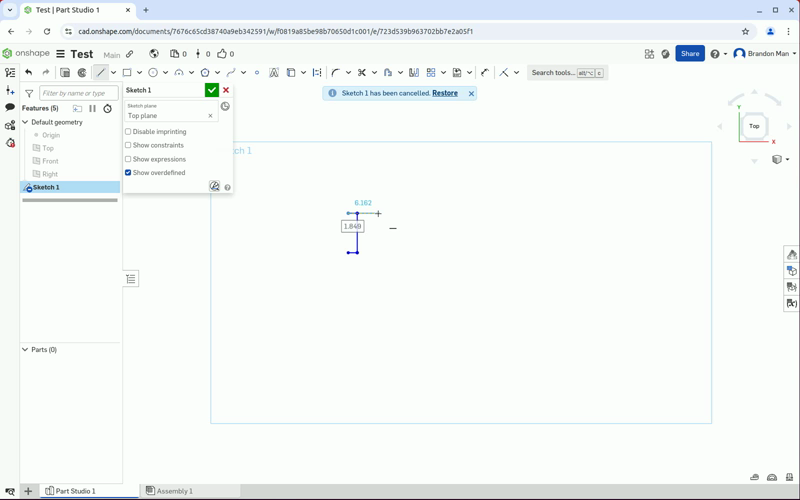
key_down(shift)
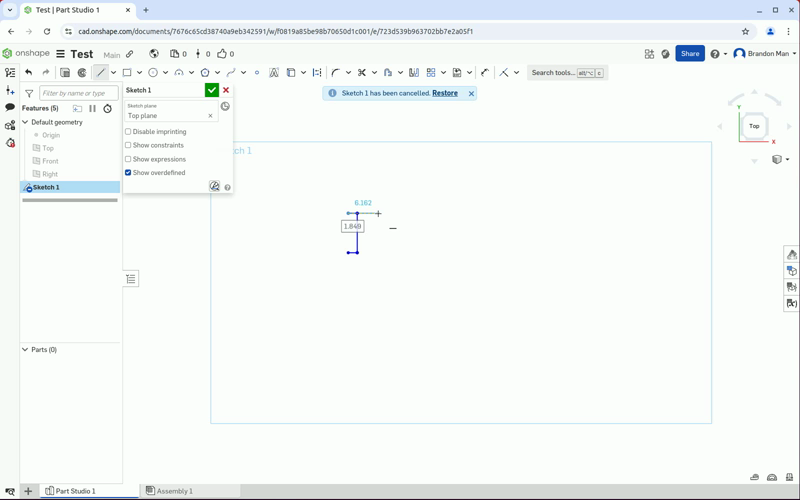
mouse_move(348, 252)
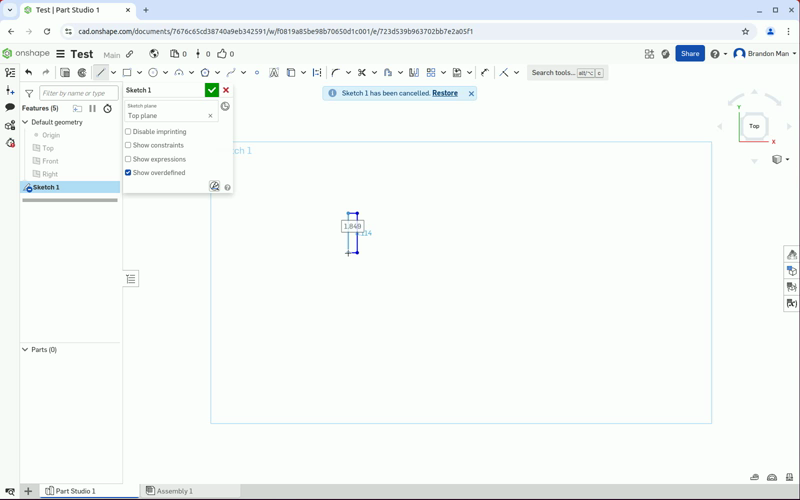
key_up(shift)
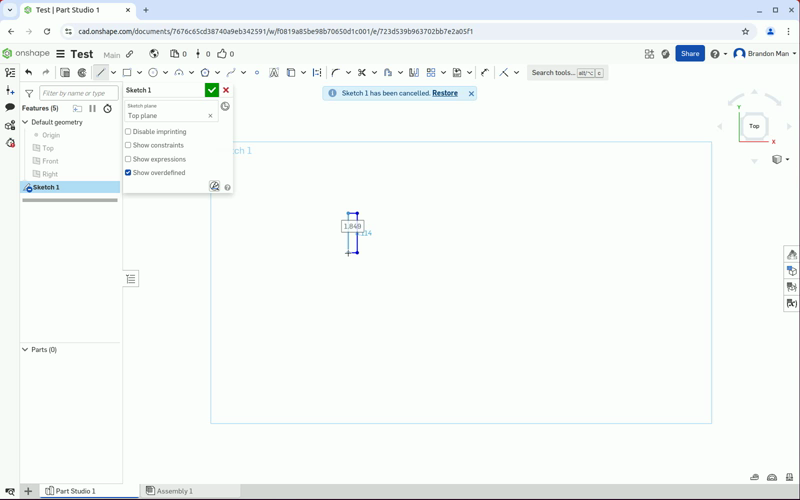
click(348, 252)
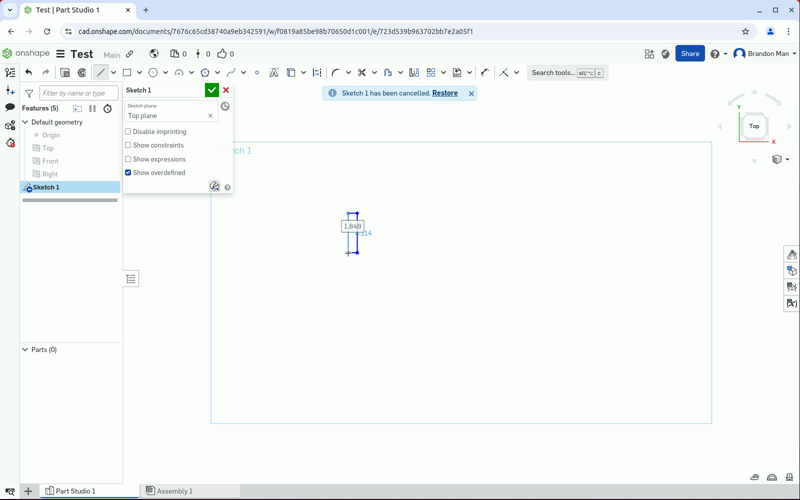
key(esc)
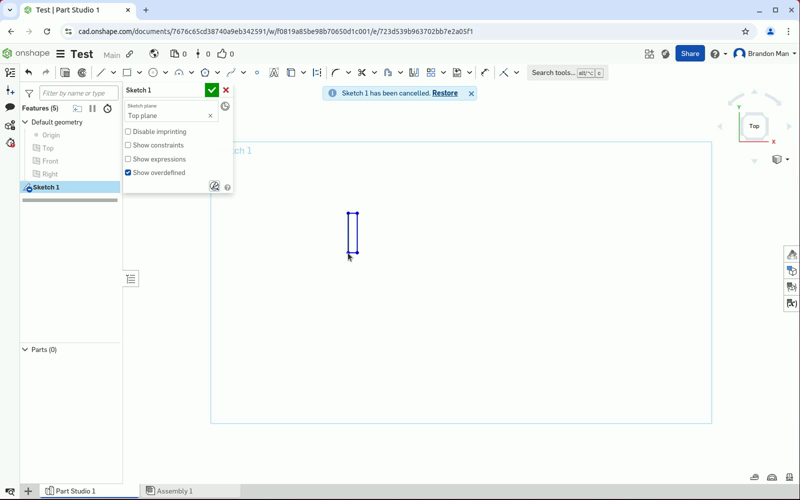
mouse_move(352, 224)
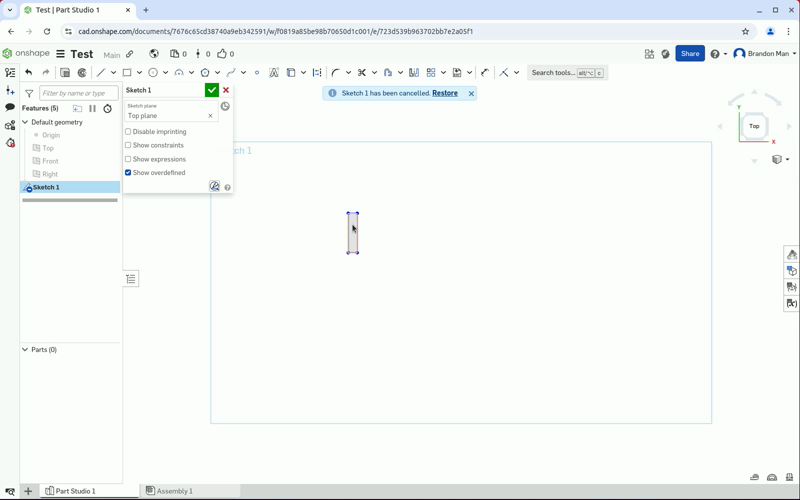
scroll(6)
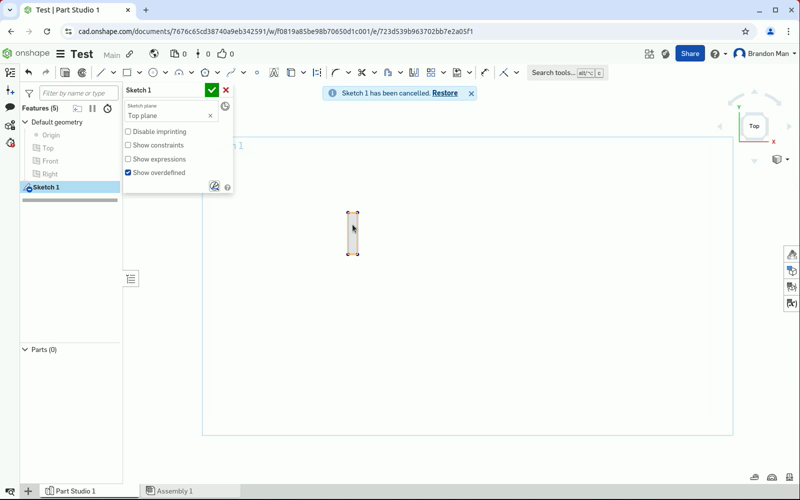
scroll(6)
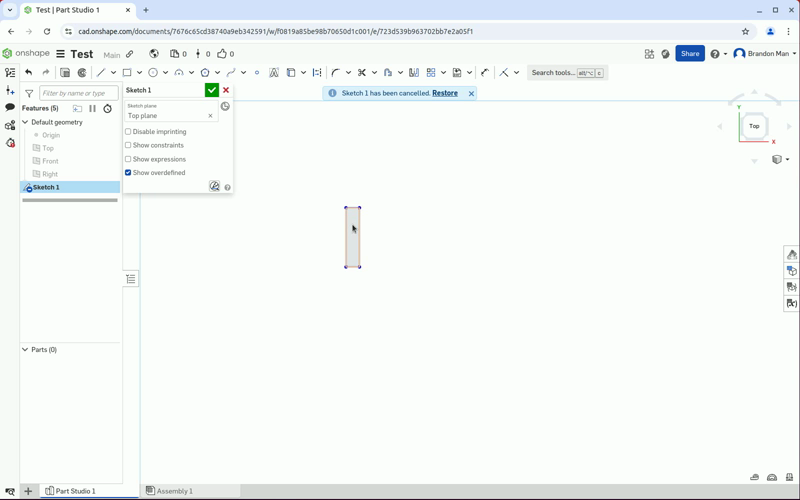
scroll(6)
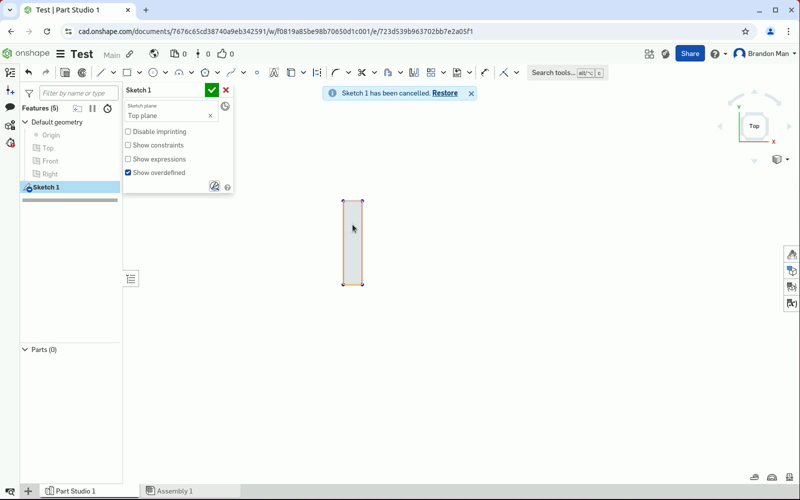
scroll(6)
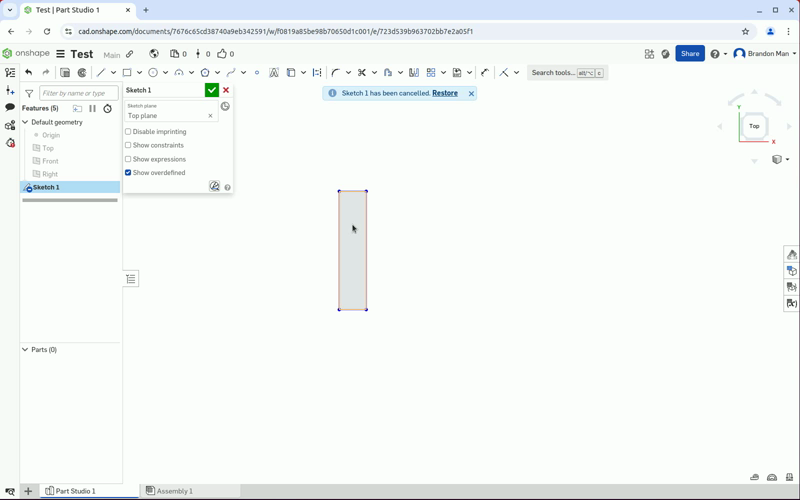
scroll(6)
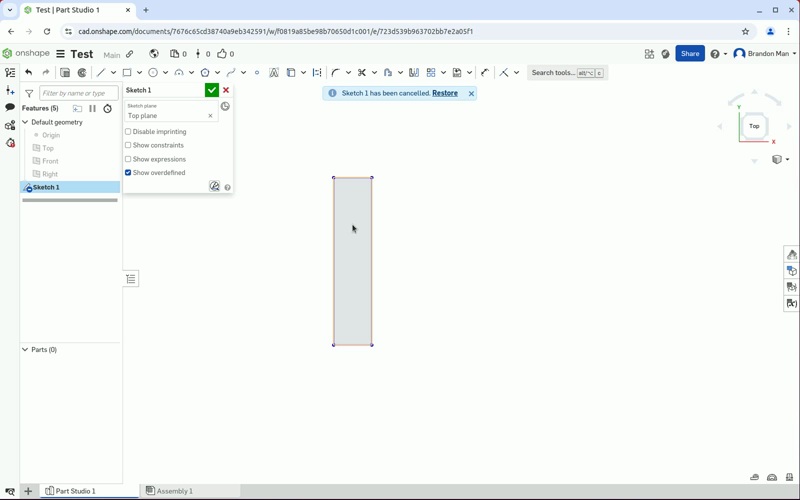
scroll(6)
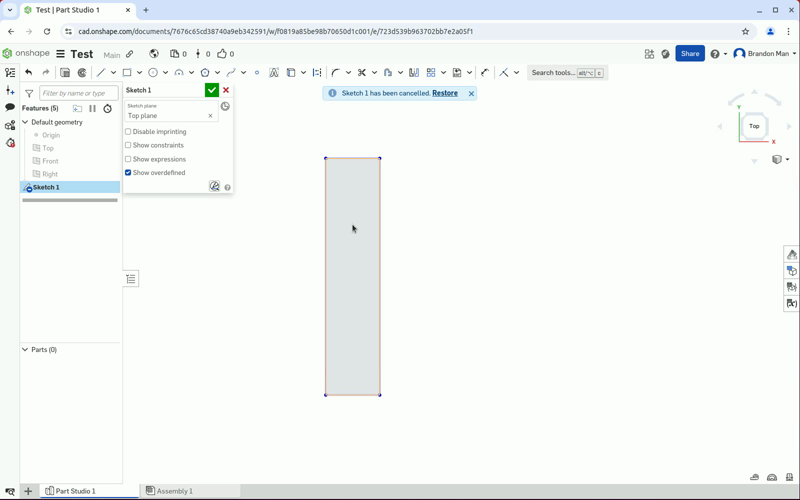
scroll(6)
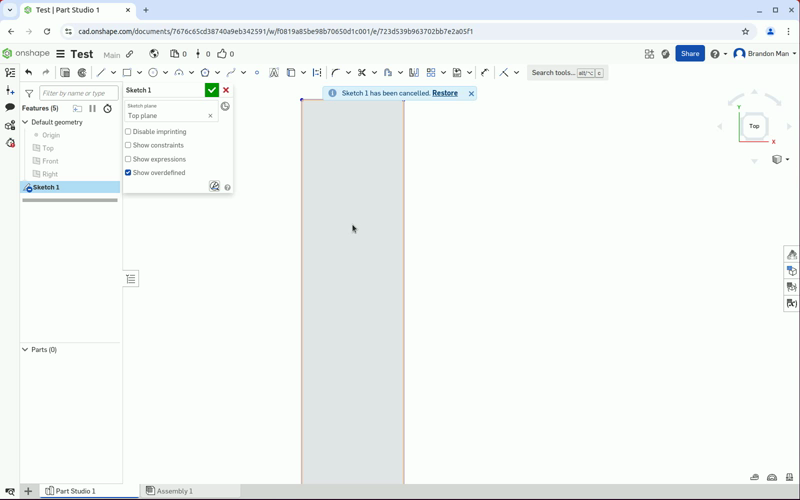
click(352, 224)
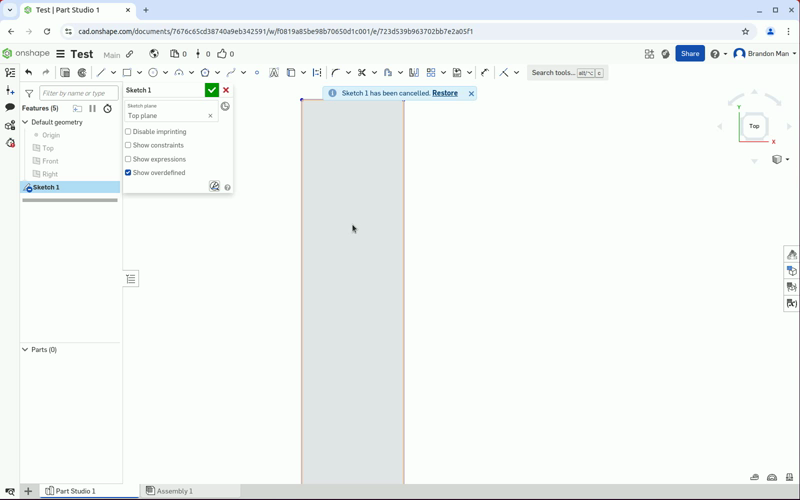
scroll(-6)
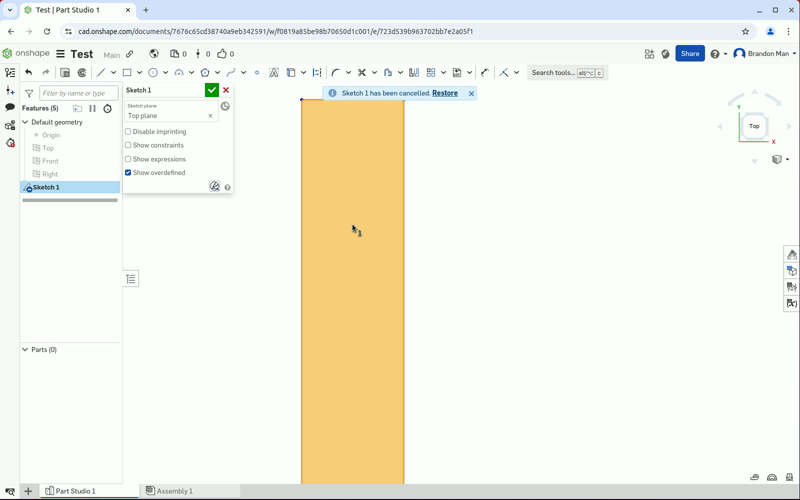
scroll(-6)
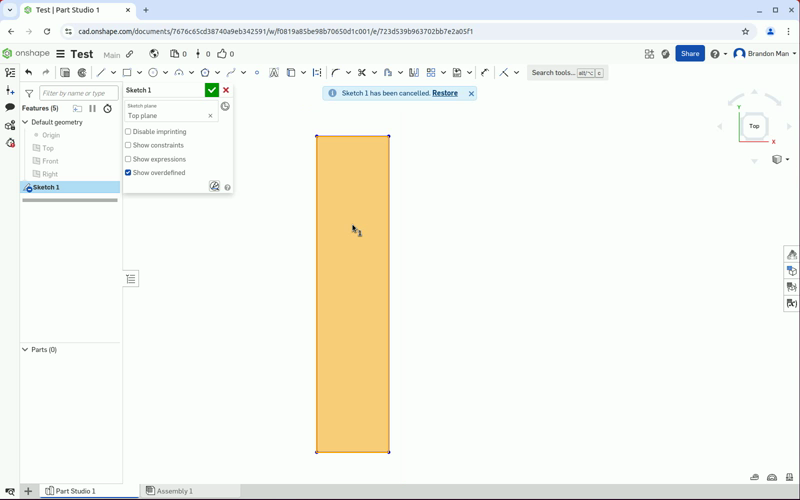
scroll(-6)
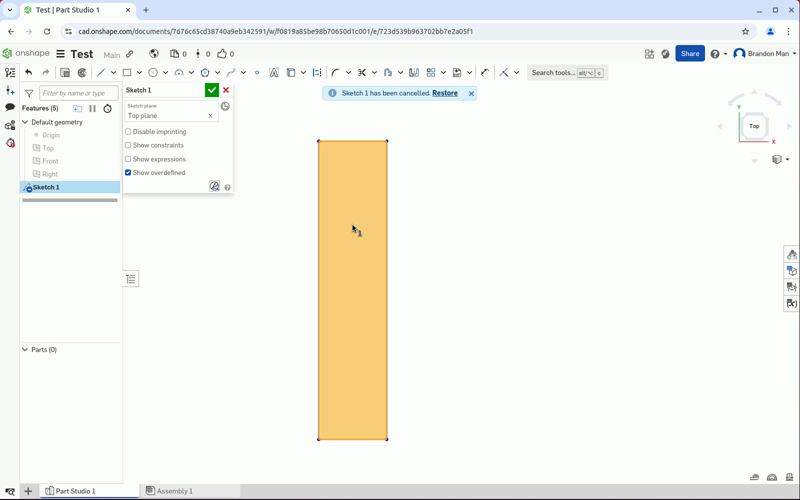
scroll(-6)
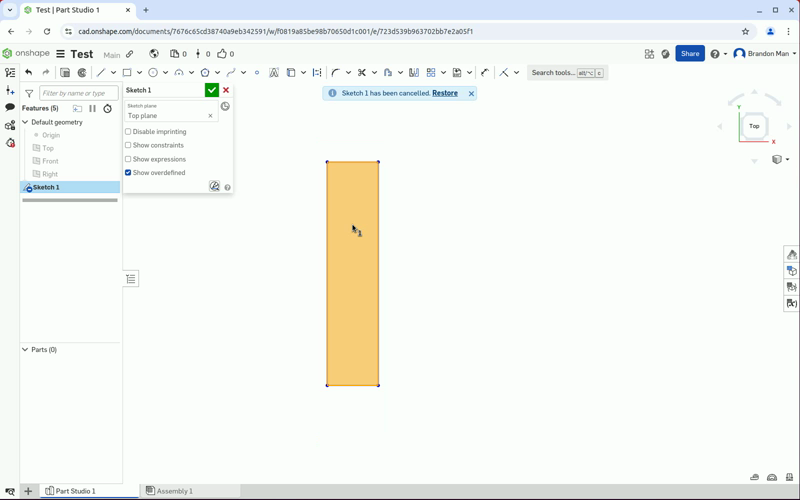
scroll(-6)
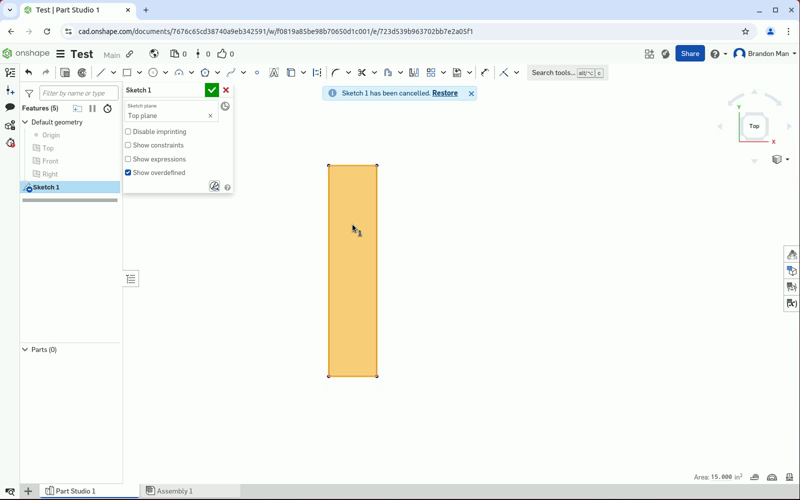
scroll(-6)
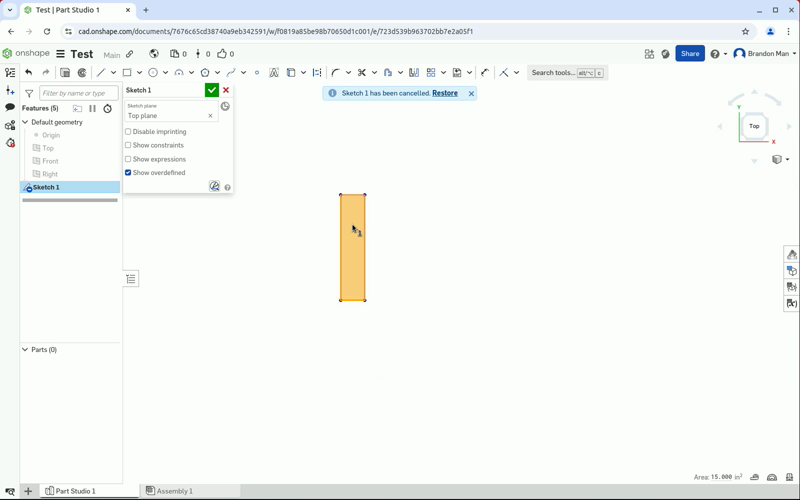
scroll(-6)
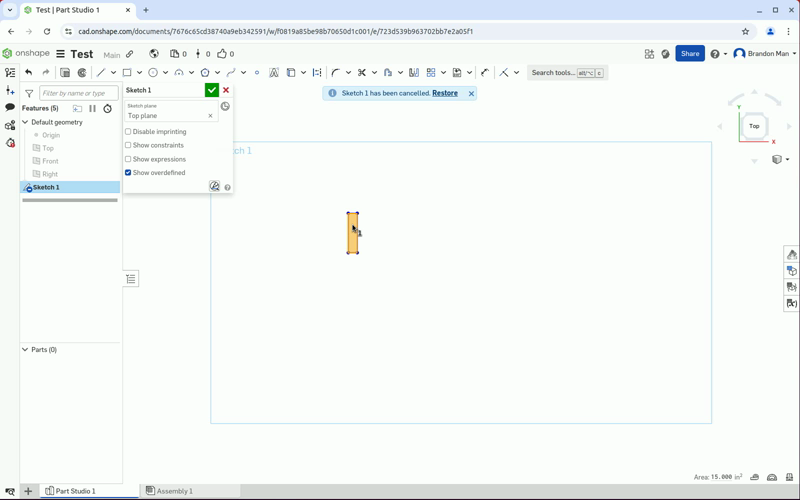
mouse_move(73, 352)
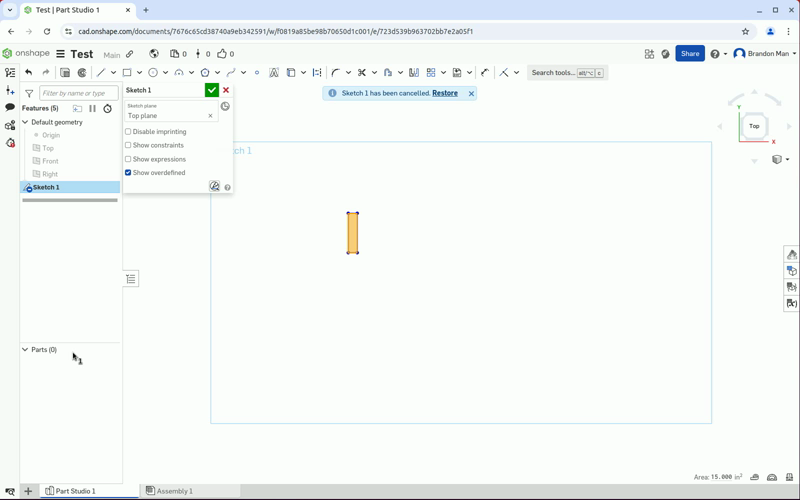
key(shift+y)
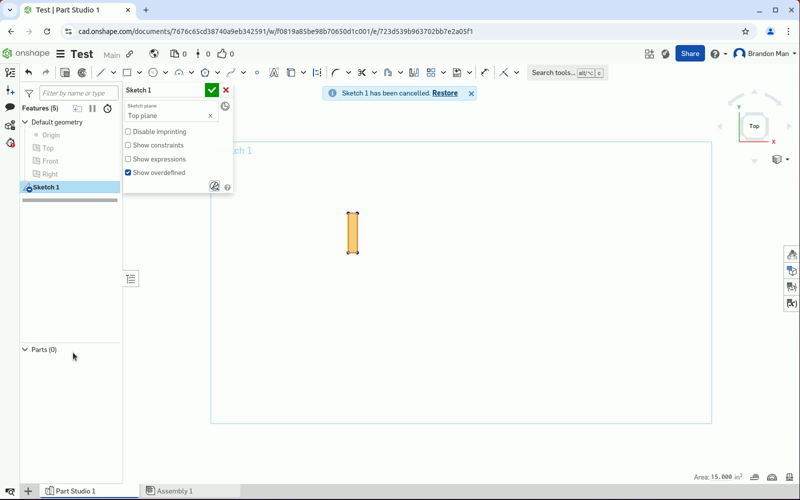
key(shift+e)
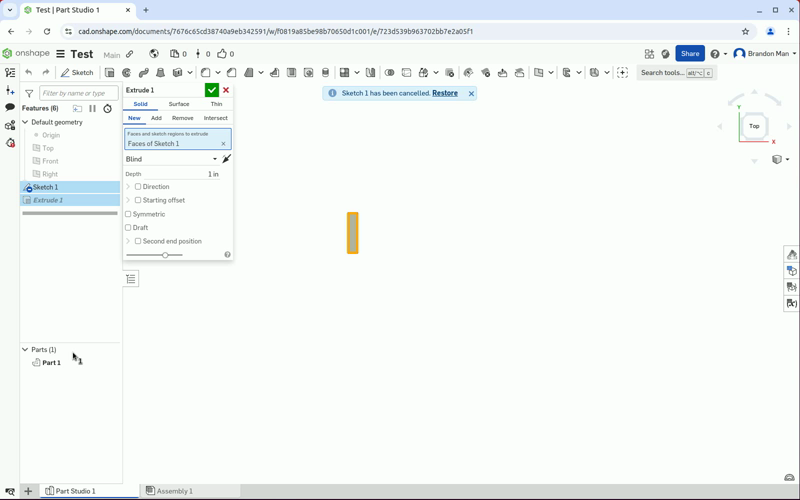
mouse_move(143, 106)
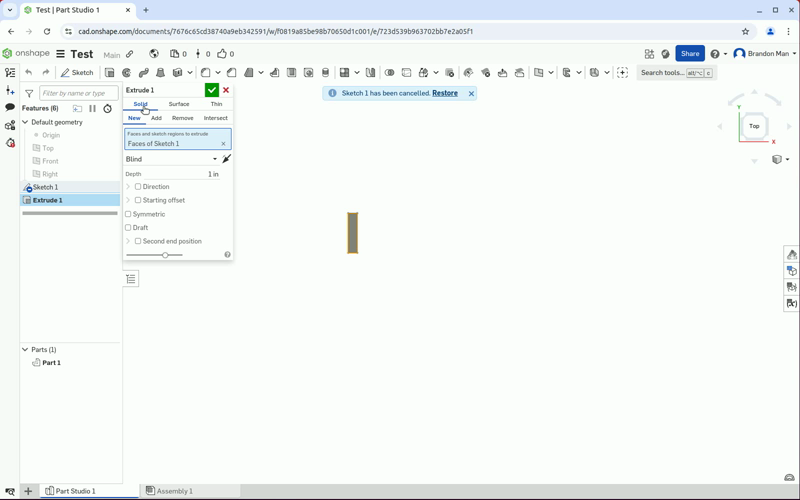
click(143, 106)
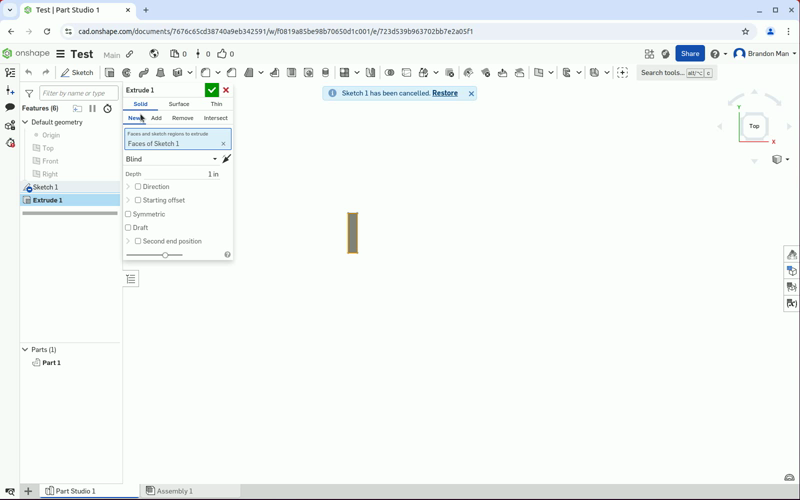
mouse_move(137, 120)
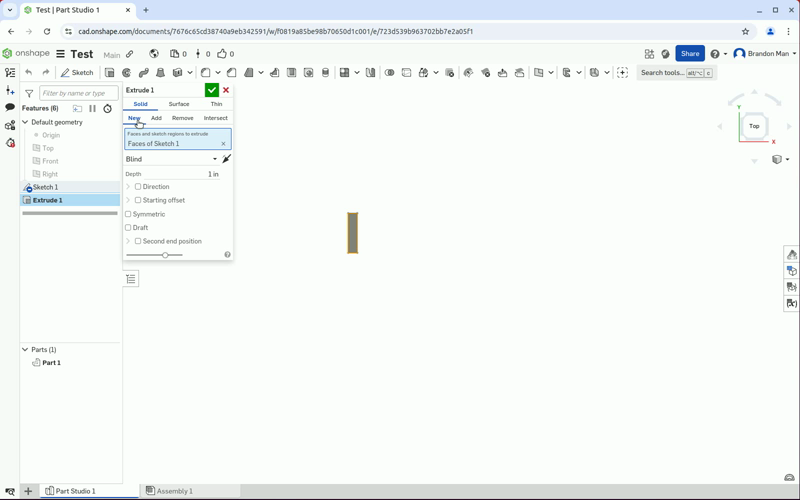
click(137, 120)
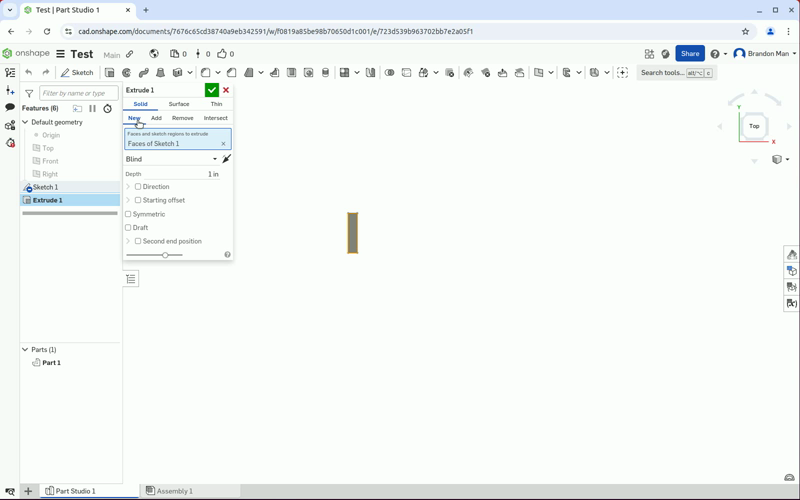
key(tab, 4)
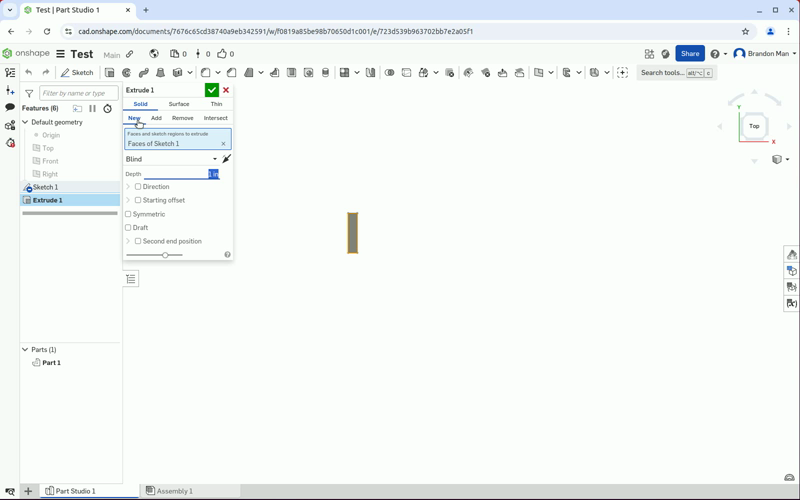
text(4.814)
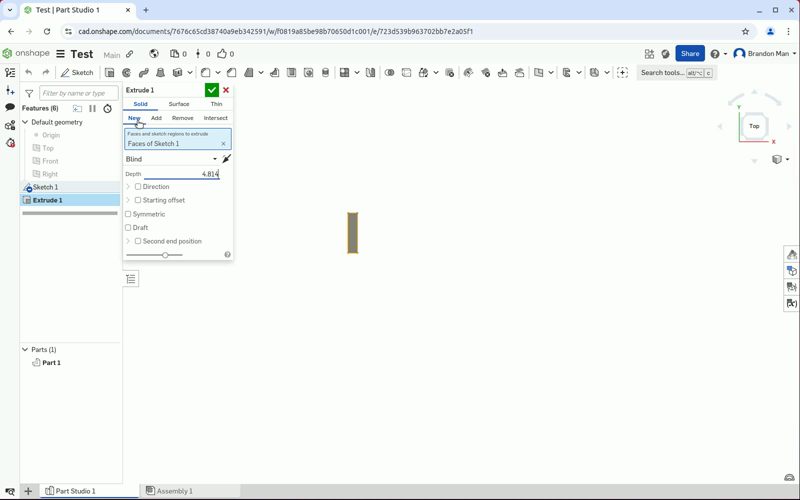
key(enter)
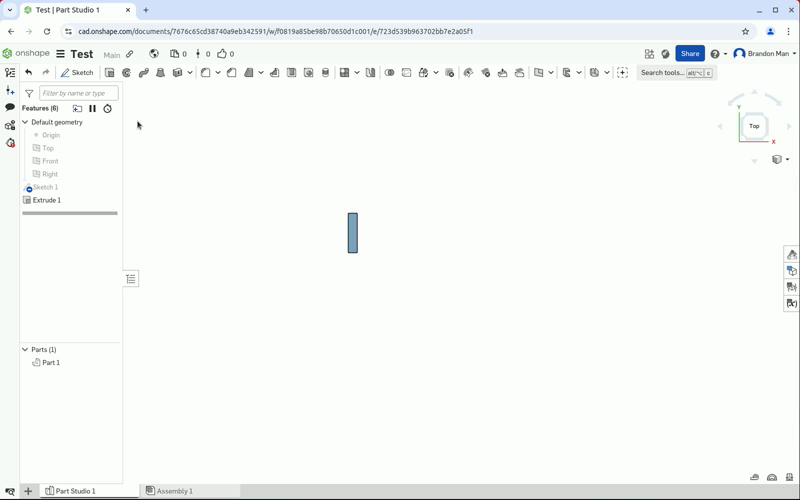
key(shift+h)
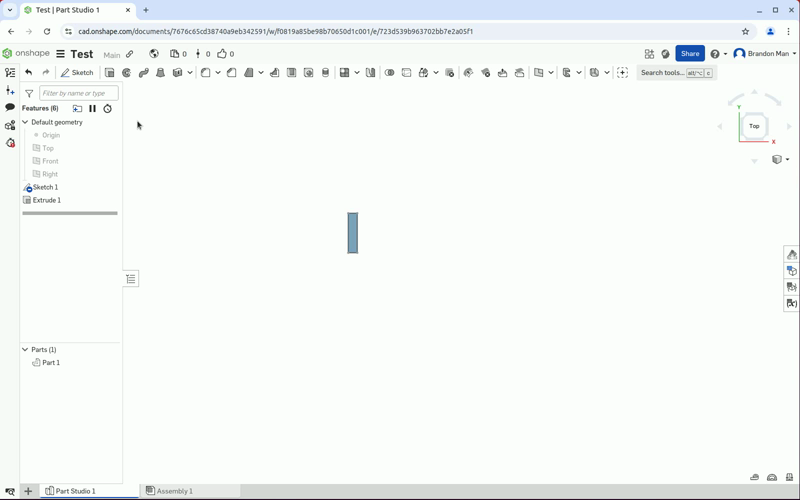
key(shift+h)
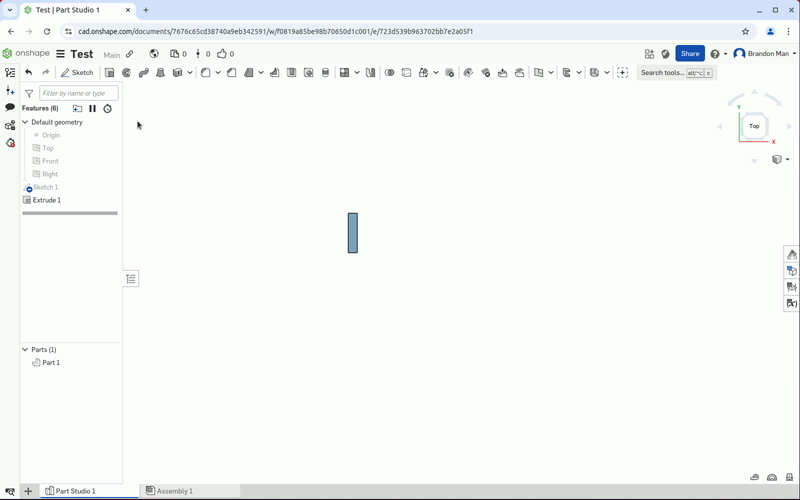
mouse_move(73, 189)
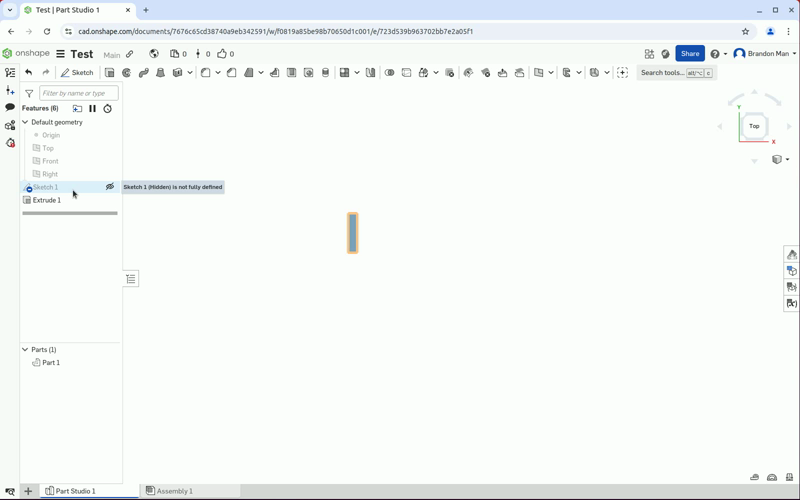
click(73, 189)
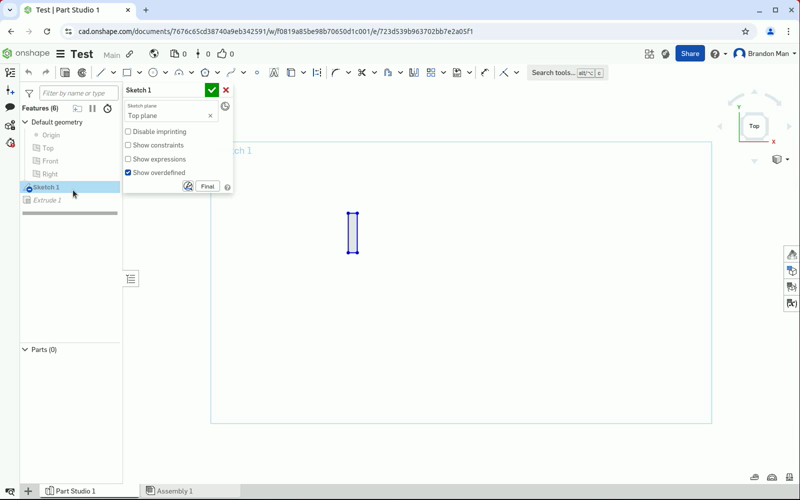
mouse_move(229, 92)
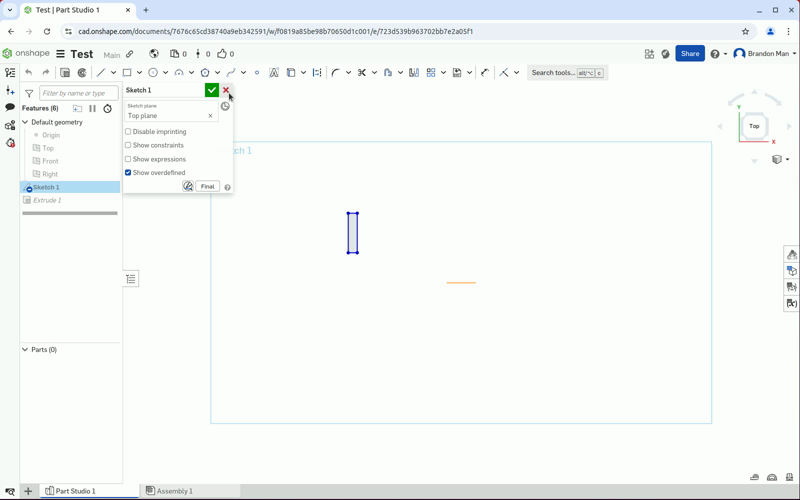
click(229, 92)
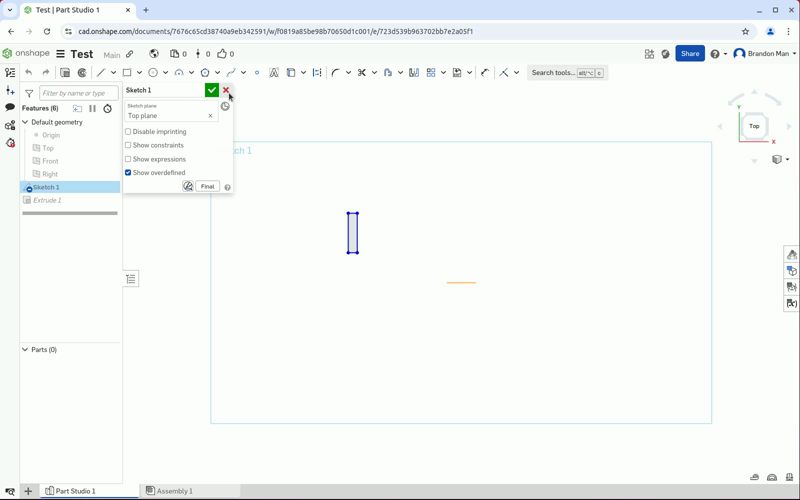
key(shift+s)
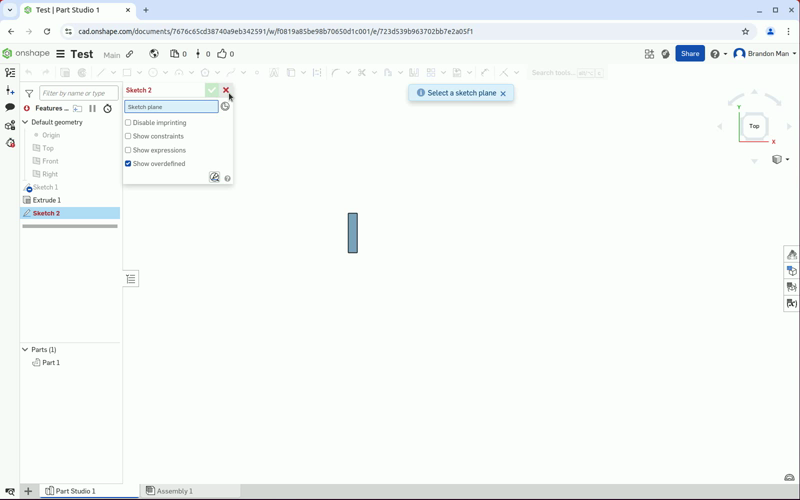
mouse_move(73, 150)
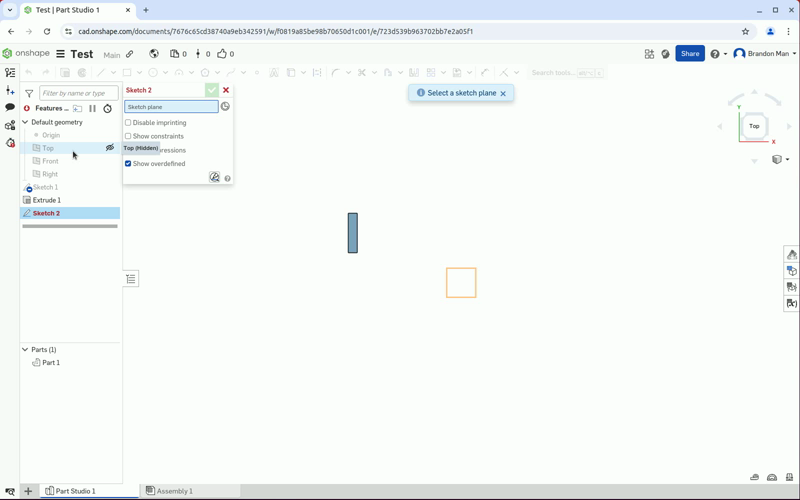
click(73, 150)
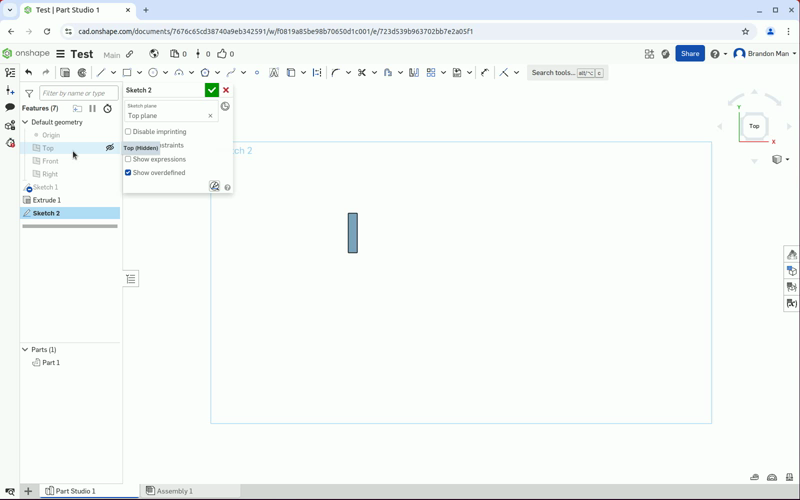
mouse_move(73, 352)
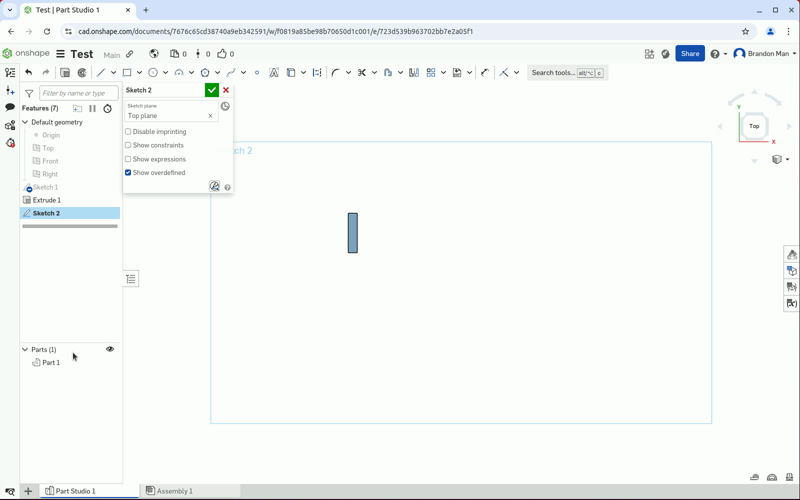
key(y)
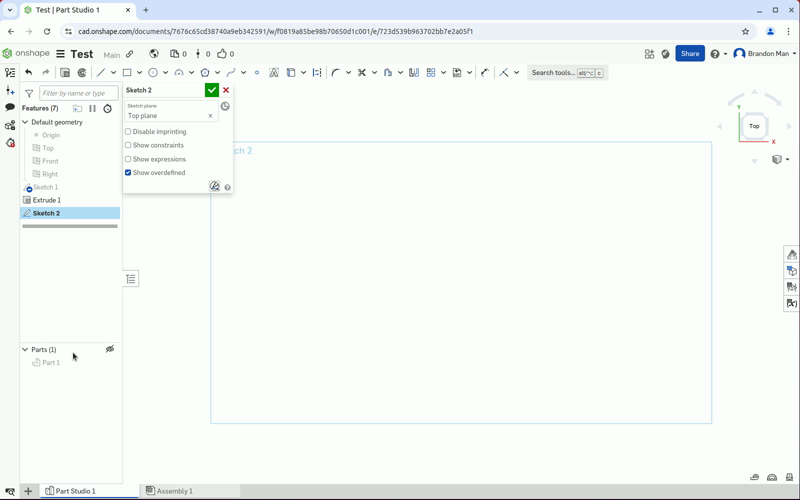
key(l)
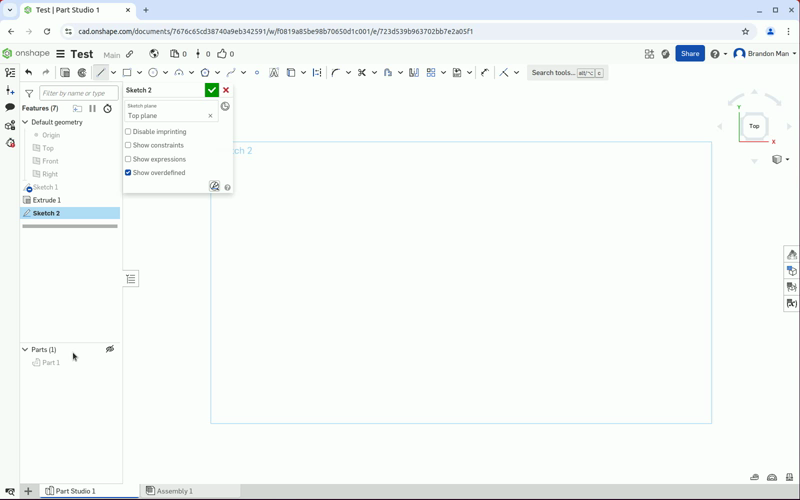
key_down(shift)
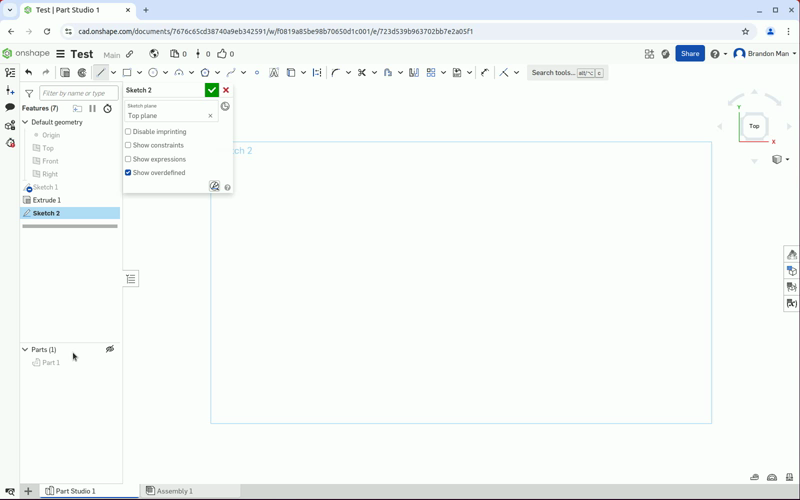
mouse_move(365, 252)
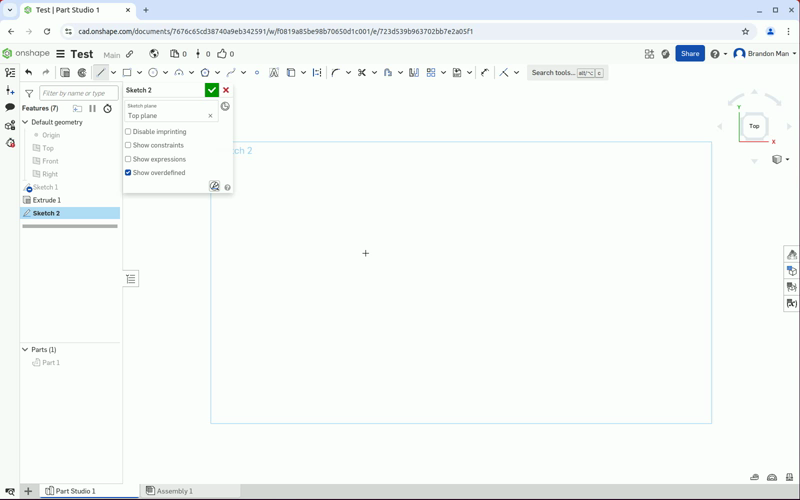
click(365, 252)
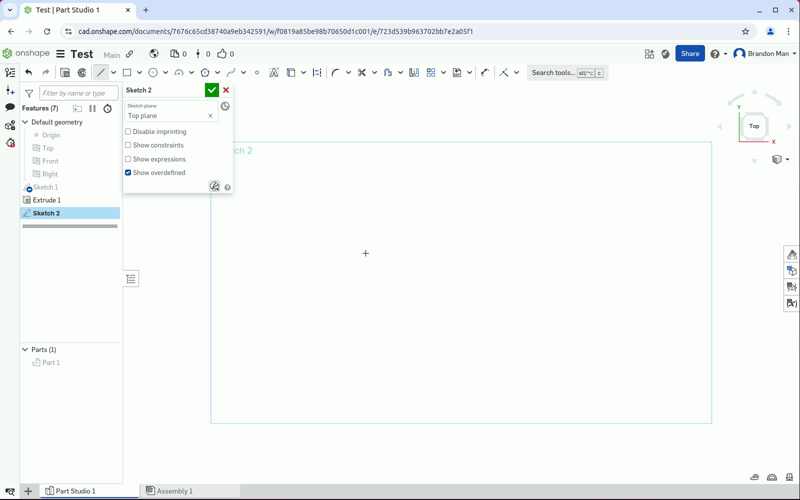
key_up(shift)
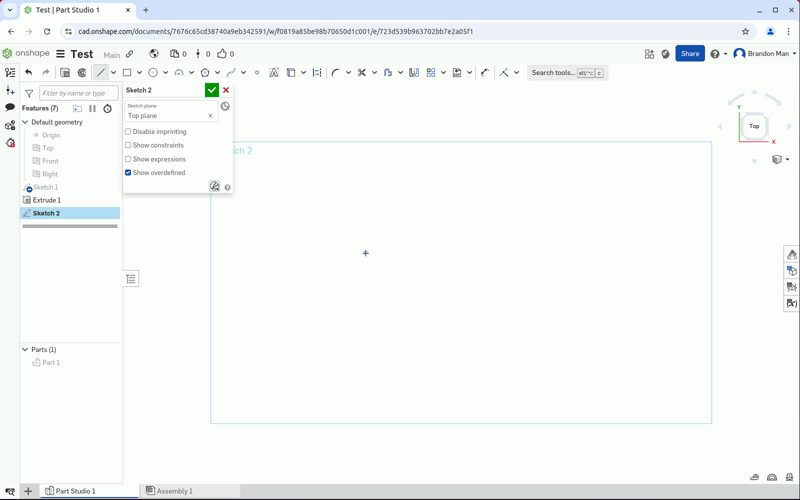
key_down(shift)
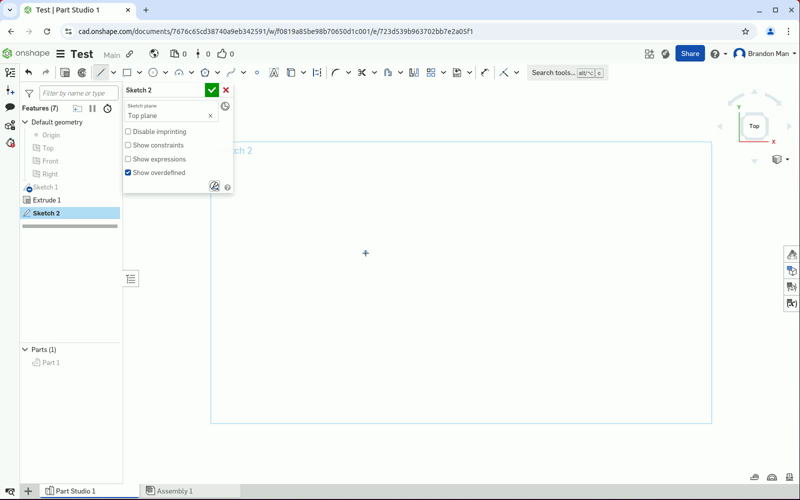
mouse_move(395, 252)
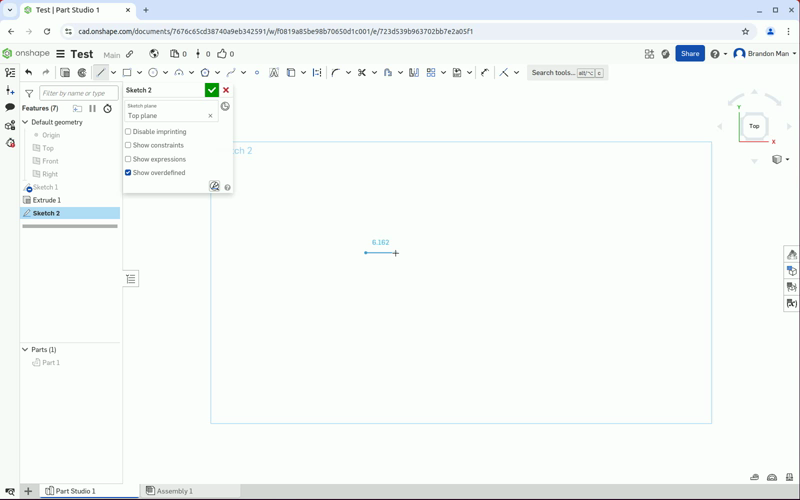
mouse_move(374, 252)
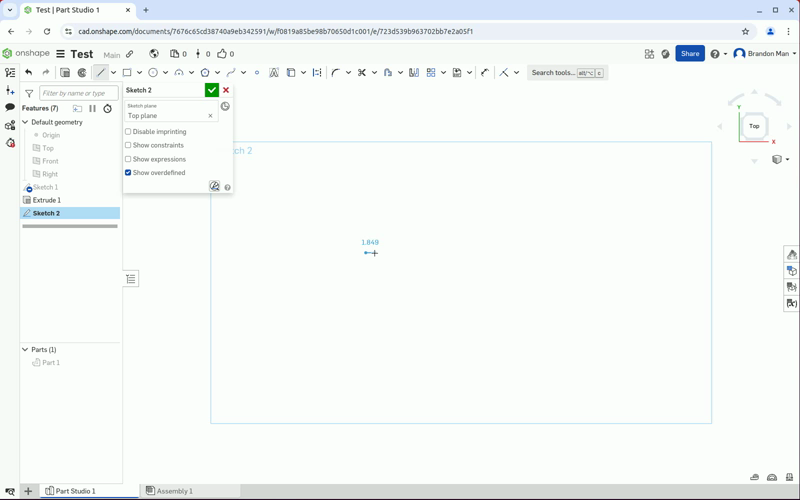
click(374, 252)
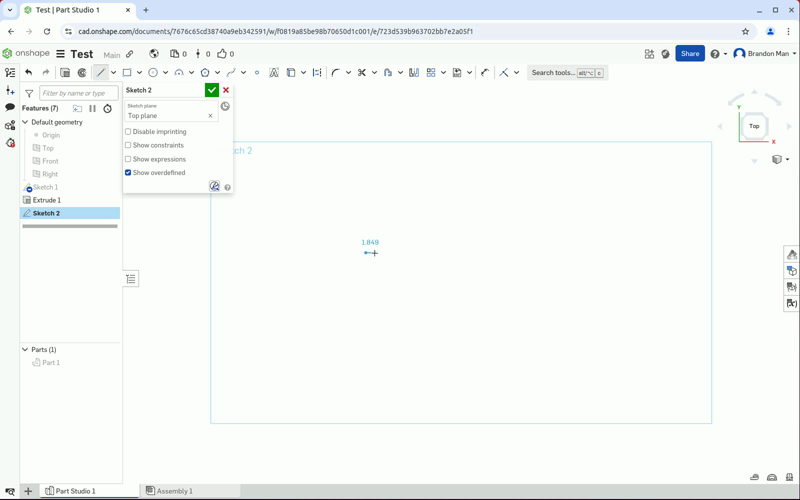
key_up(shift)
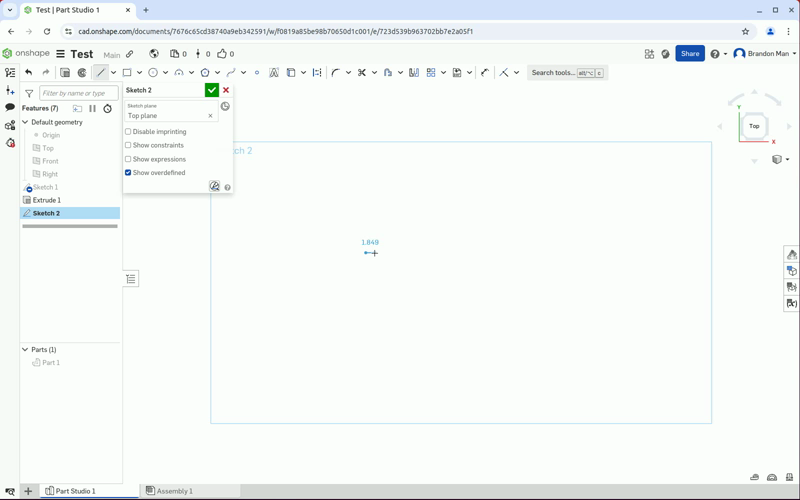
key_down(shift)
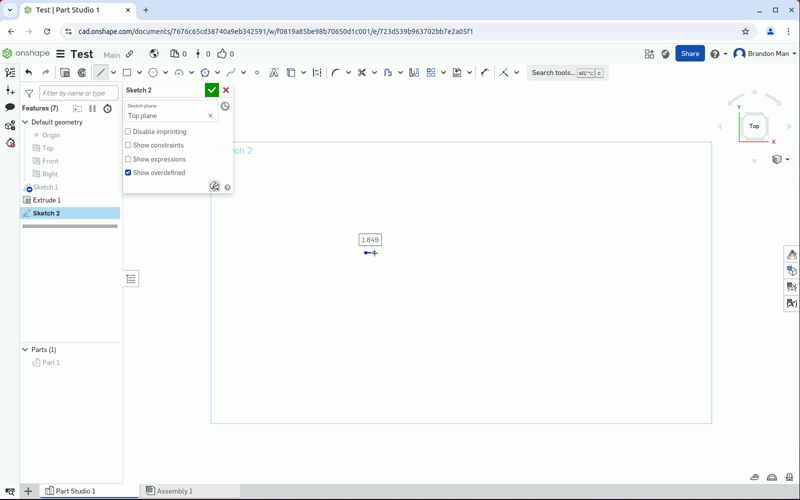
mouse_move(404, 252)
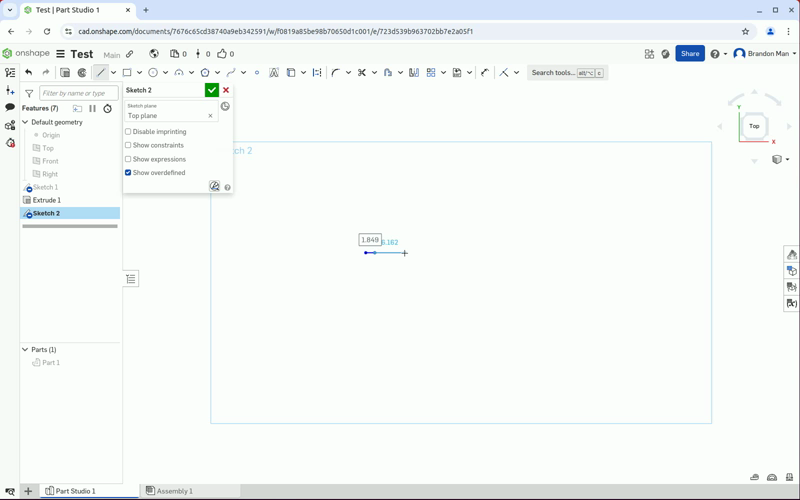
mouse_move(374, 213)
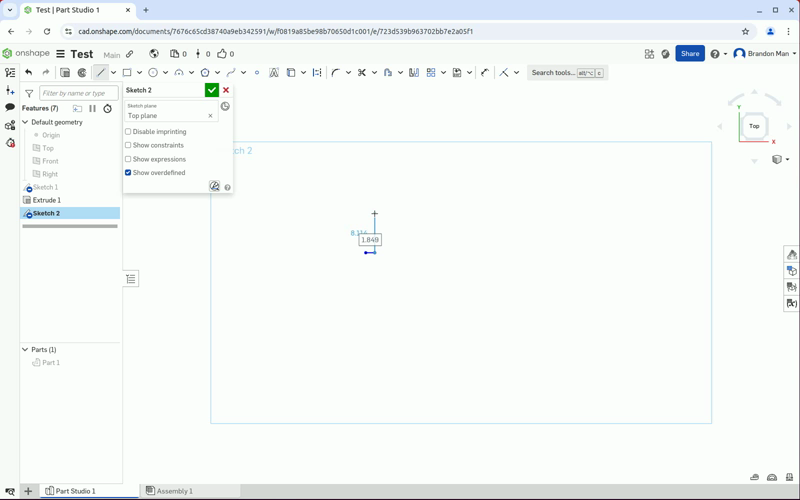
click(374, 213)
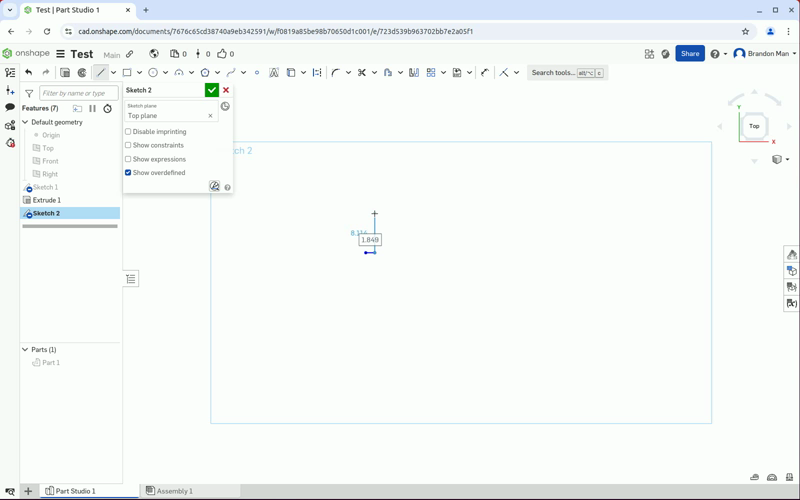
key_up(shift)
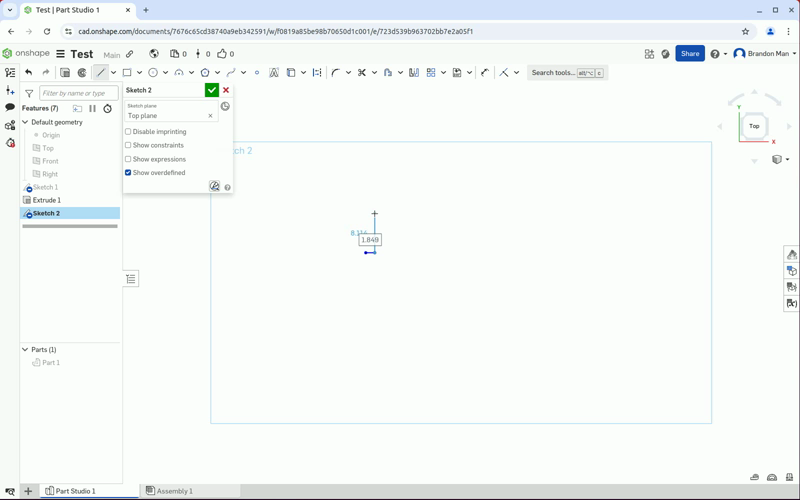
key_down(shift)
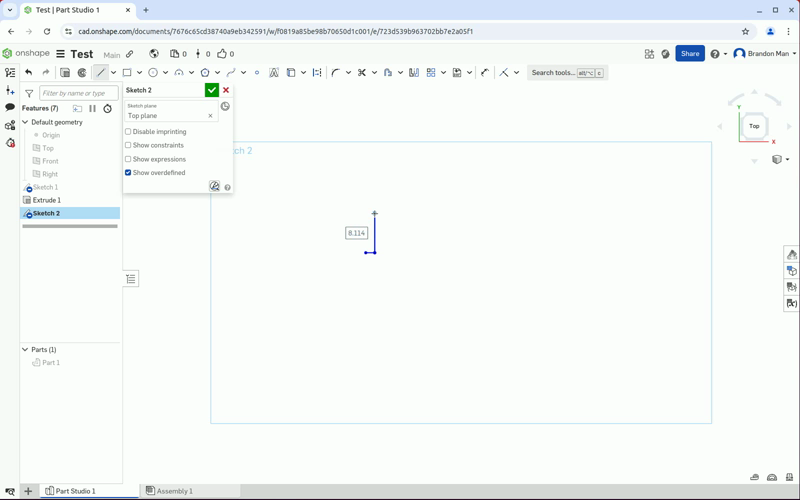
mouse_move(404, 213)
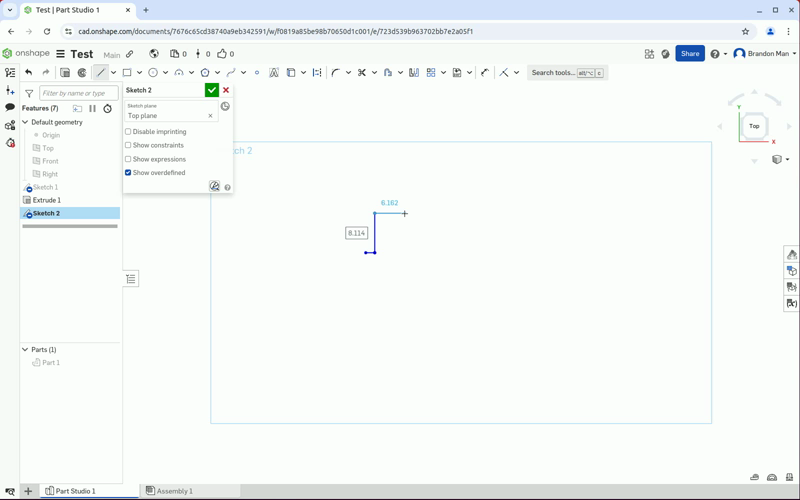
mouse_move(365, 213)
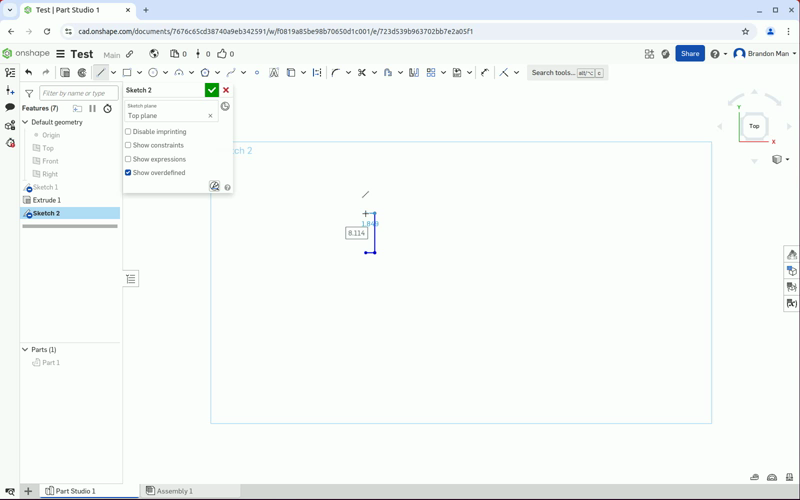
click(365, 213)
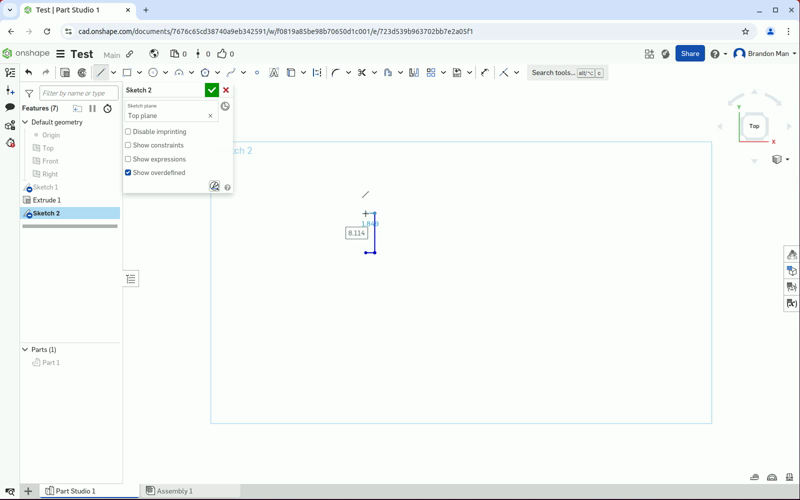
key_up(shift)
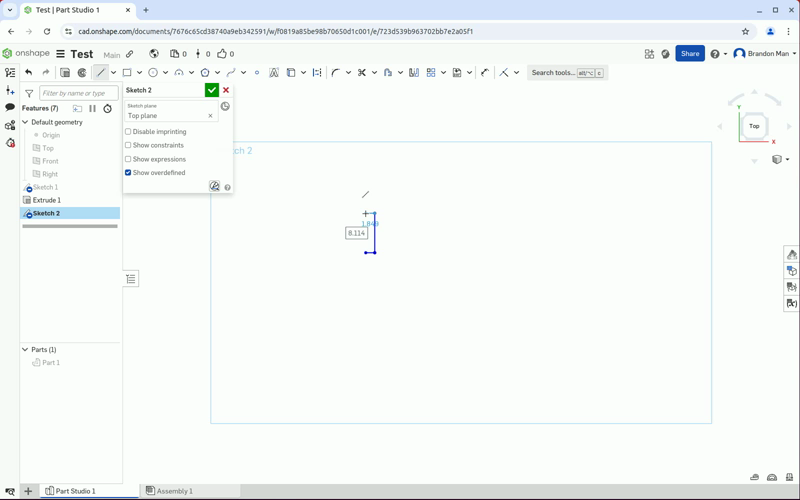
mouse_move(395, 213)
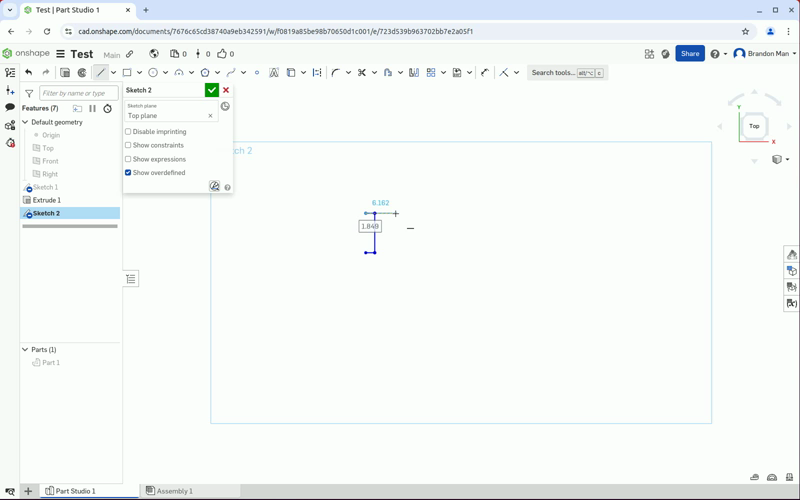
key_down(shift)
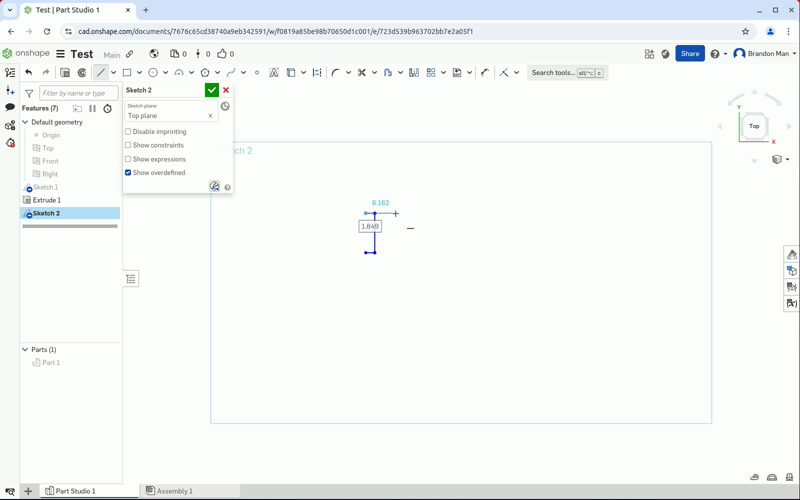
mouse_move(365, 252)
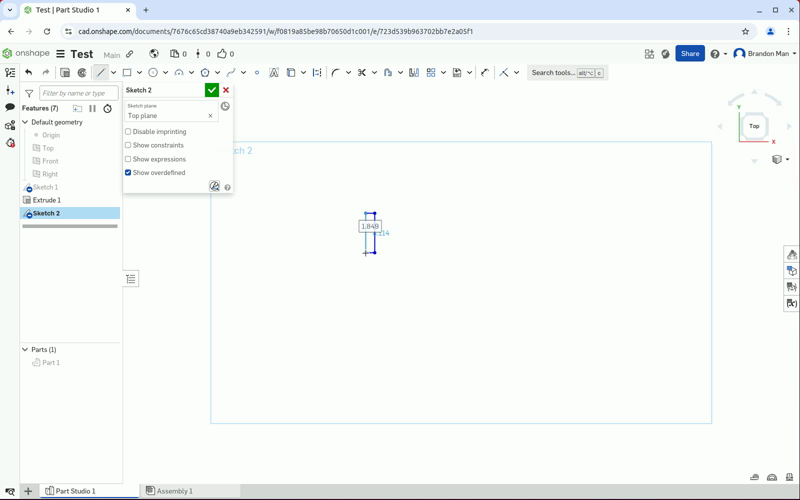
key_up(shift)
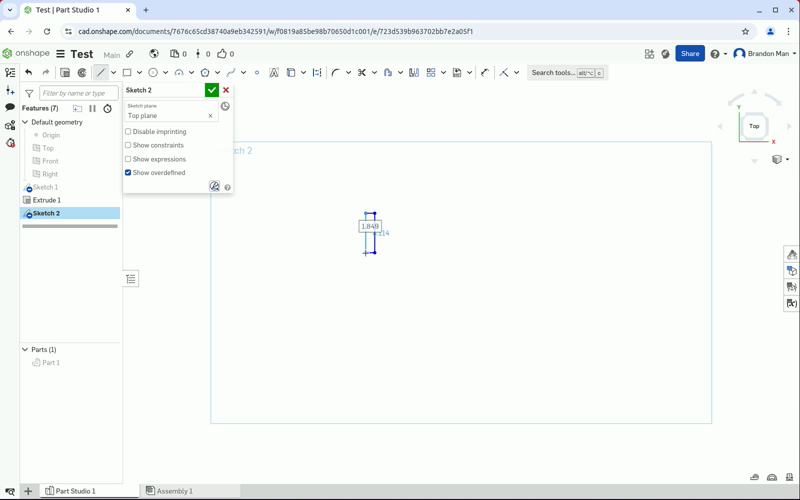
click(365, 252)
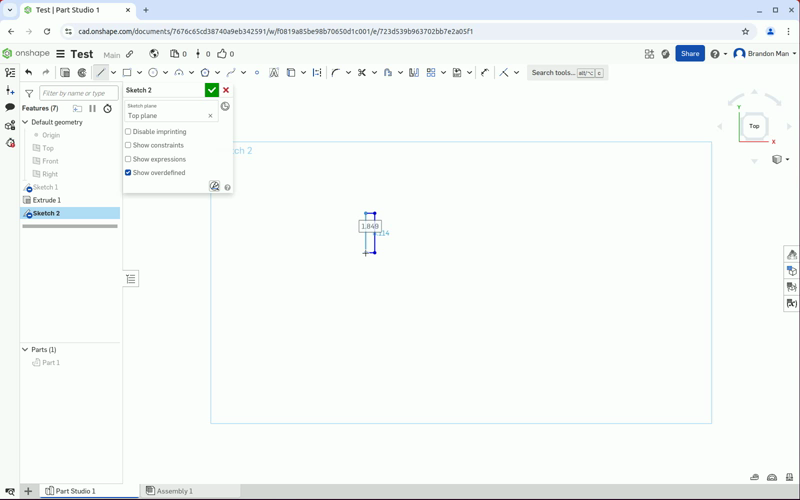
key(esc)
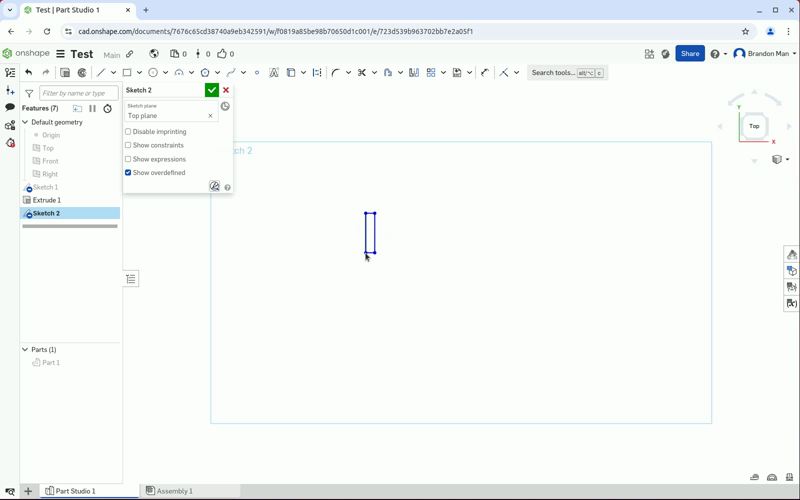
mouse_move(372, 244)
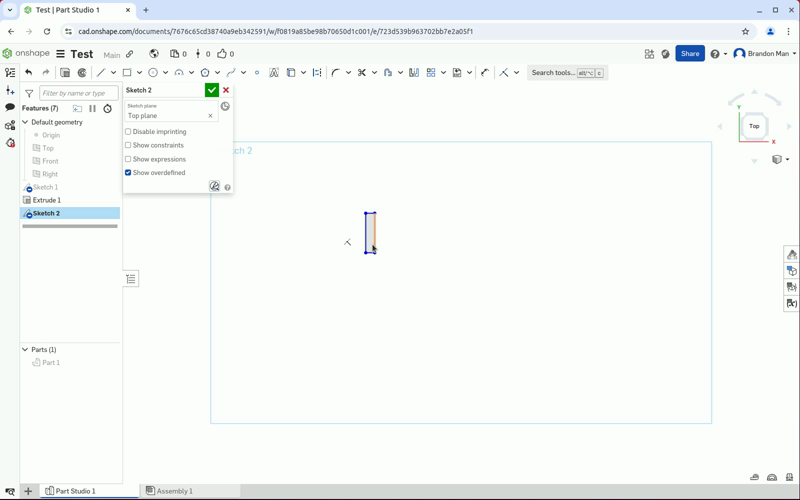
scroll(6)
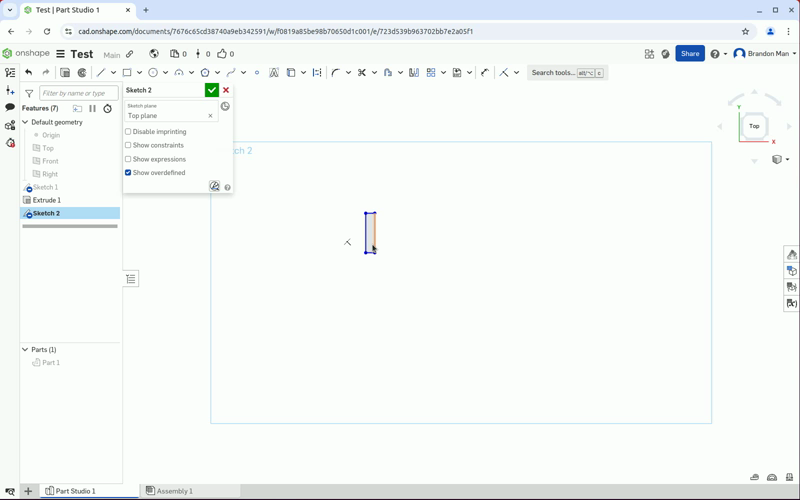
scroll(6)
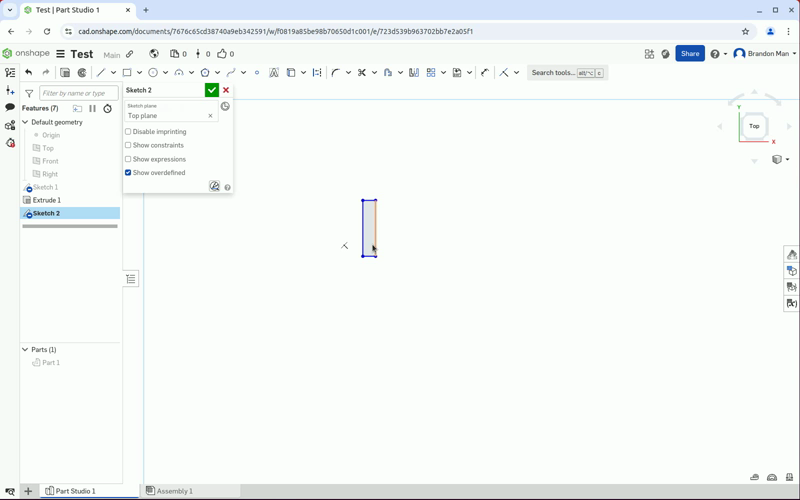
scroll(6)
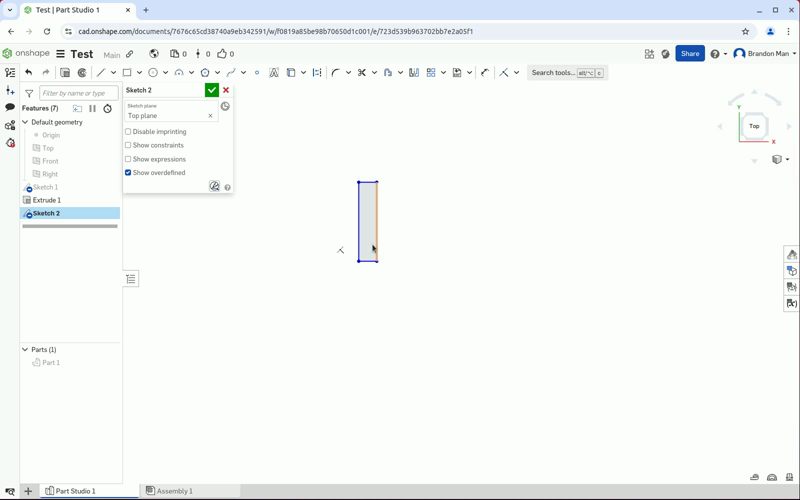
scroll(6)
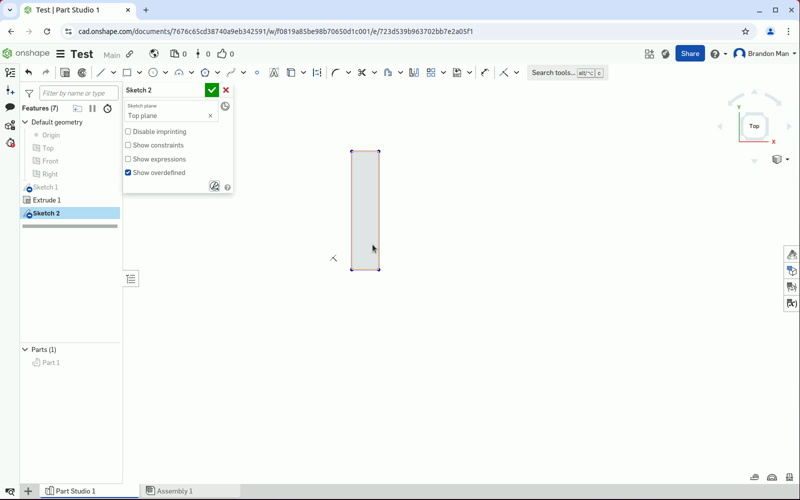
scroll(6)
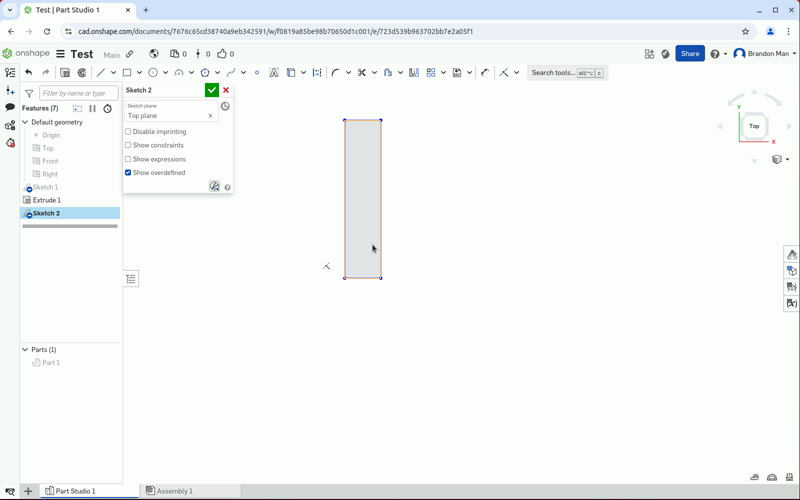
scroll(6)
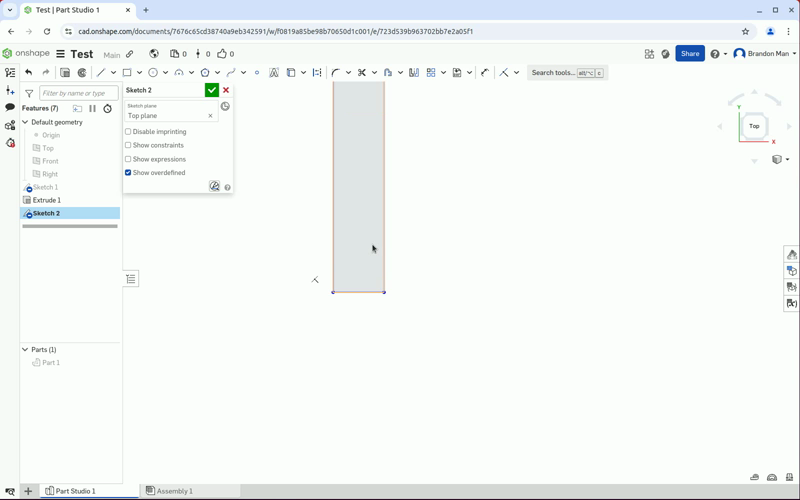
scroll(6)
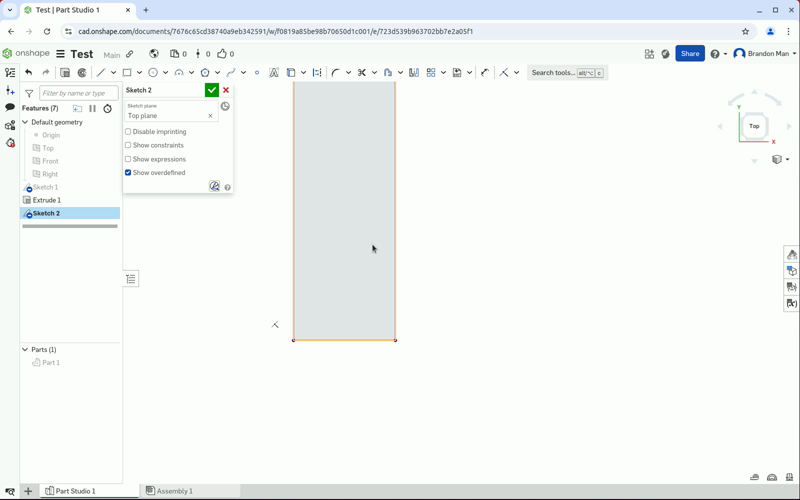
click(372, 244)
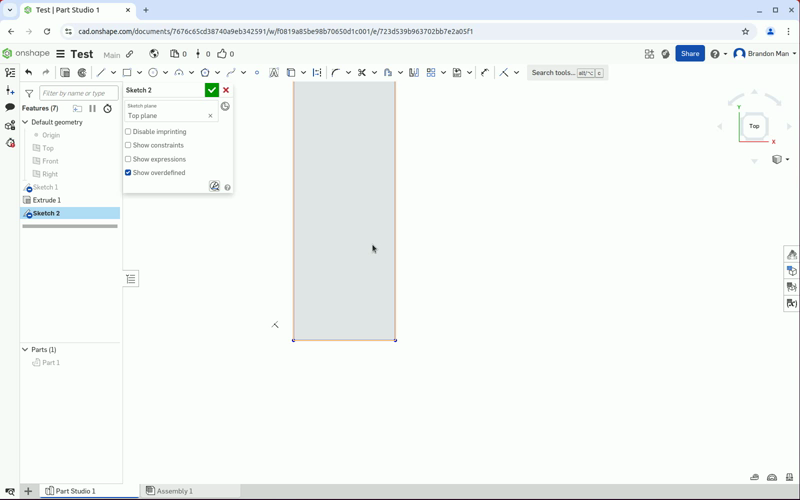
scroll(-6)
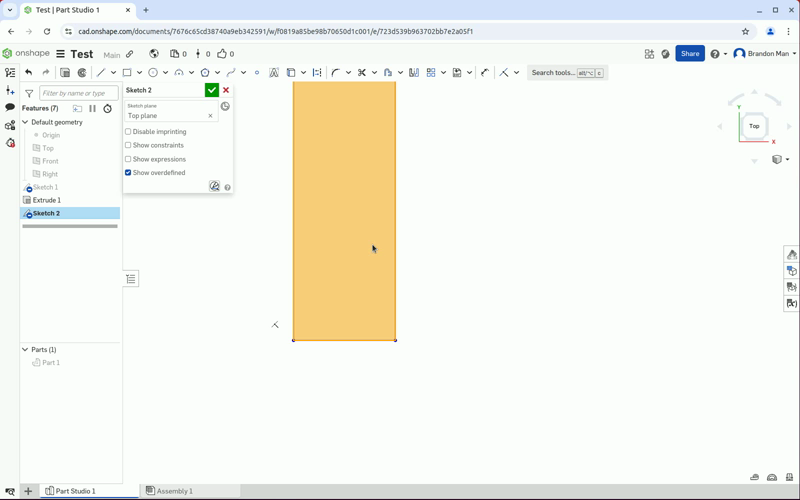
scroll(-6)
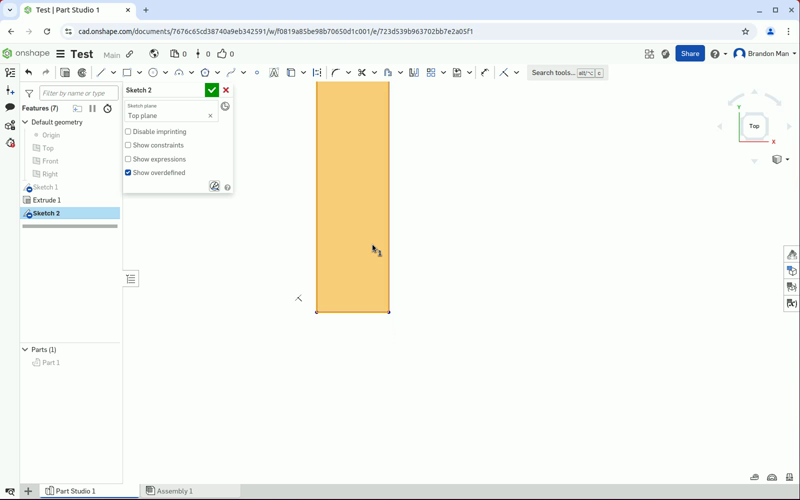
scroll(-6)
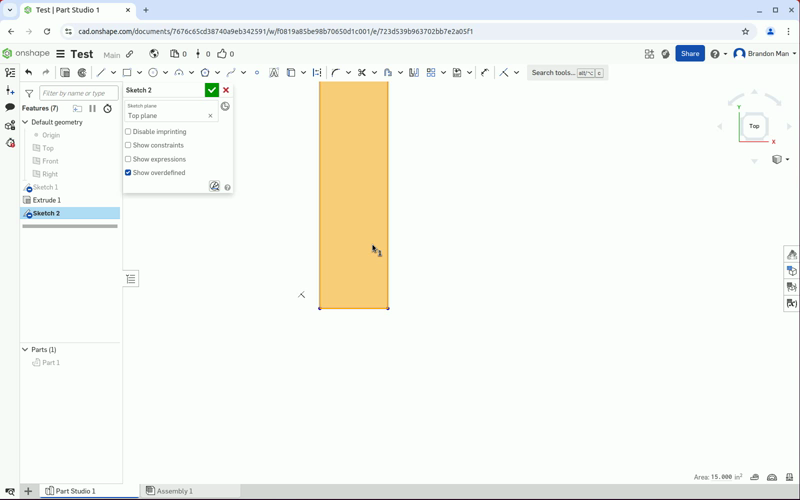
scroll(-6)
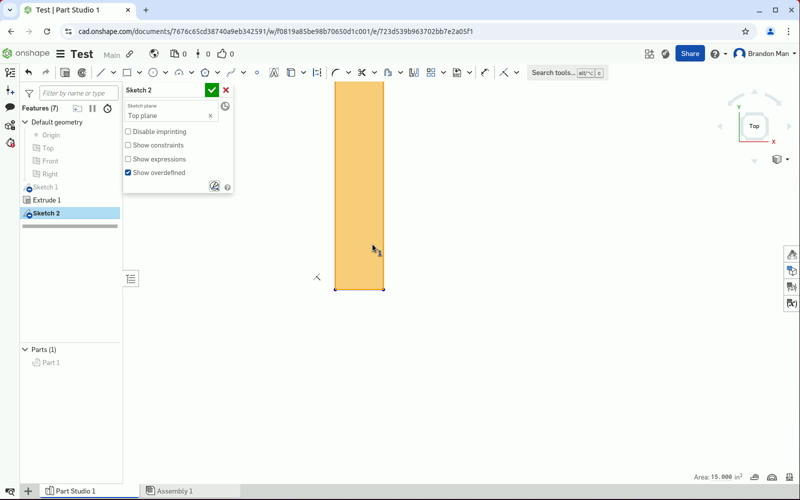
scroll(-6)
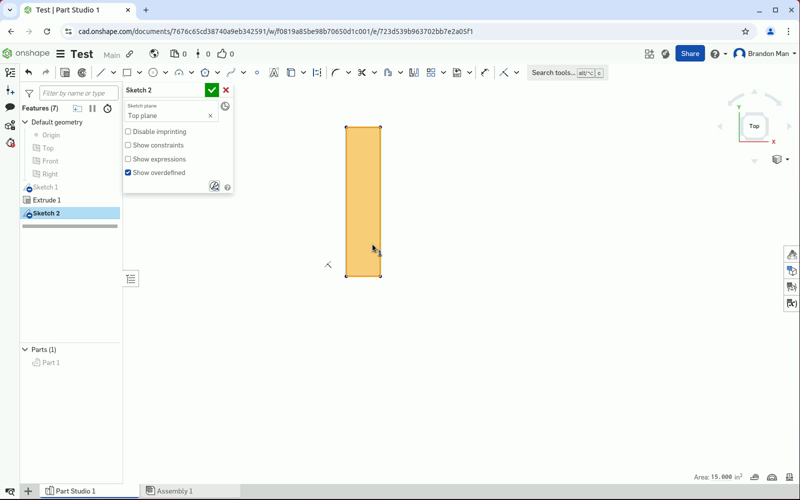
scroll(-6)
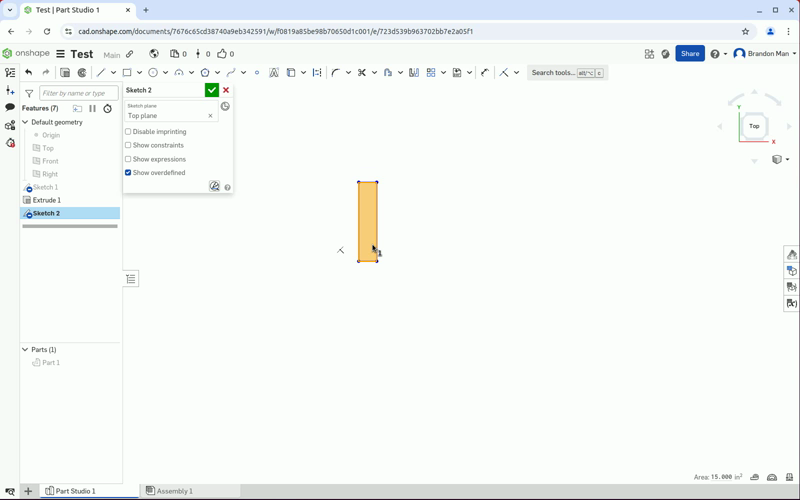
scroll(-6)
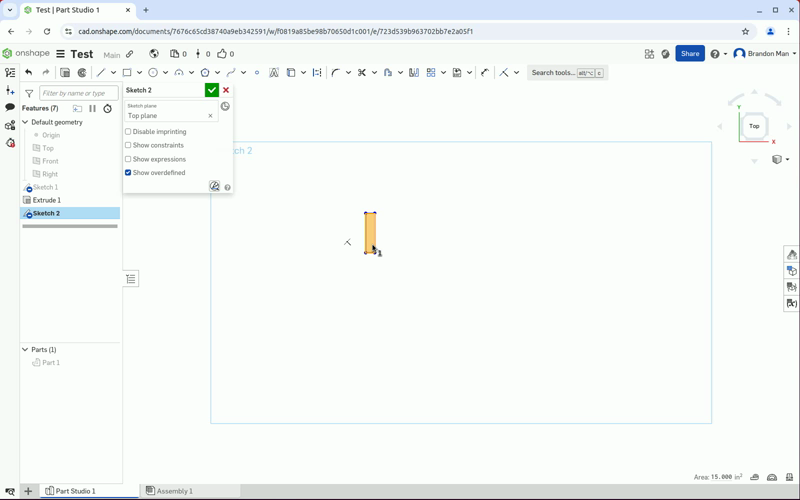
mouse_move(73, 352)
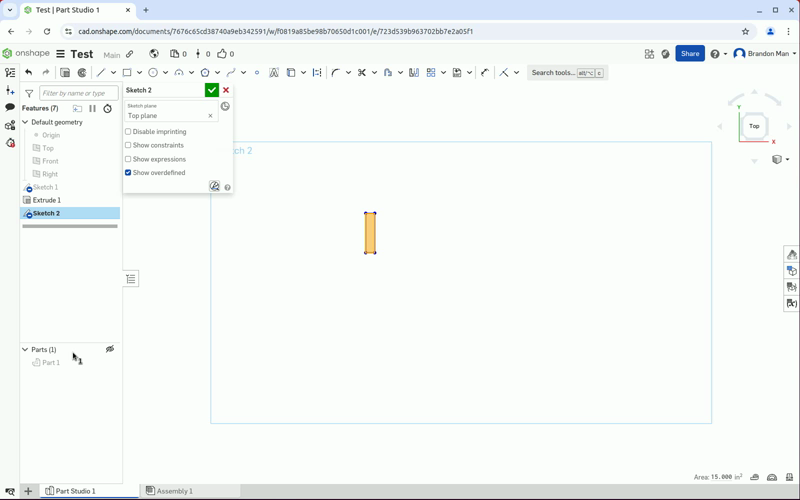
key(shift+y)
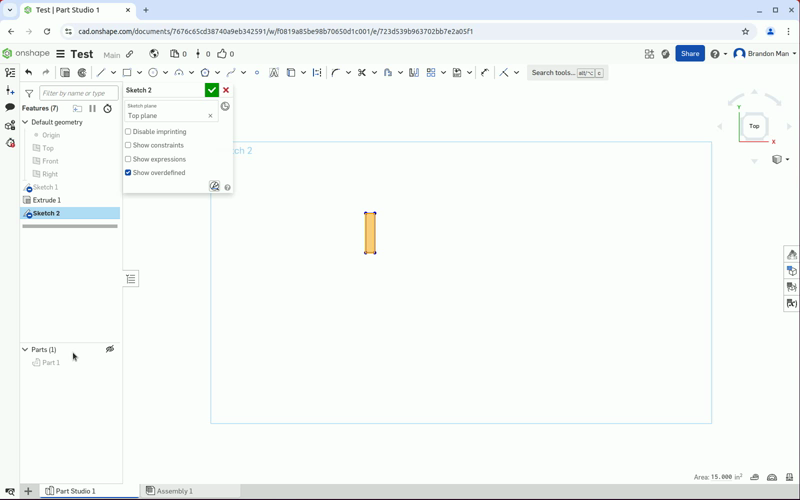
key(shift+e)
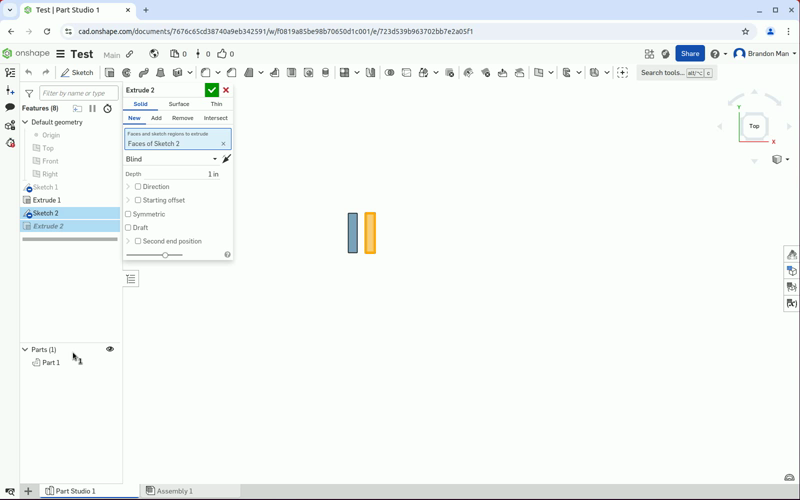
mouse_move(143, 106)
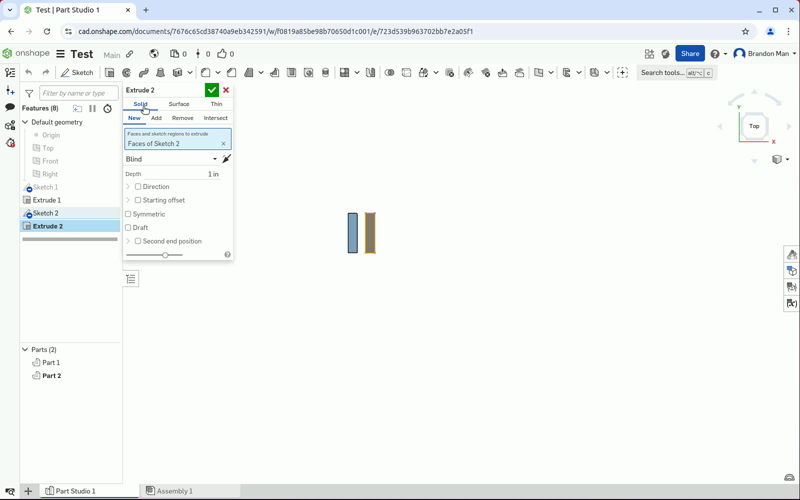
click(143, 106)
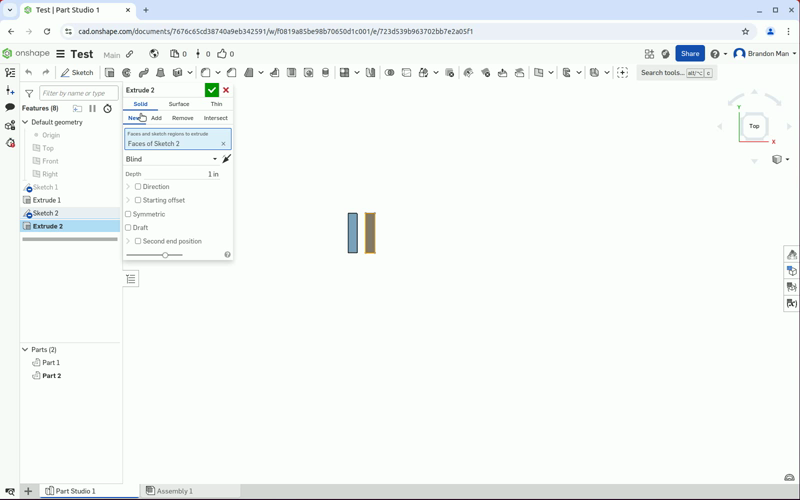
mouse_move(137, 120)
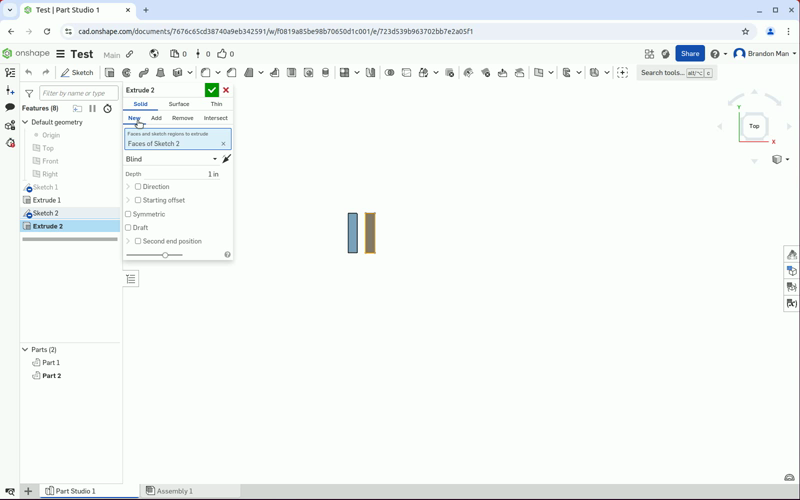
click(137, 120)
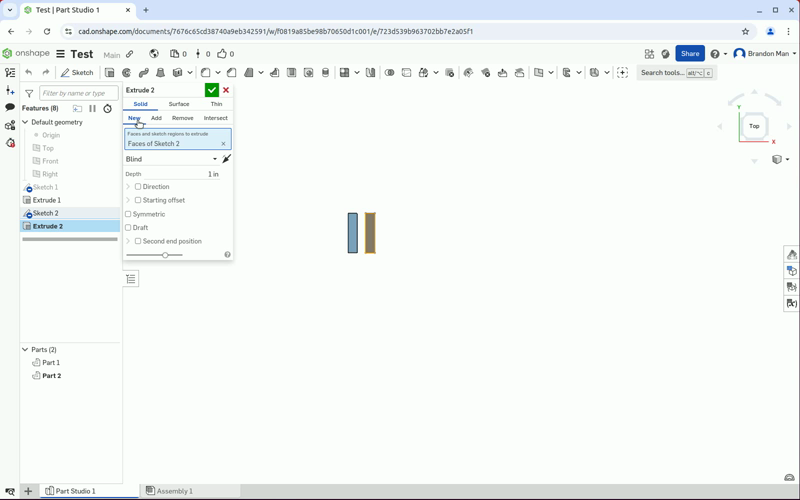
key(tab, 4)
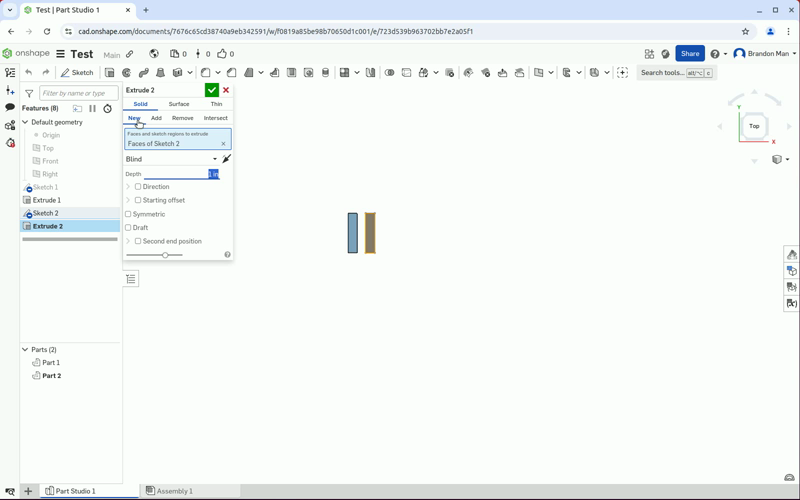
text(4.814)
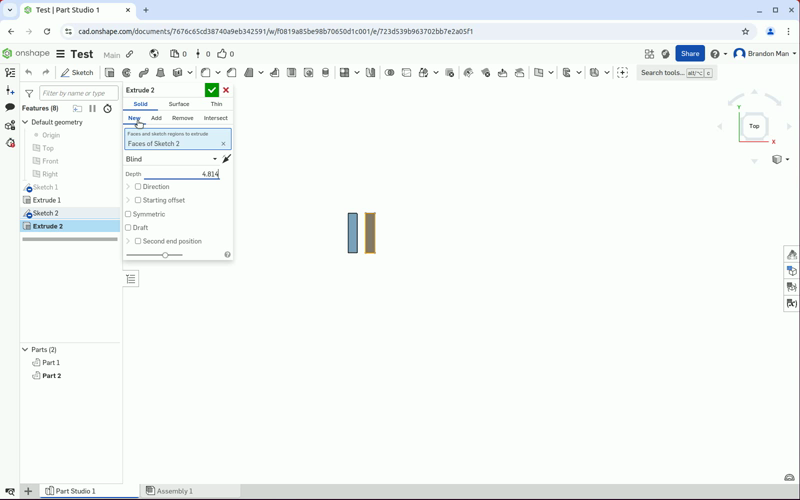
key(enter)
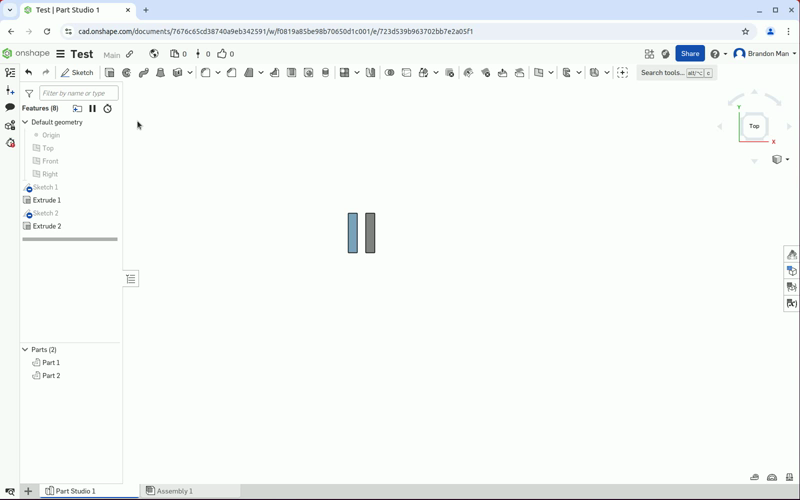
key(shift+h)
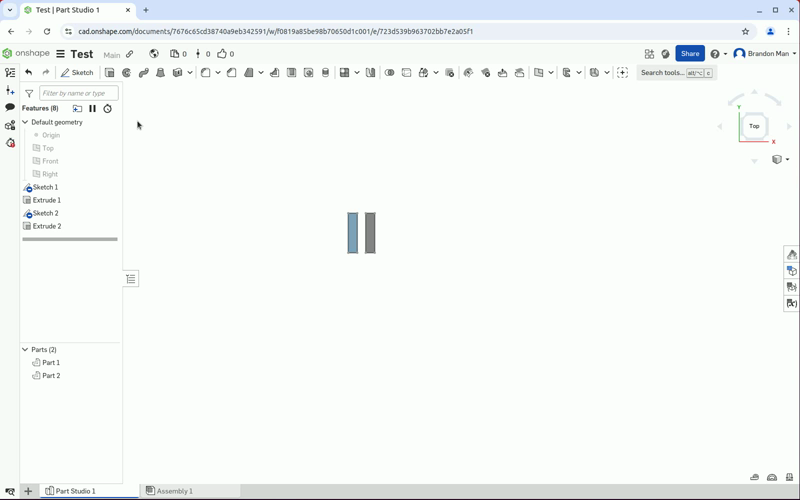
key(shift+h)
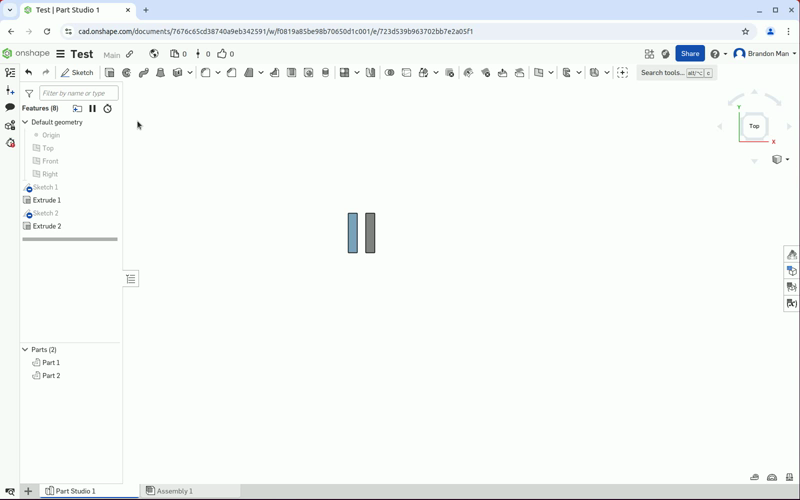
mouse_move(73, 189)
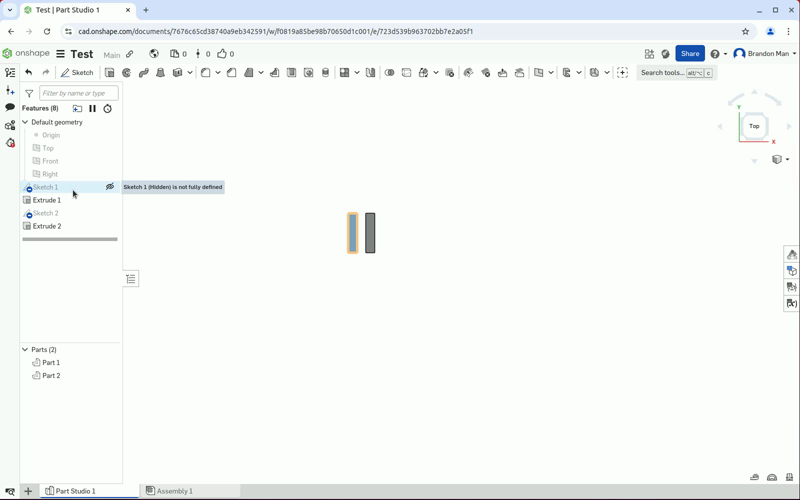
click(73, 189)
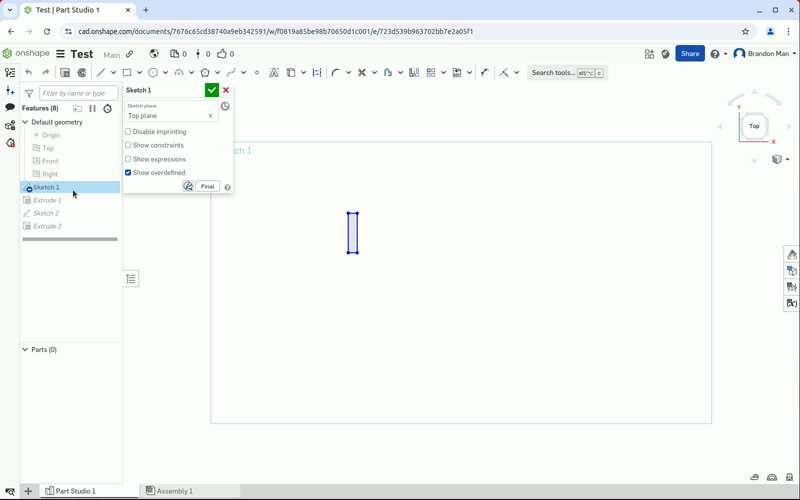
mouse_move(229, 92)
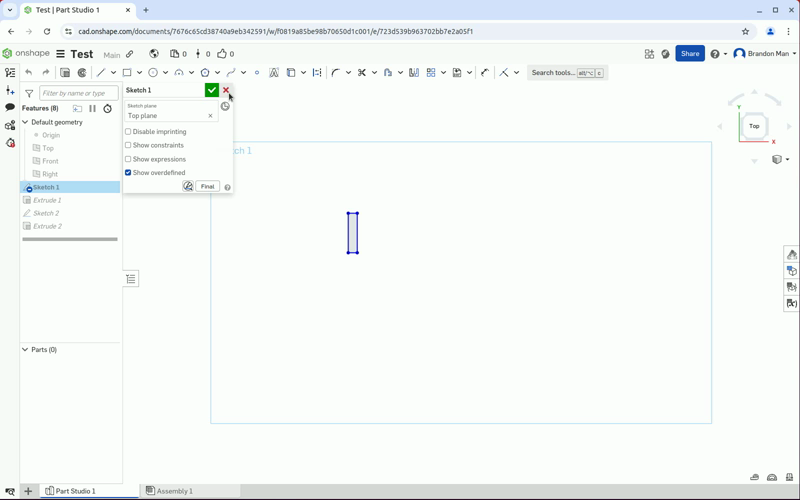
click(229, 92)
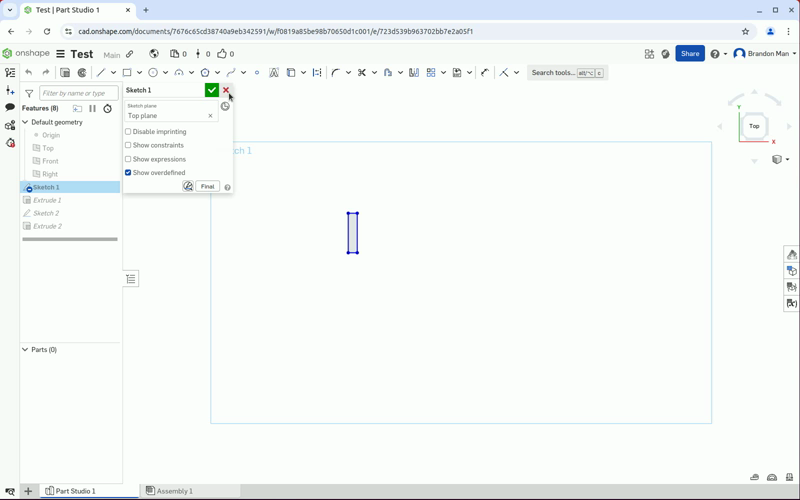
key(shift+s)
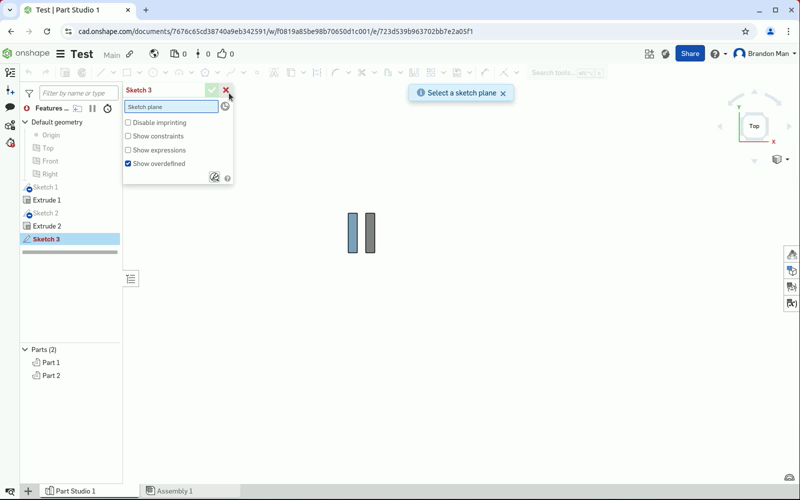
mouse_move(73, 150)
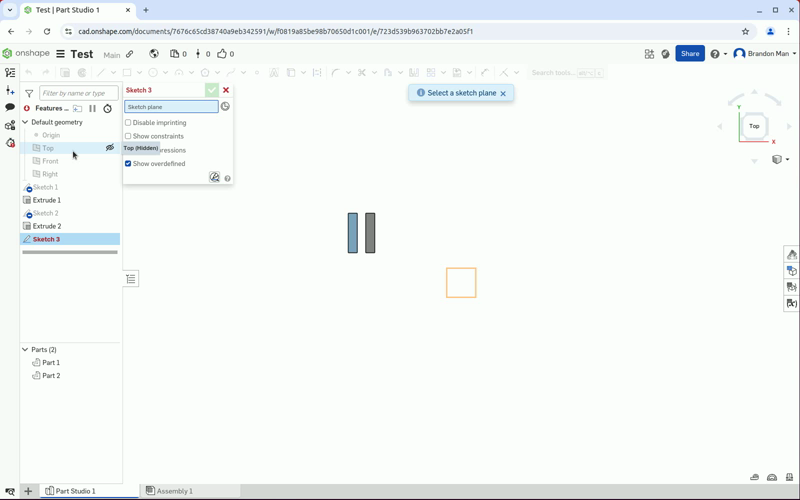
click(73, 150)
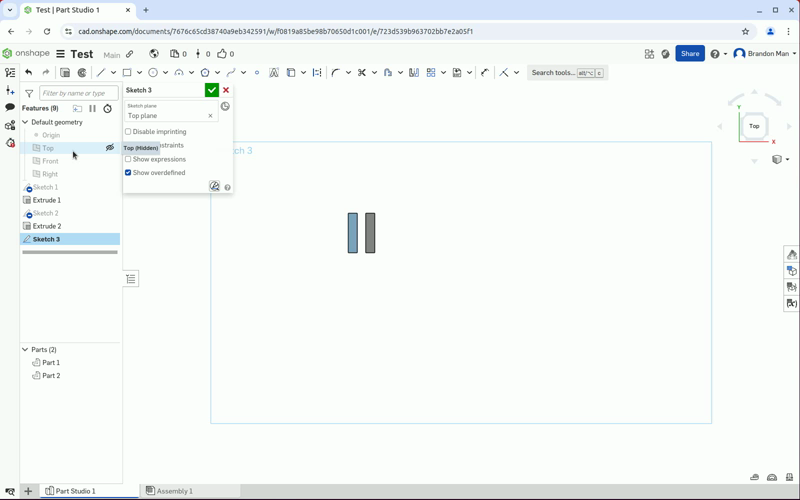
mouse_move(73, 352)
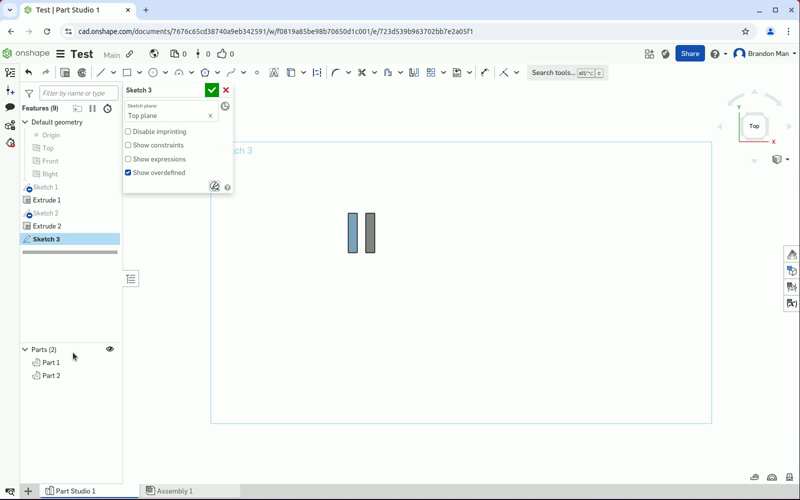
key(y)
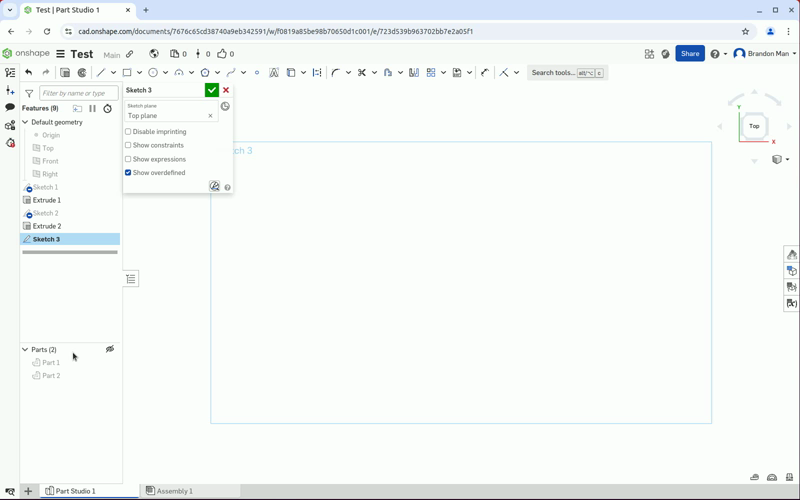
key(l)
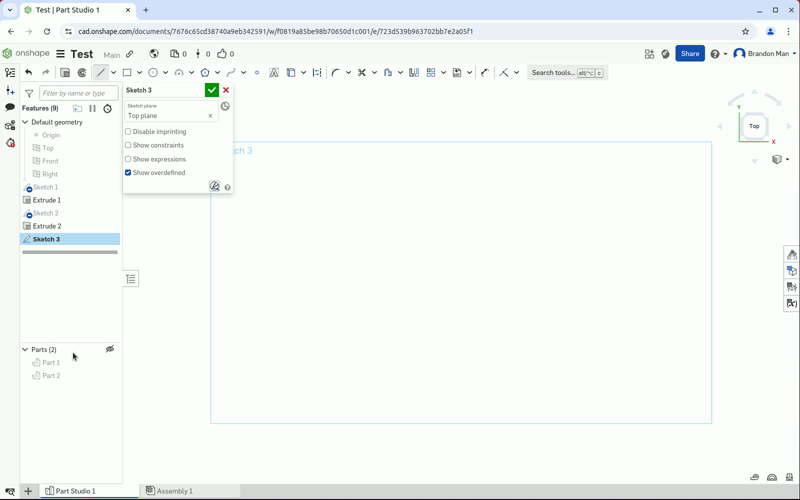
key_down(shift)
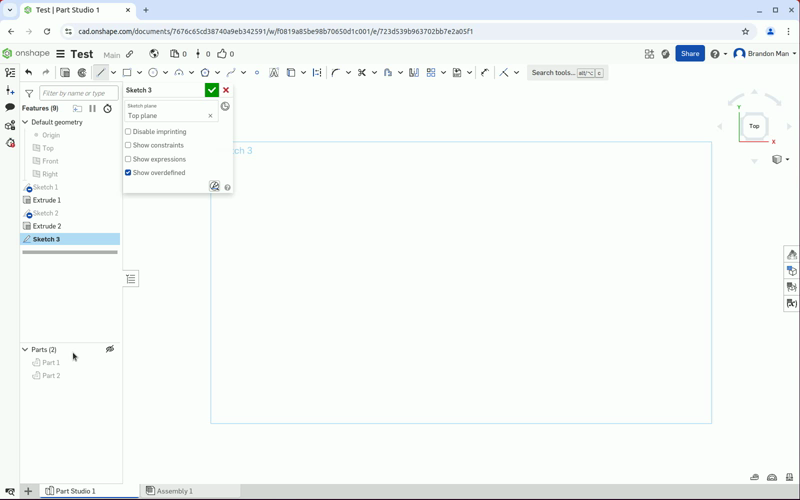
mouse_move(348, 267)
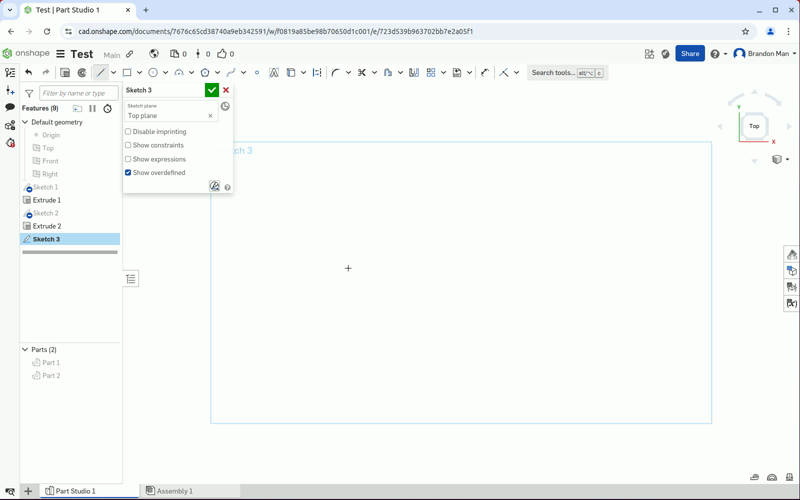
click(348, 267)
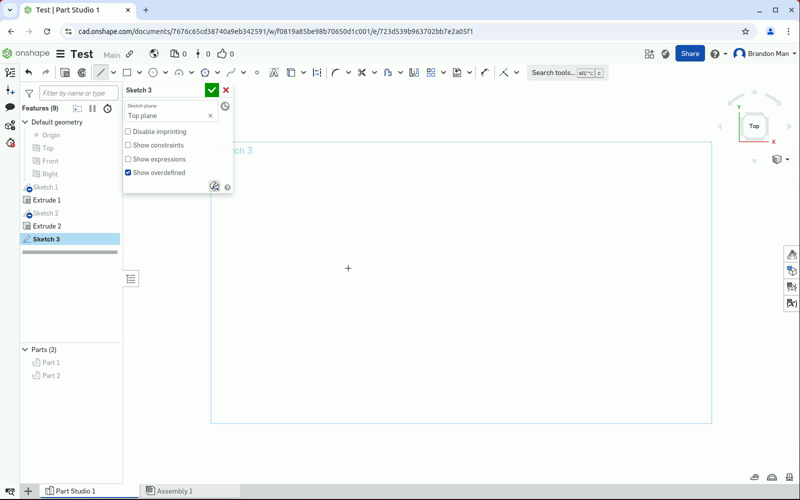
key_up(shift)
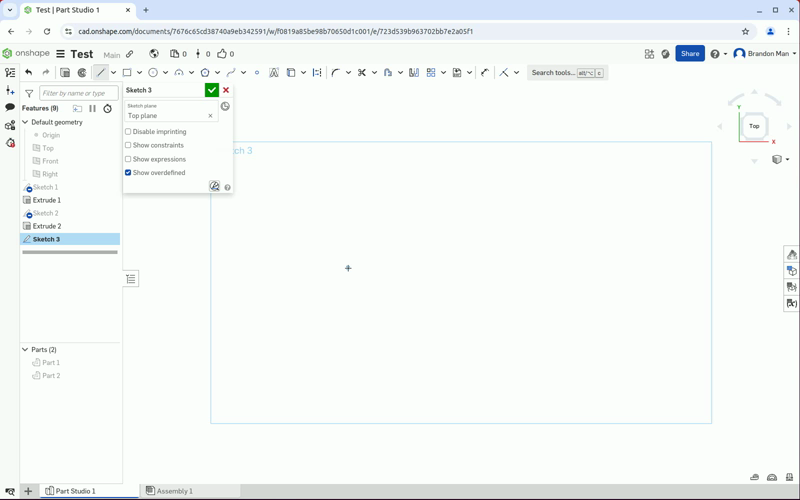
key_down(shift)
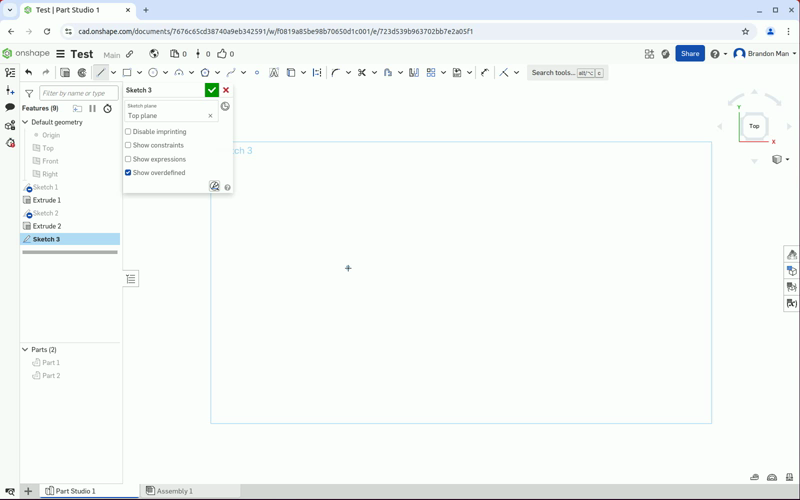
mouse_move(378, 267)
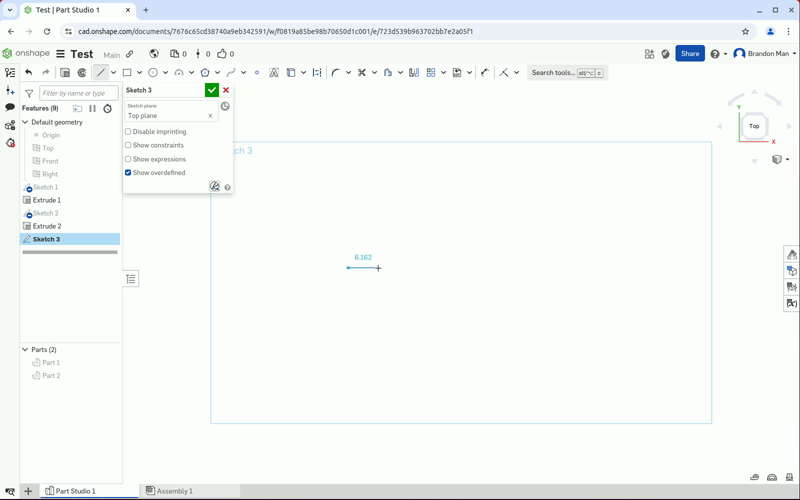
mouse_move(376, 267)
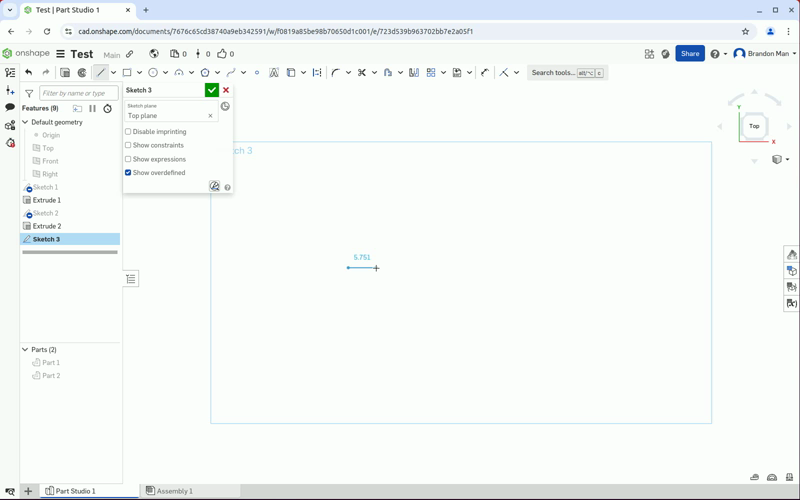
click(376, 267)
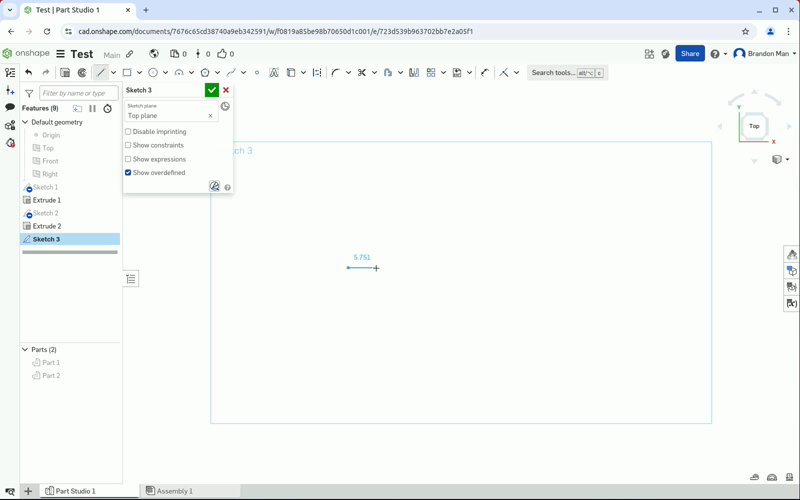
key_up(shift)
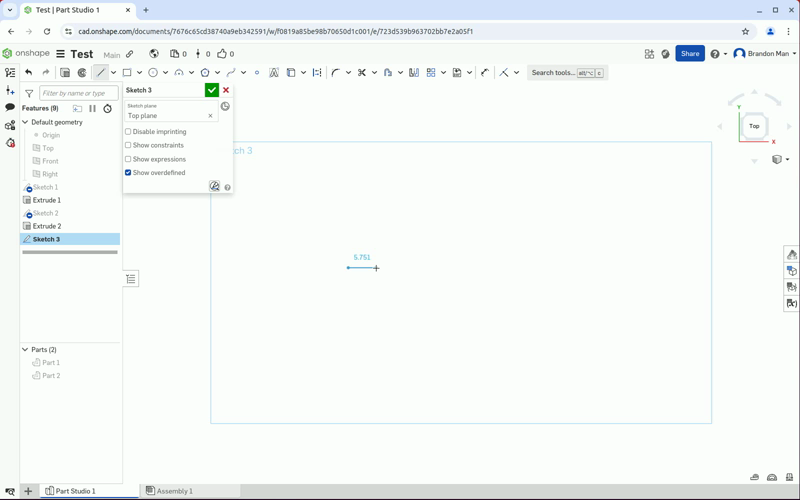
key_down(shift)
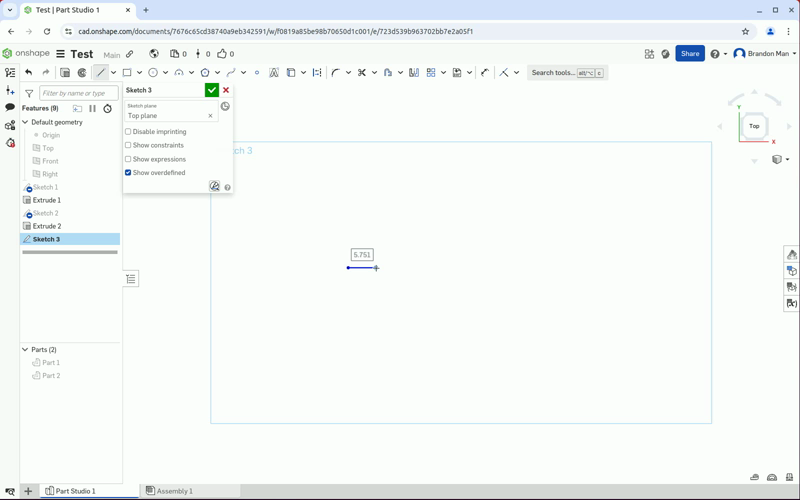
mouse_move(406, 267)
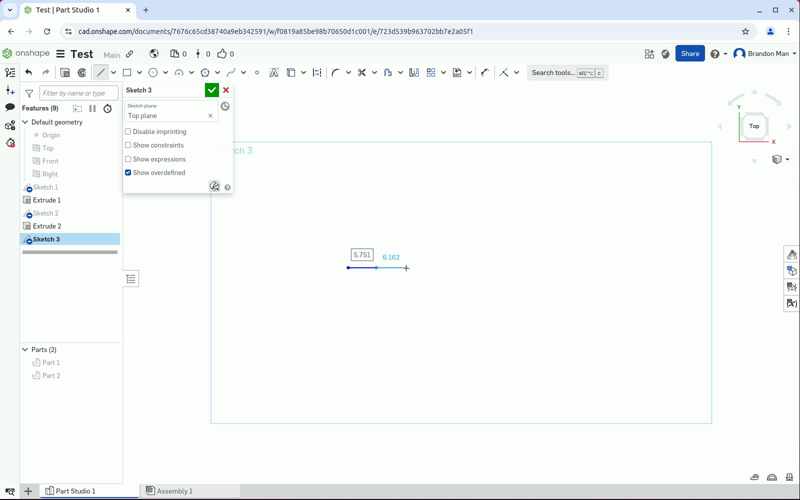
mouse_move(376, 252)
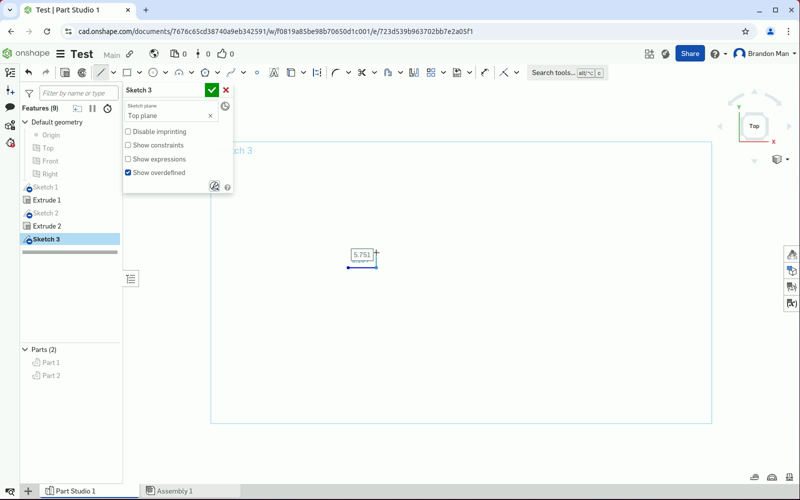
click(376, 252)
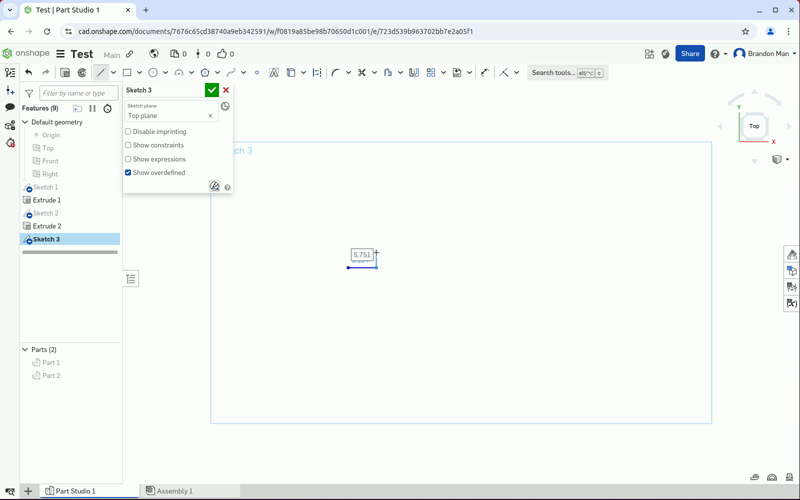
key_up(shift)
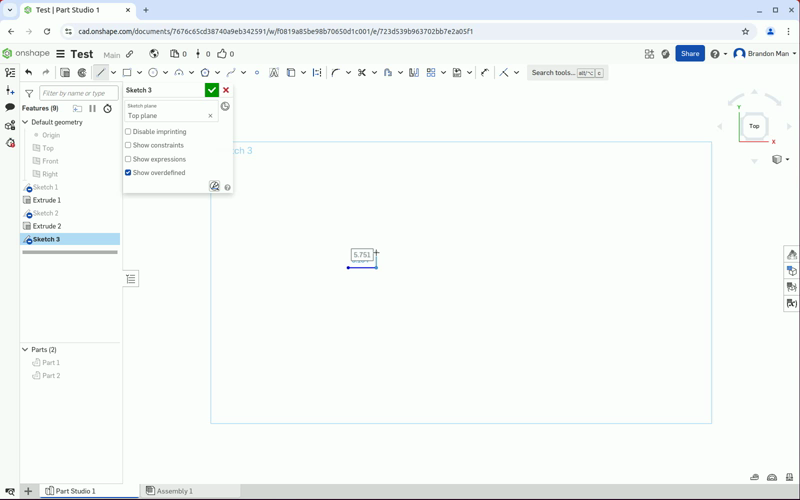
key_down(shift)
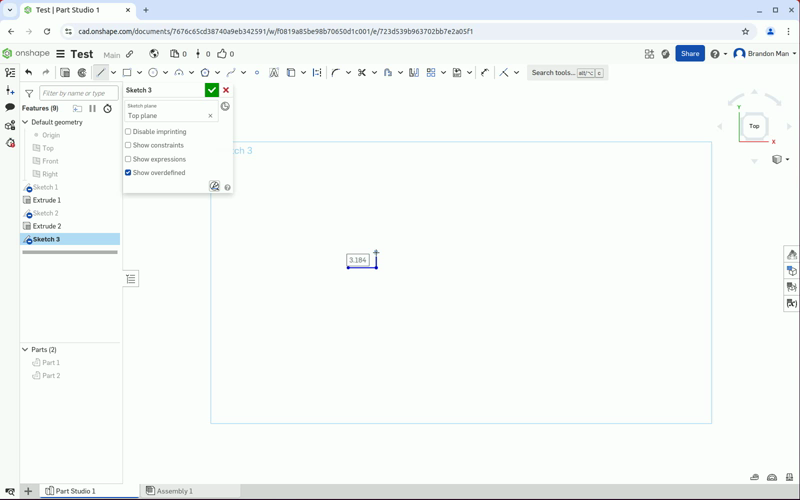
mouse_move(406, 252)
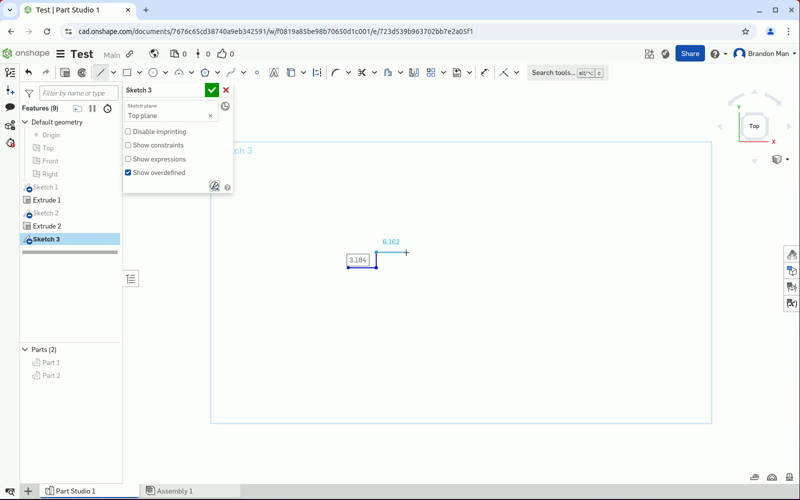
mouse_move(366, 252)
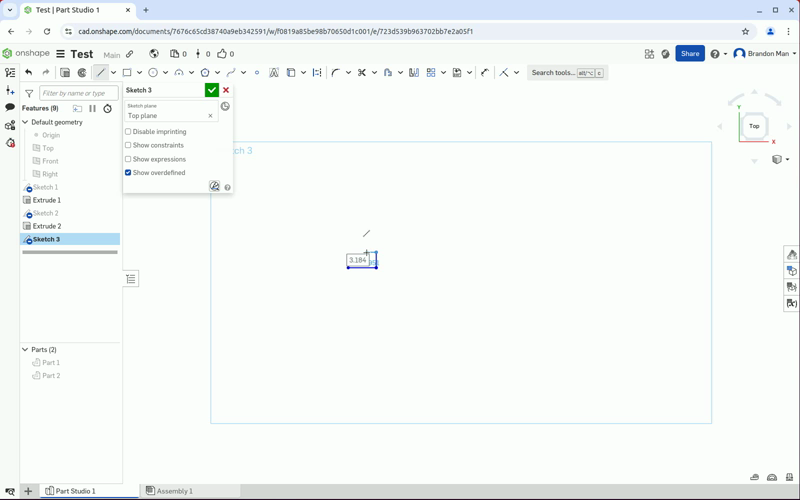
click(366, 252)
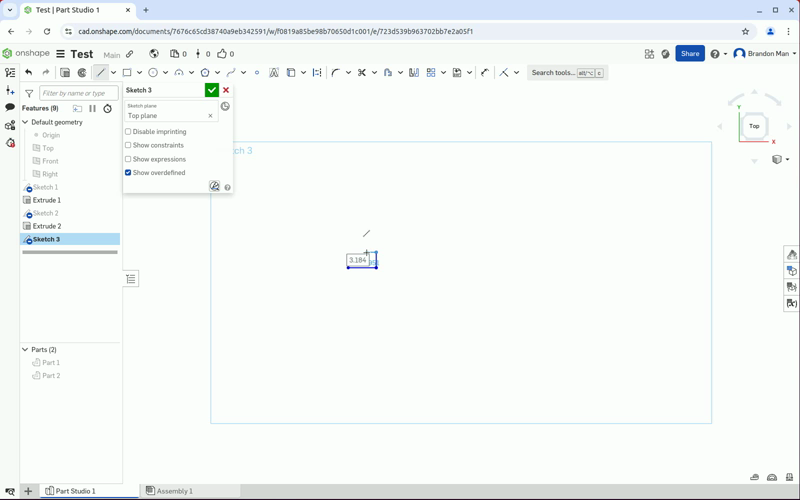
key_up(shift)
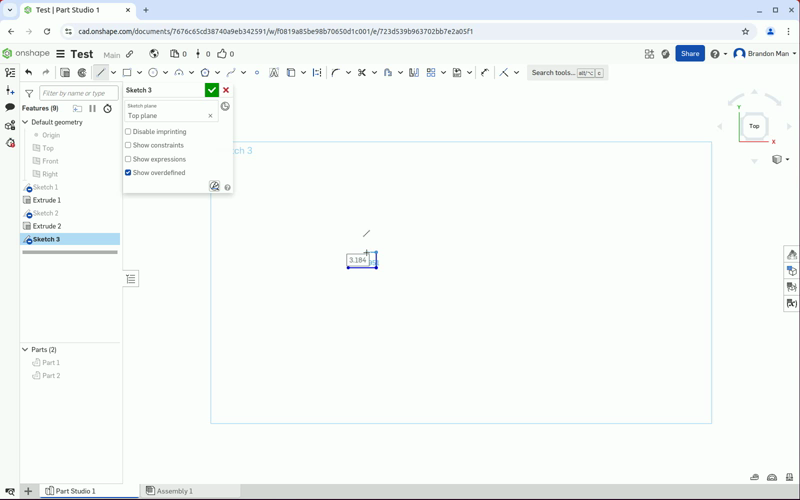
key_down(shift)
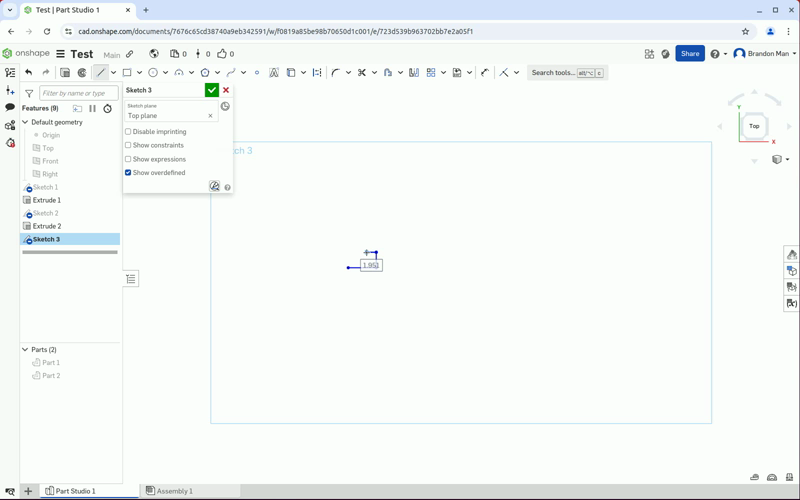
mouse_move(396, 252)
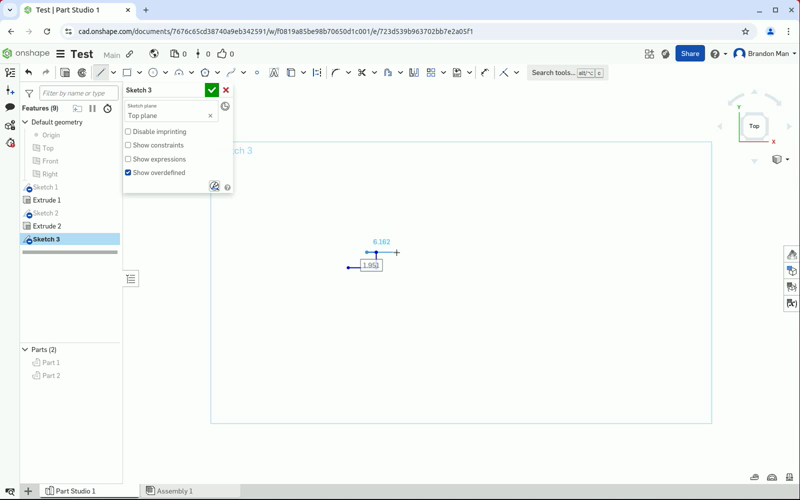
mouse_move(357, 252)
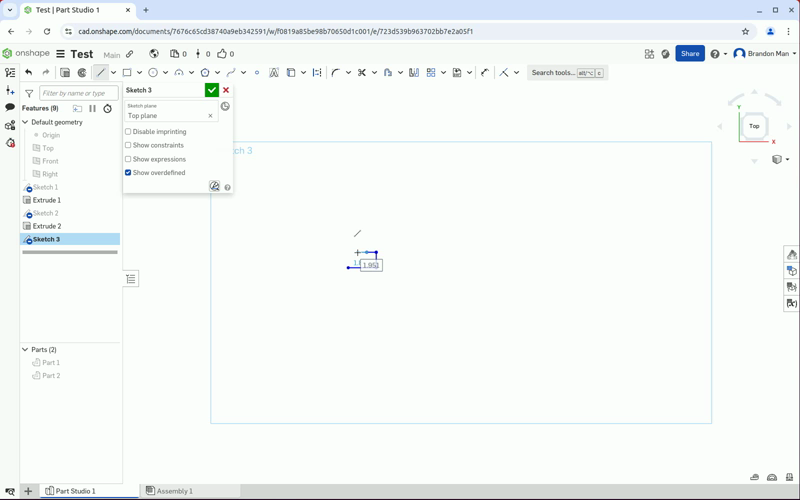
click(357, 252)
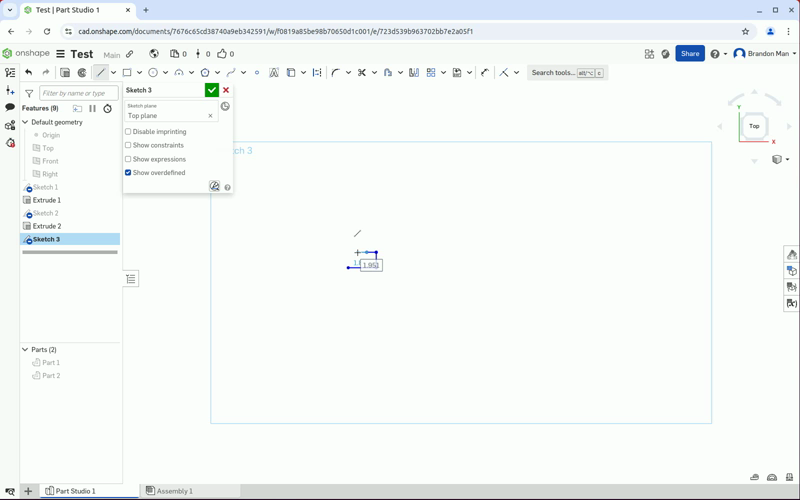
key_up(shift)
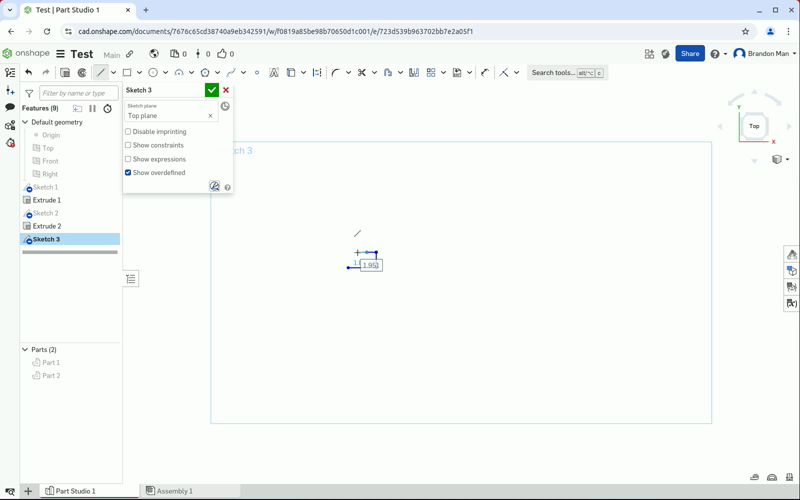
key_down(shift)
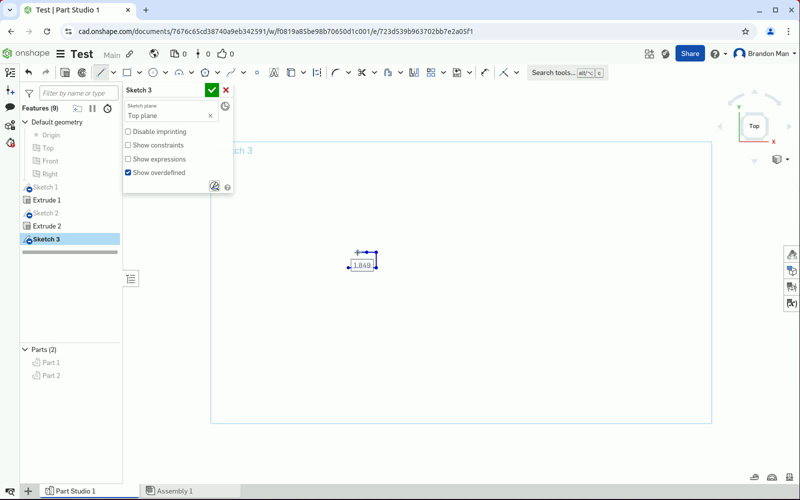
mouse_move(387, 252)
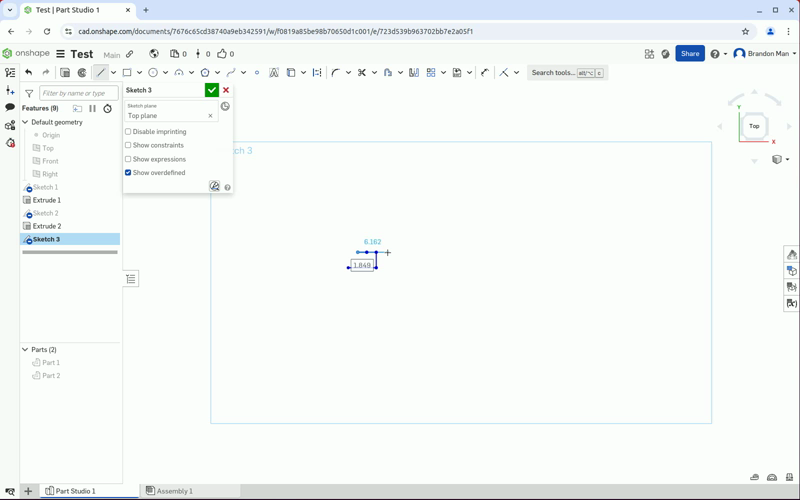
mouse_move(348, 252)
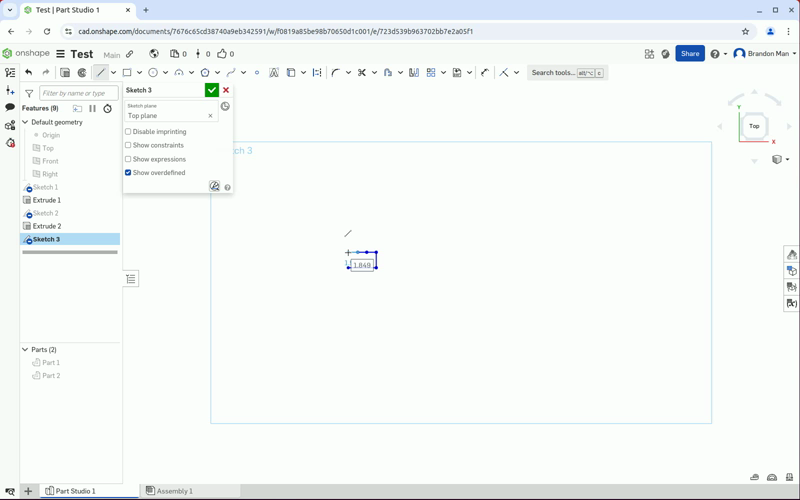
click(348, 252)
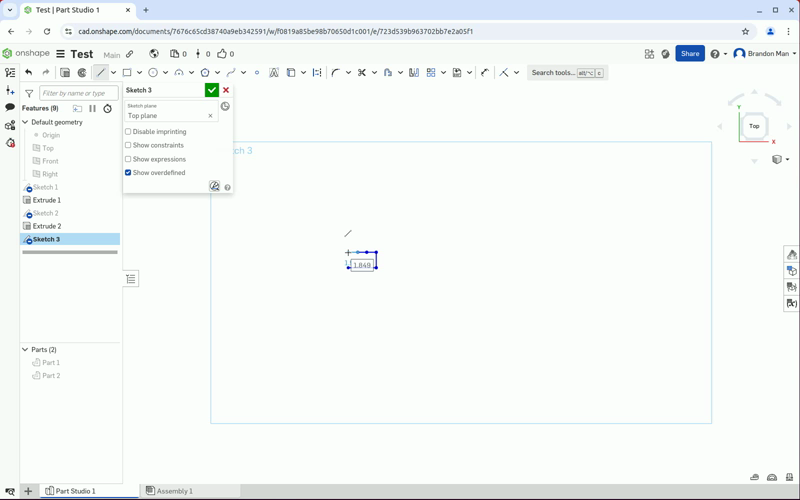
key_up(shift)
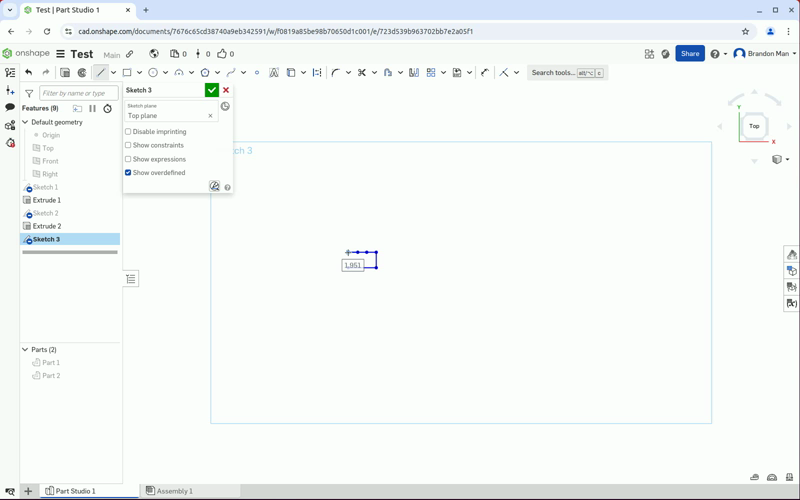
mouse_move(378, 252)
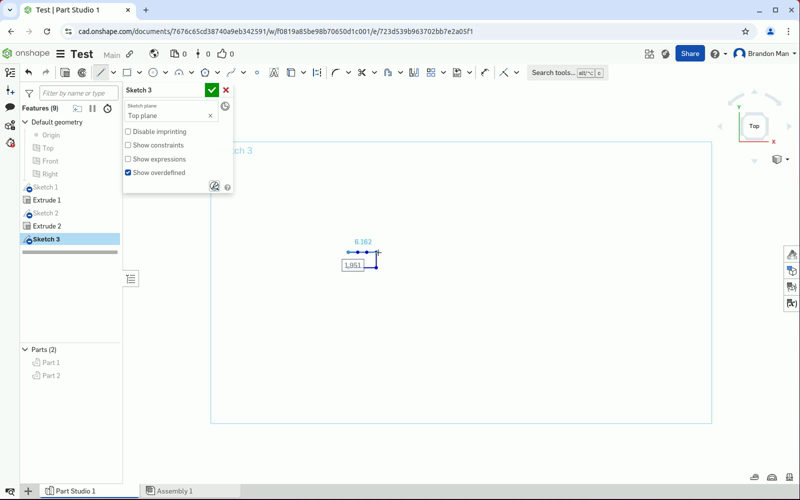
key_down(shift)
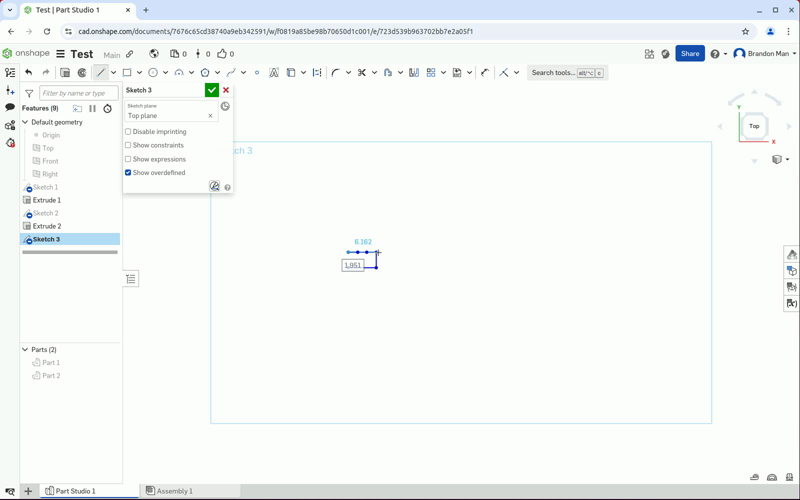
mouse_move(348, 267)
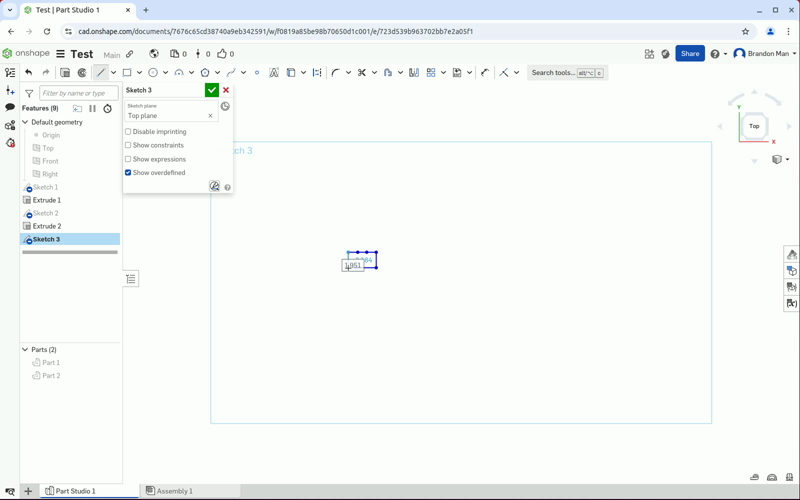
key_up(shift)
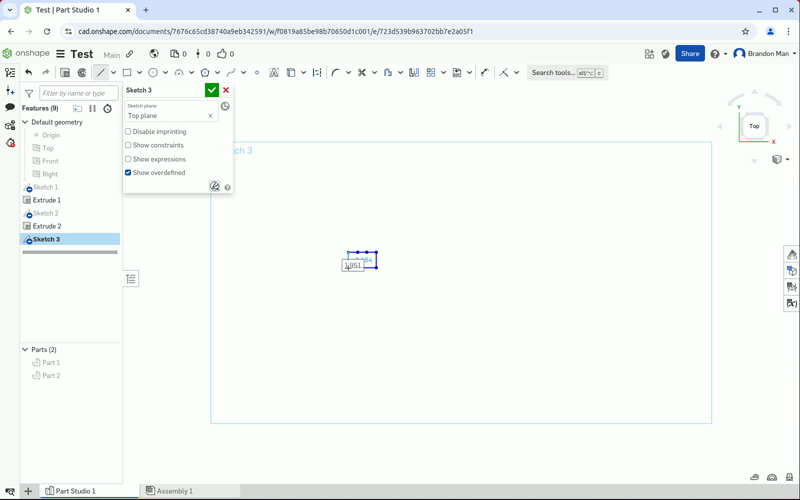
click(348, 267)
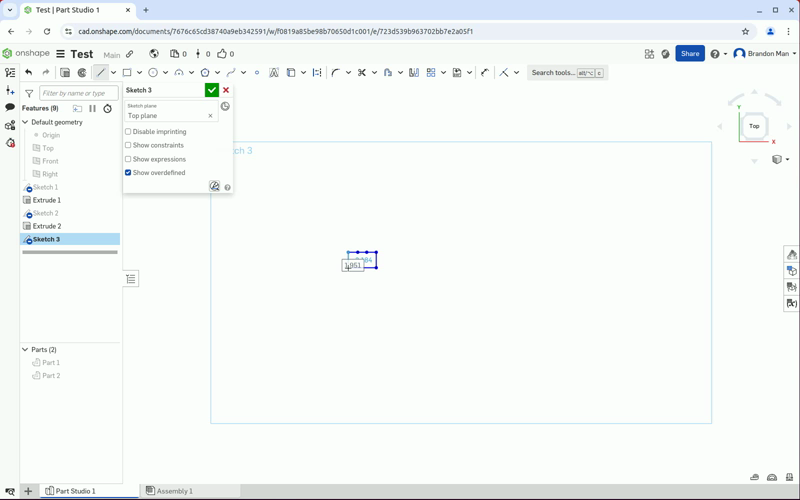
key(esc)
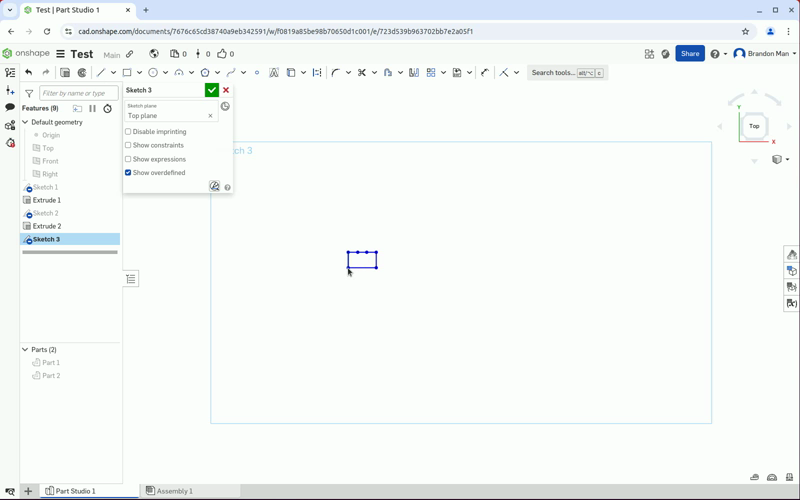
mouse_move(368, 263)
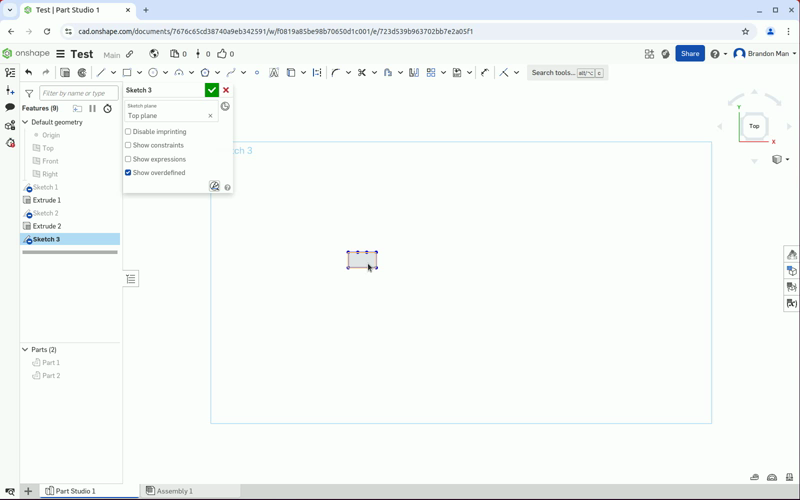
scroll(6)
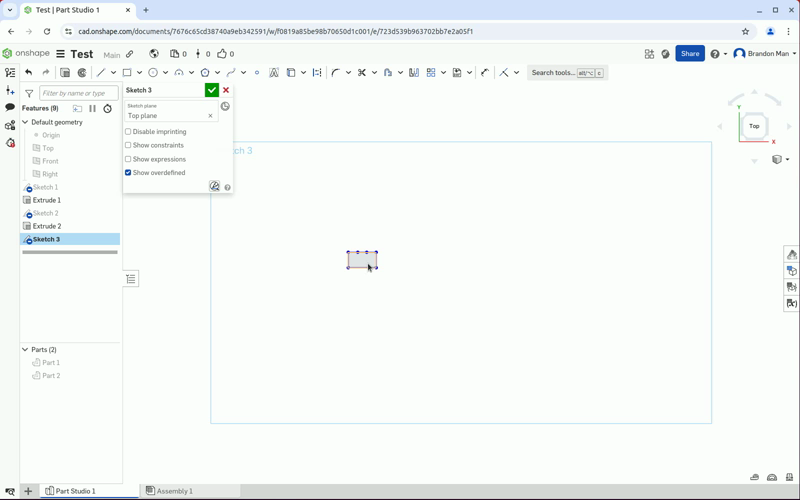
scroll(6)
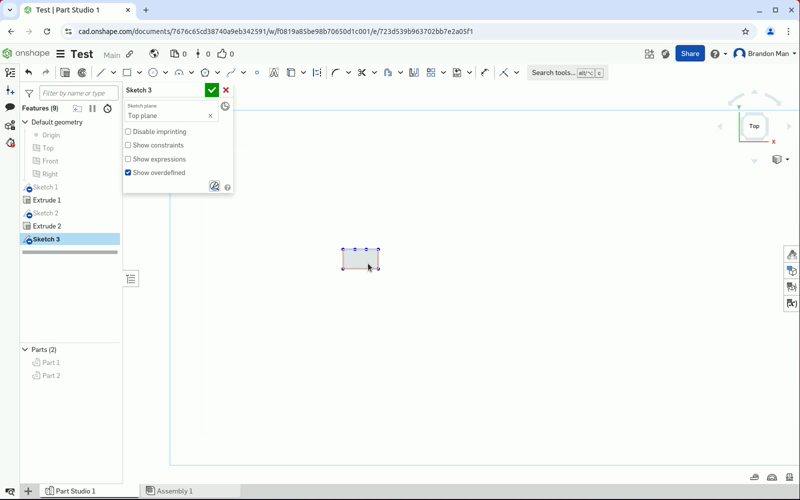
scroll(6)
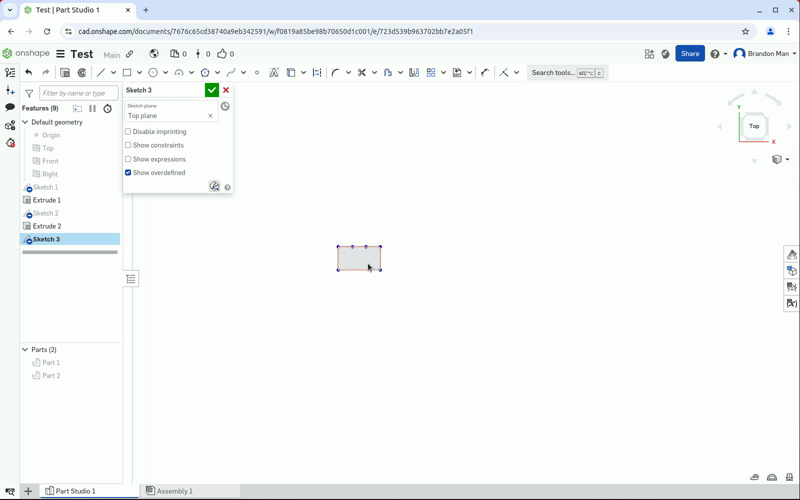
scroll(6)
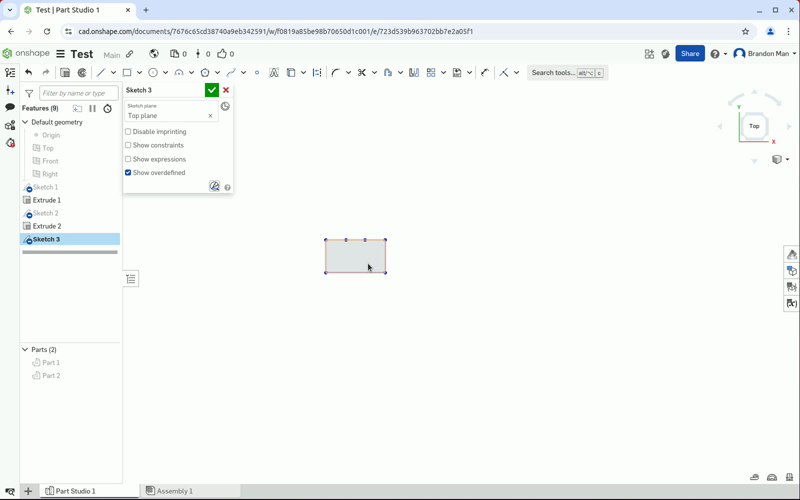
scroll(6)
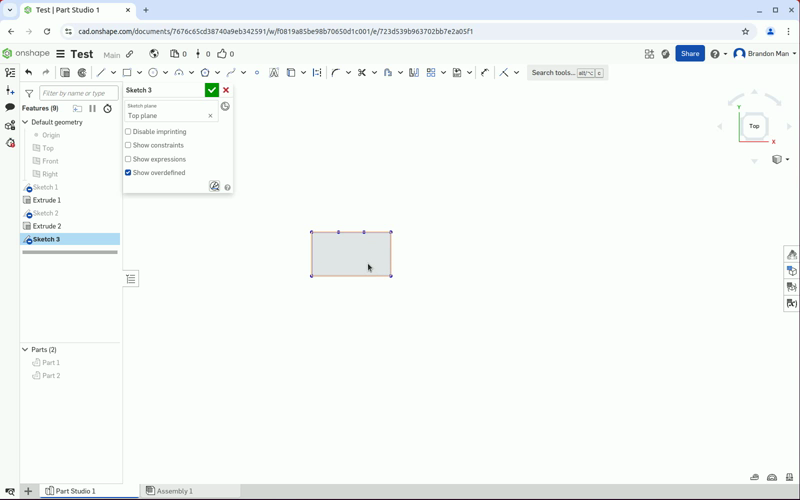
scroll(6)
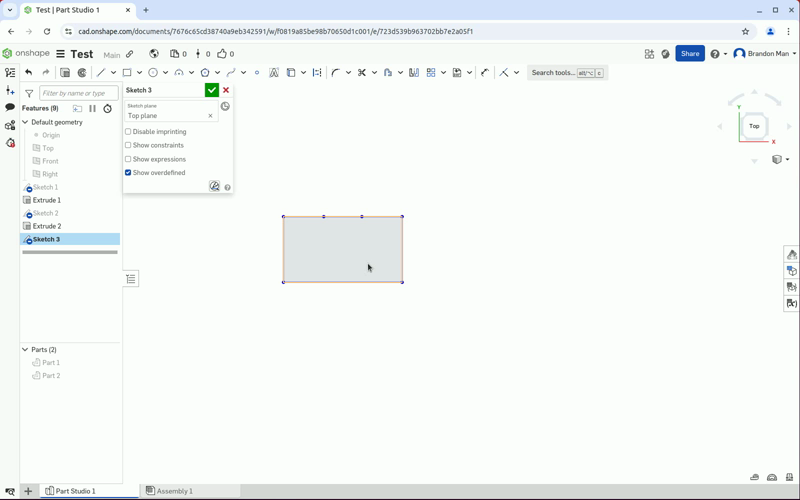
scroll(6)
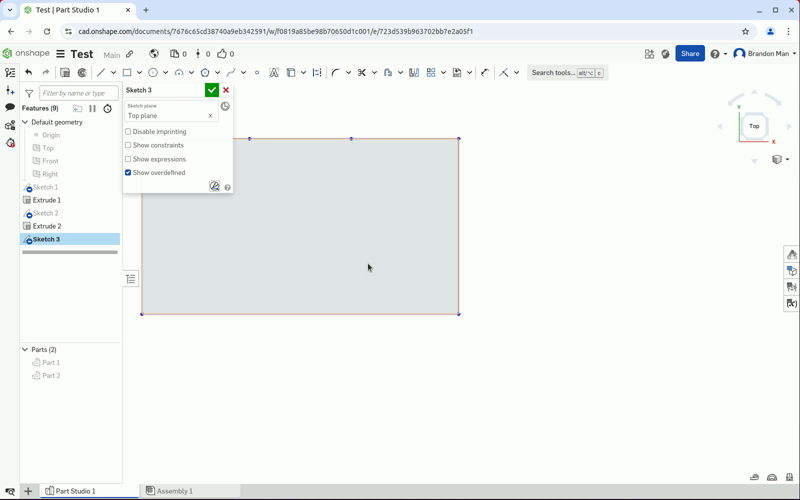
click(368, 263)
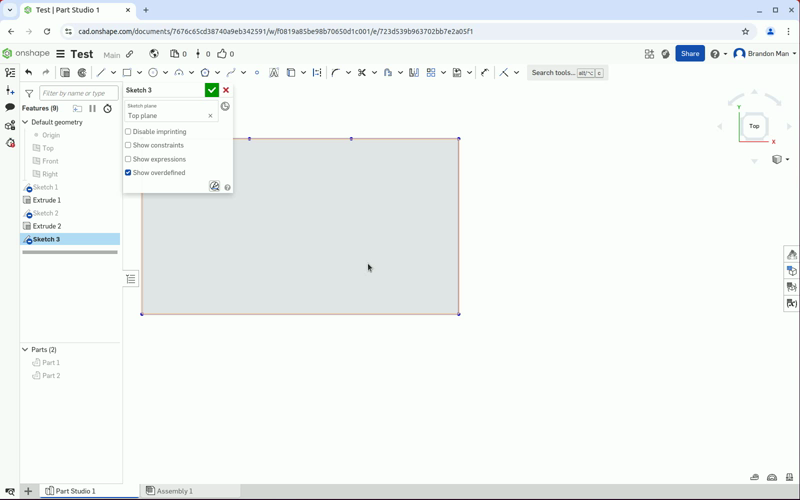
scroll(-6)
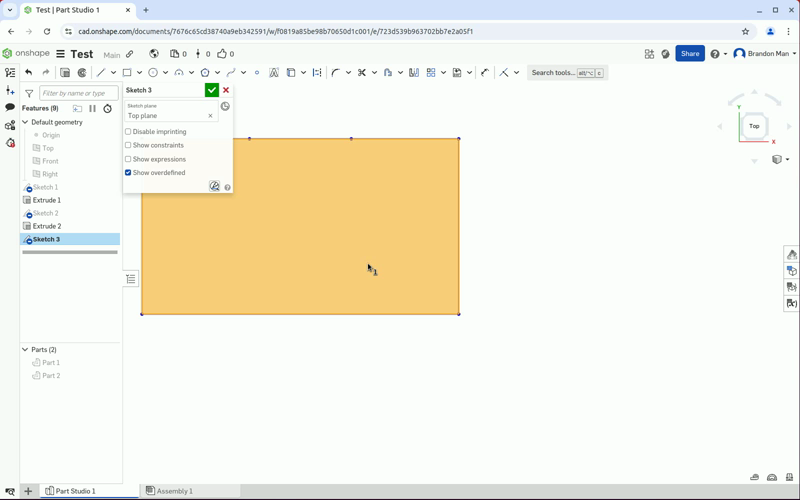
scroll(-6)
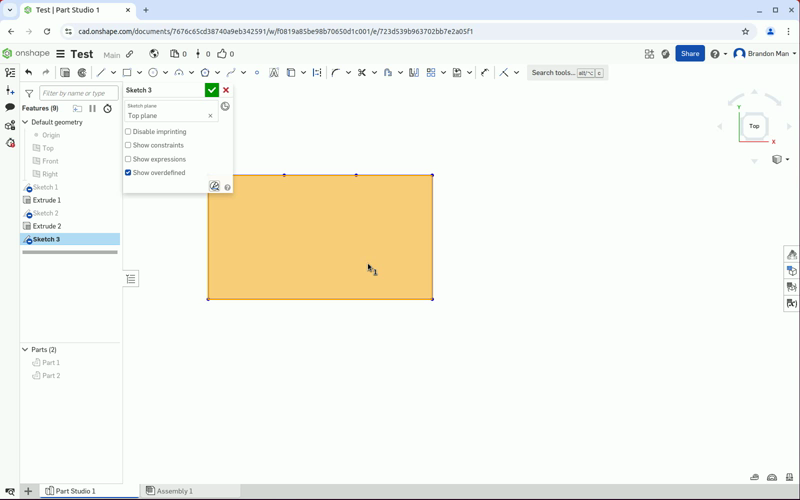
scroll(-6)
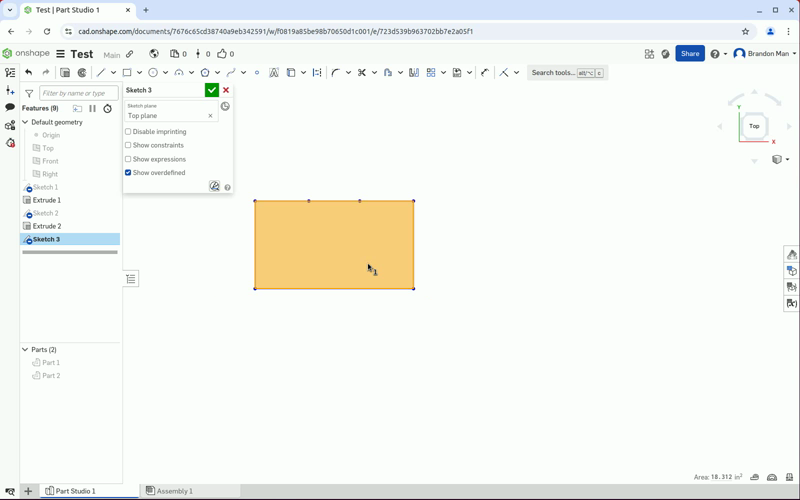
scroll(-6)
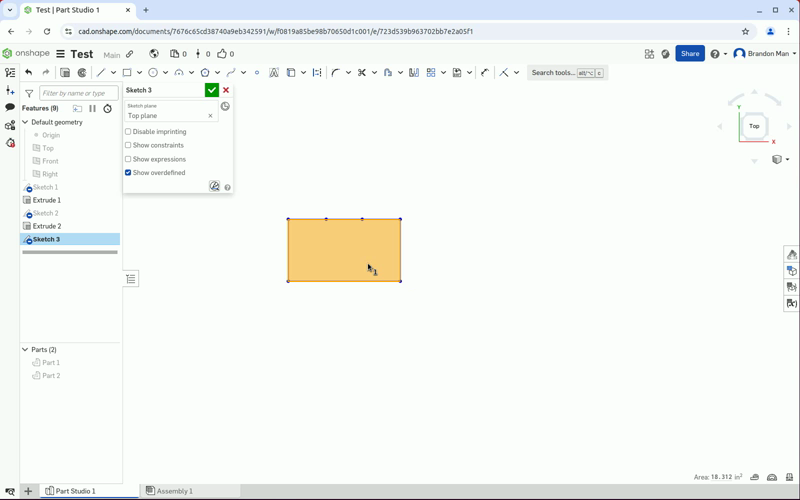
scroll(-6)
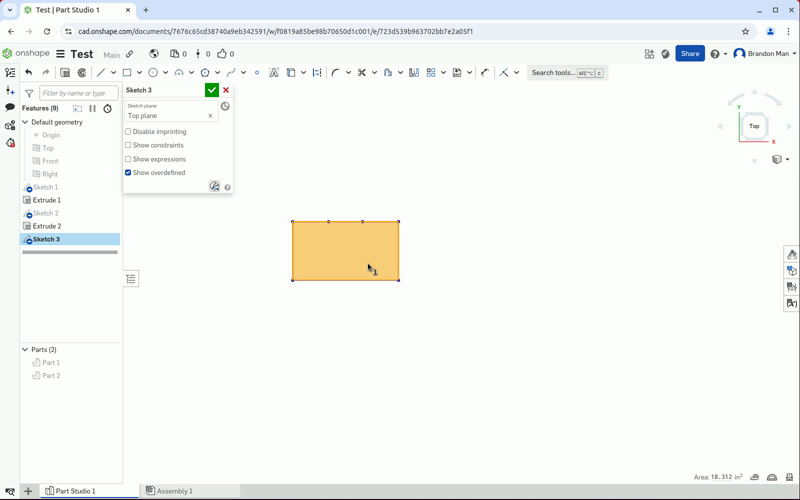
scroll(-6)
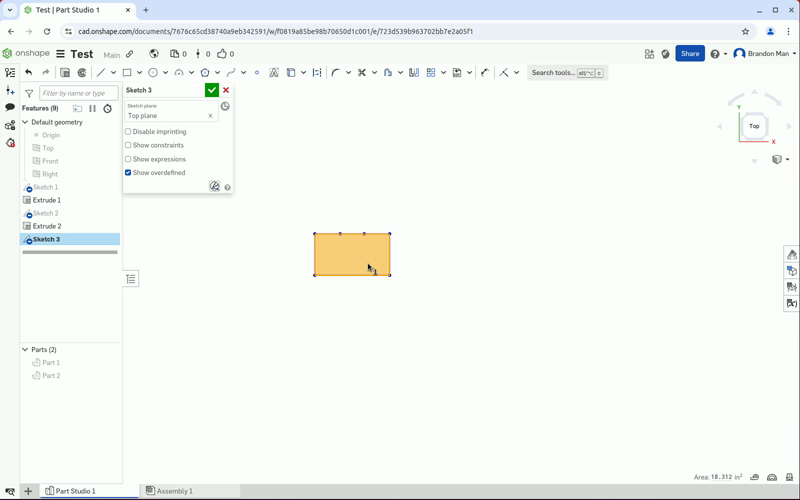
scroll(-6)
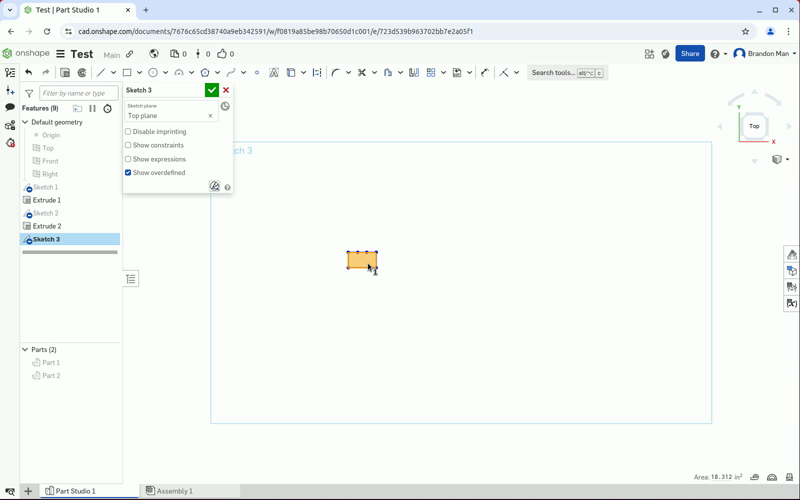
mouse_move(73, 352)
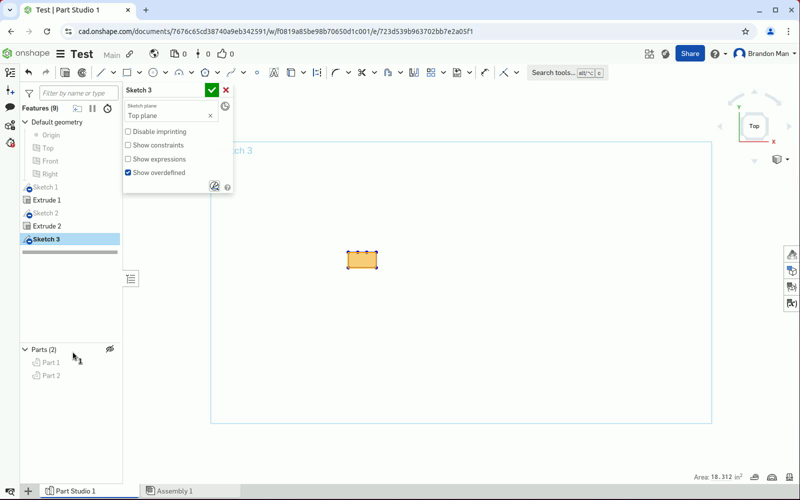
key(shift+y)
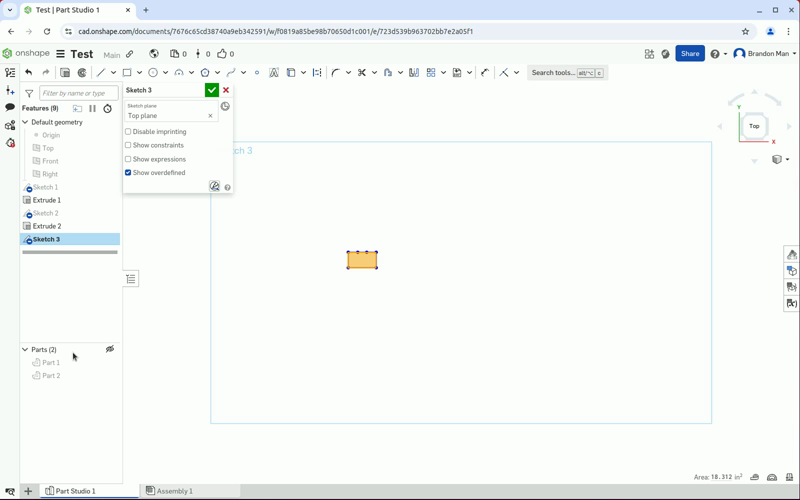
key(shift+e)
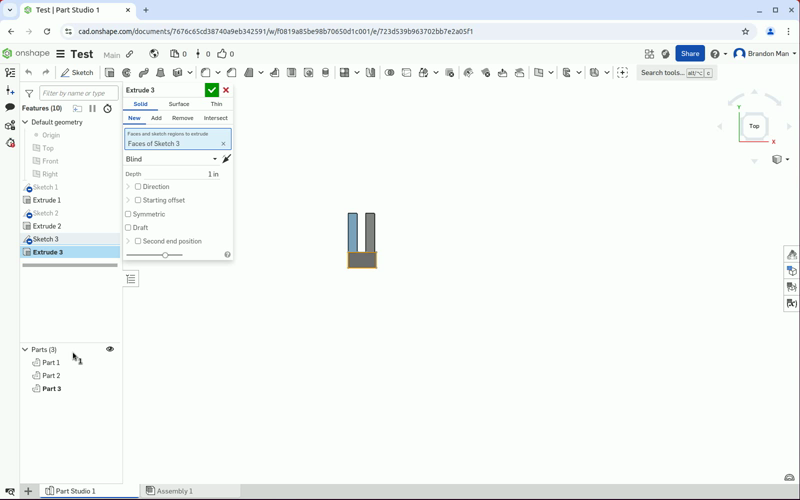
mouse_move(143, 106)
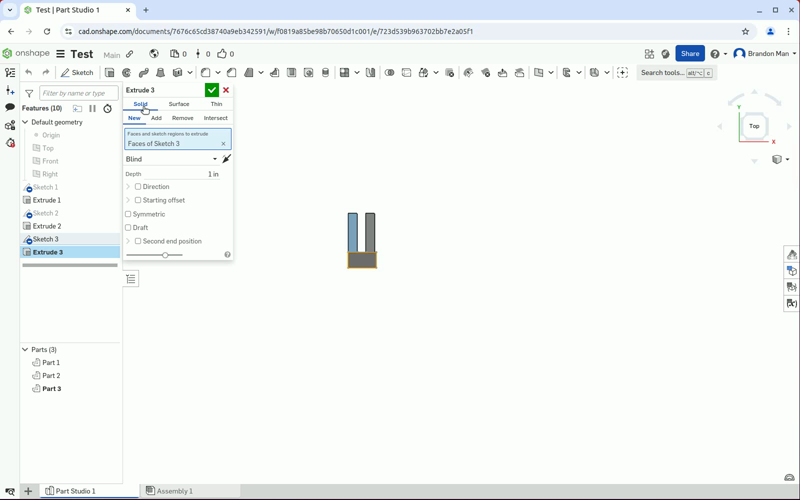
click(143, 106)
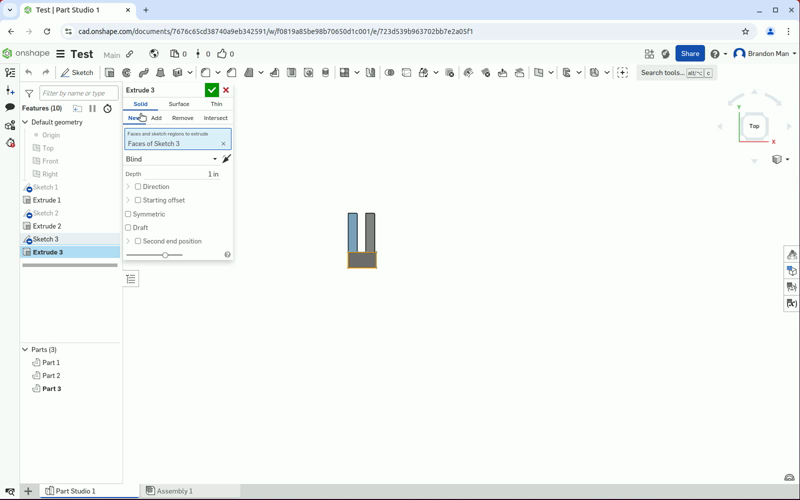
mouse_move(137, 120)
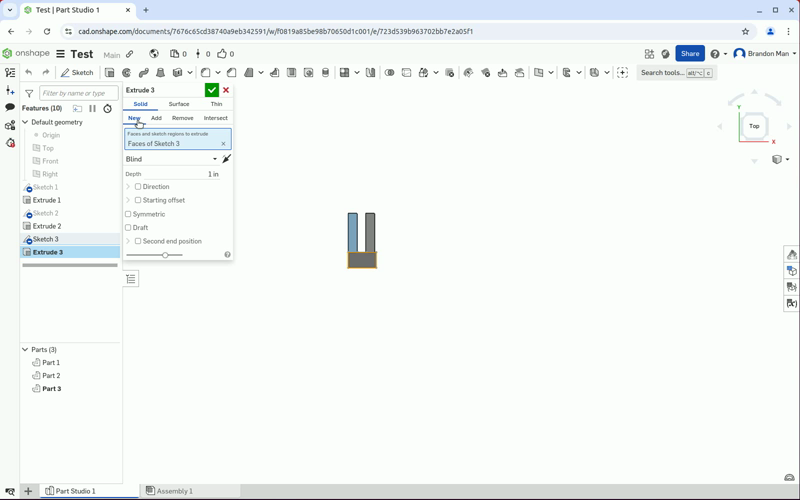
click(137, 120)
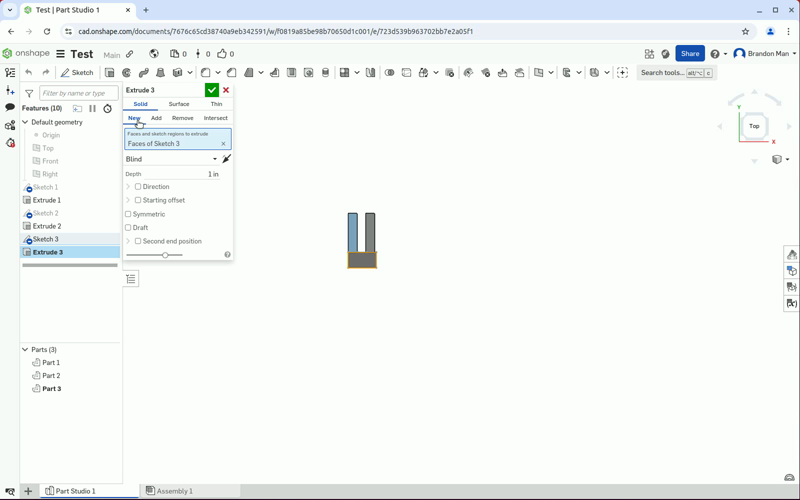
key(tab, 4)
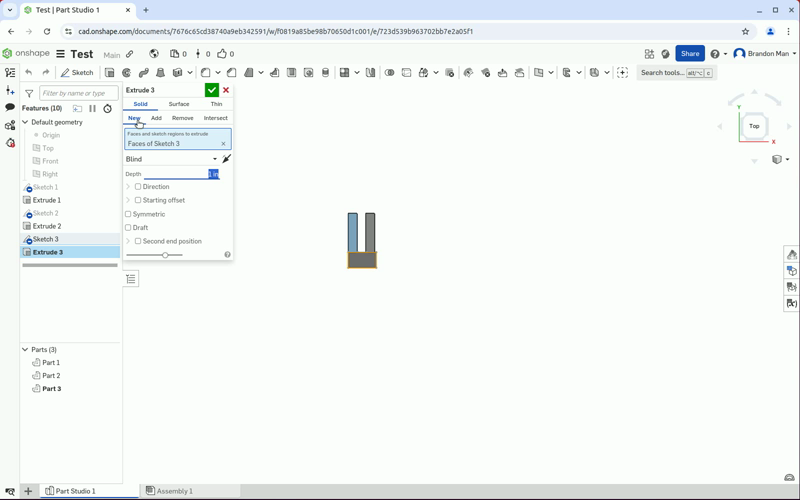
text(4.814)
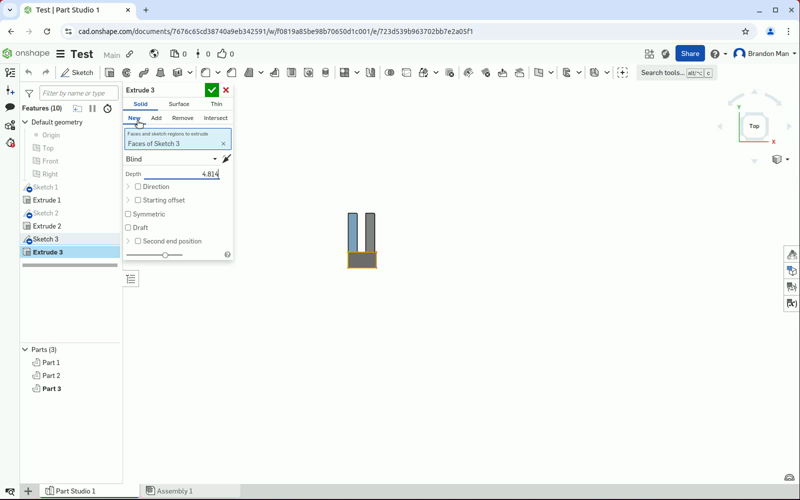
key(enter)
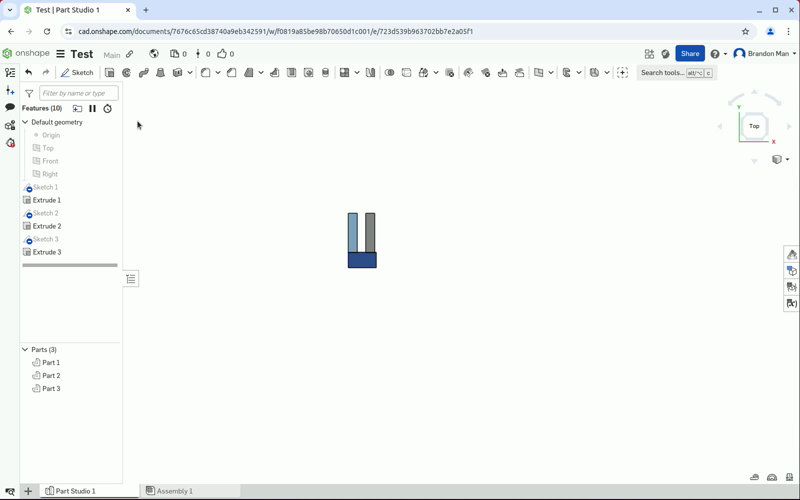
key(shift+h)
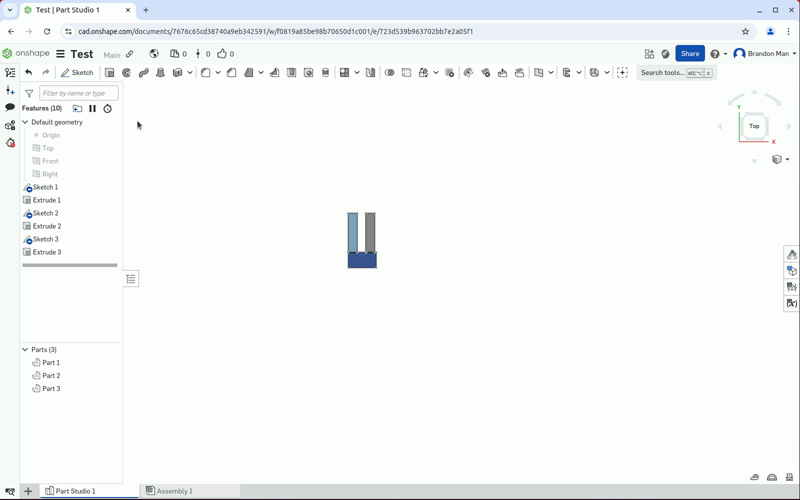
key(shift+h)
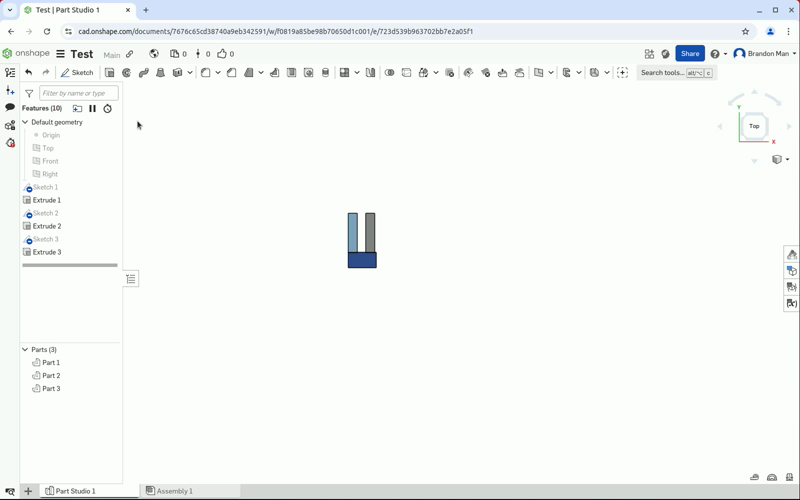
mouse_move(73, 189)
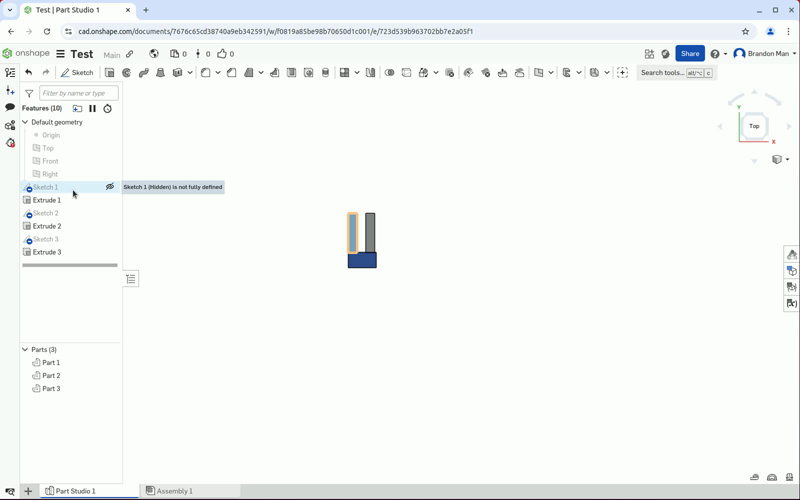
click(73, 189)
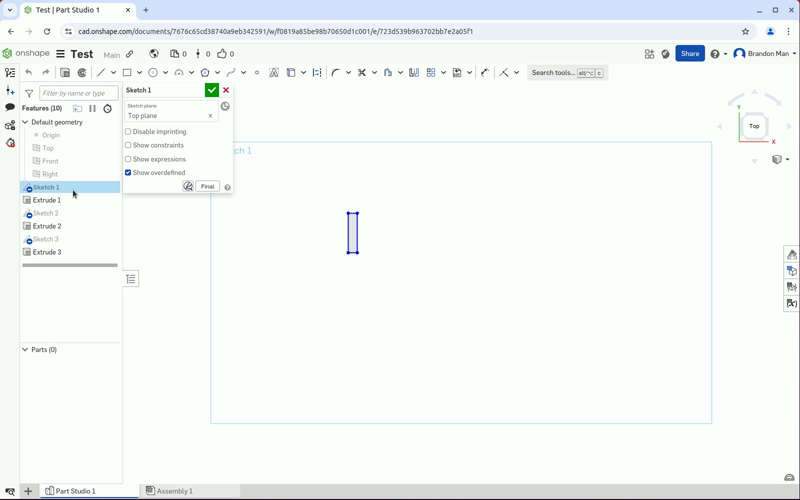
mouse_move(229, 92)
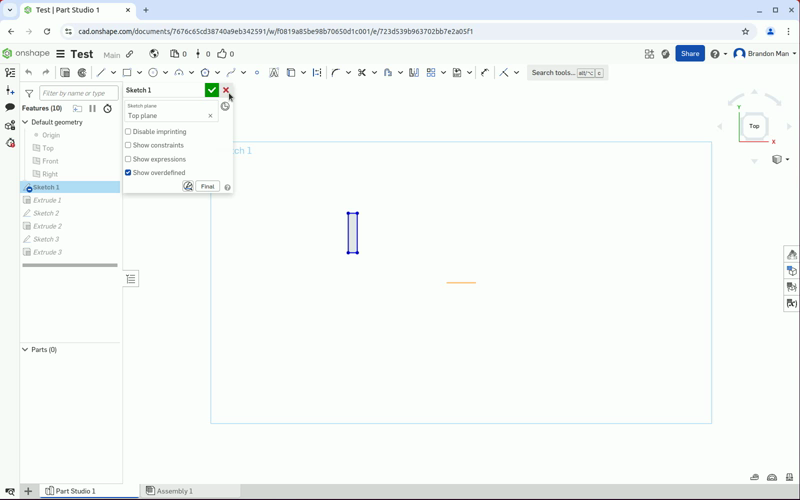
click(229, 92)
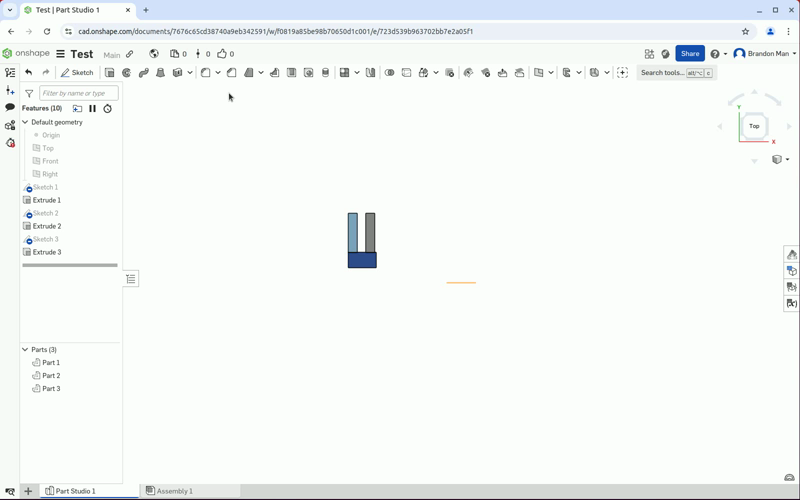
mouse_move(73, 352)
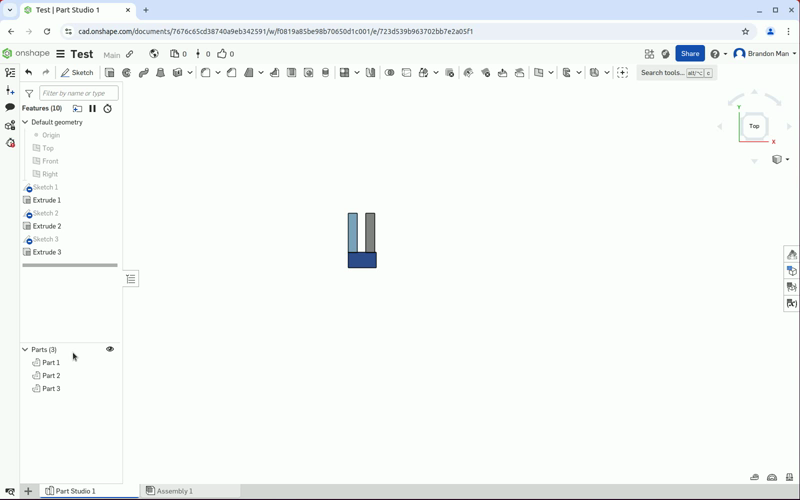
key(y)
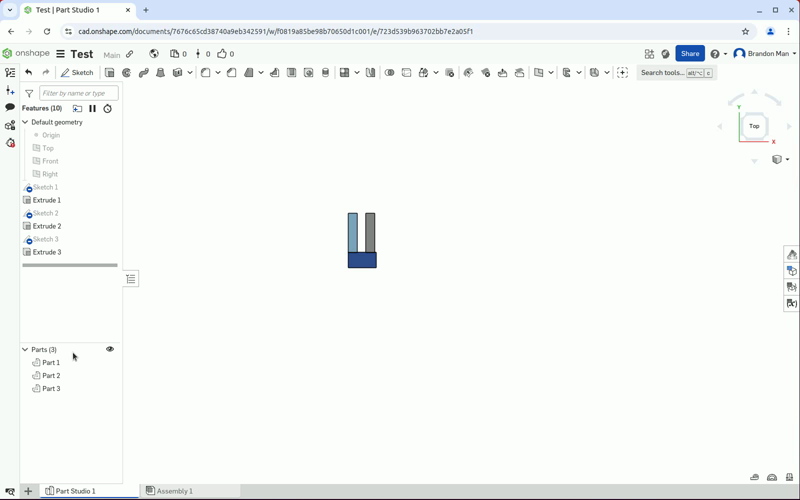
key(shift+p)
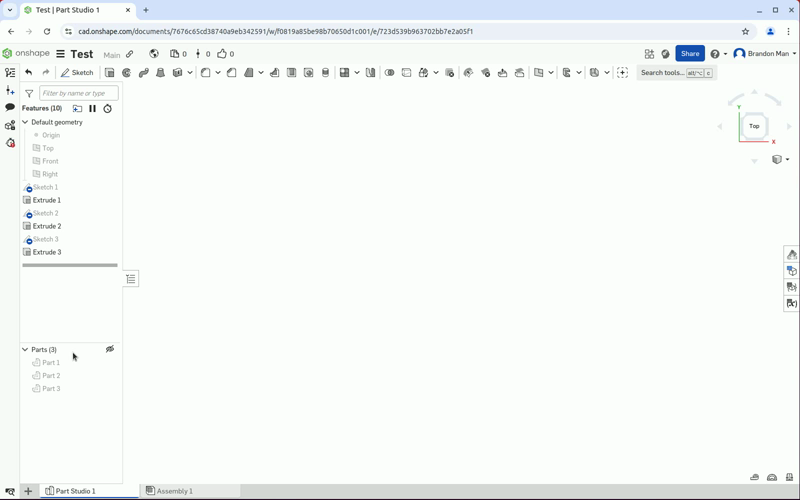
key(space)
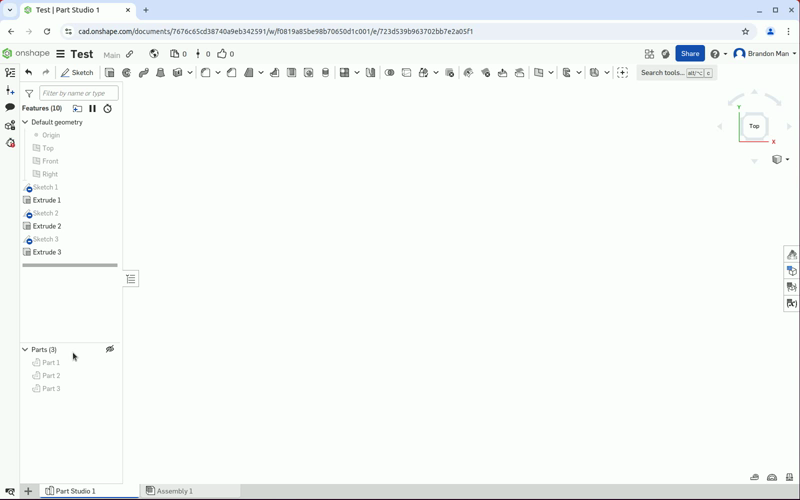
key_down(shift)
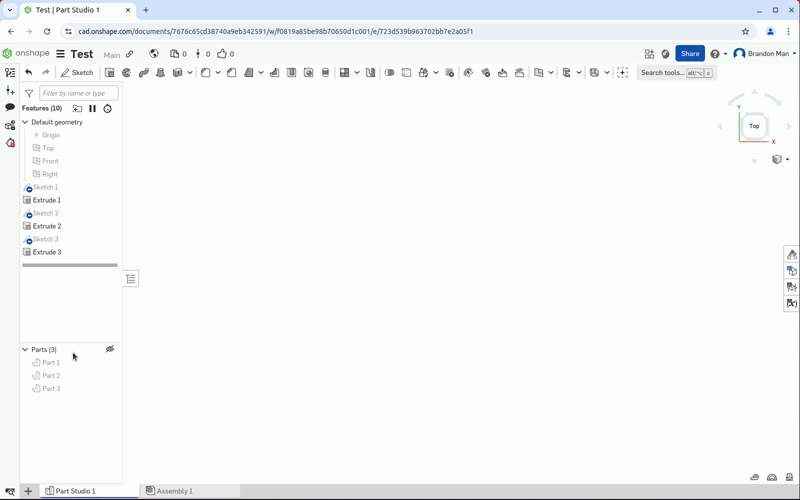
key(up)
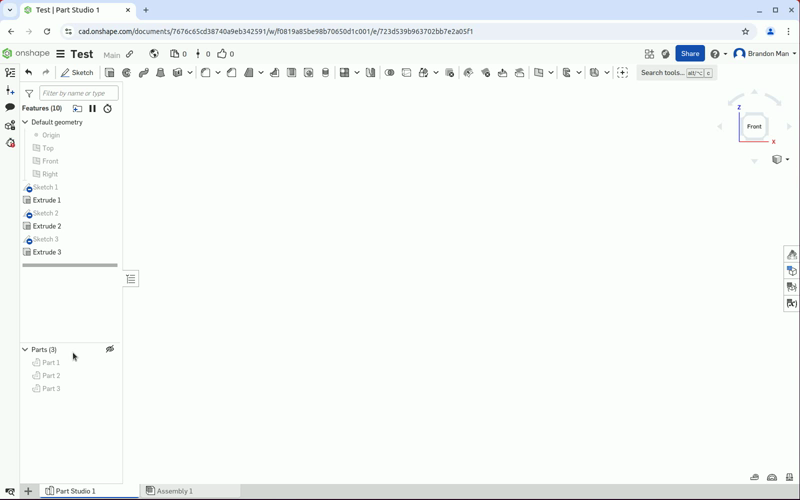
key_up(shift)
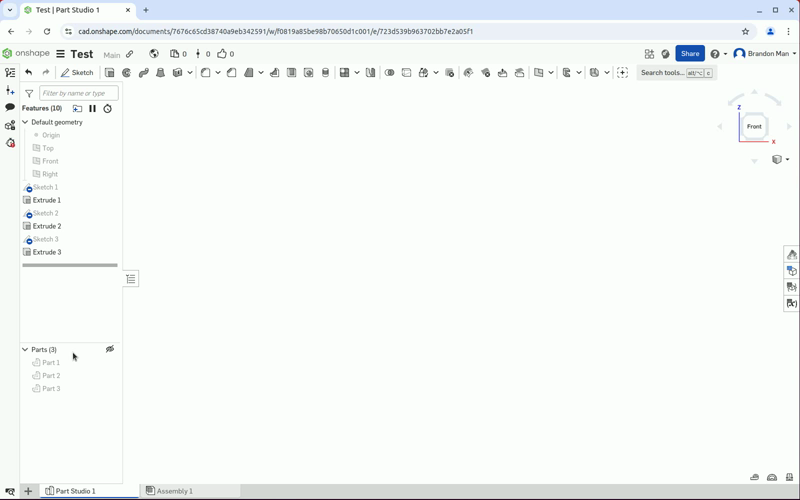
key(space)
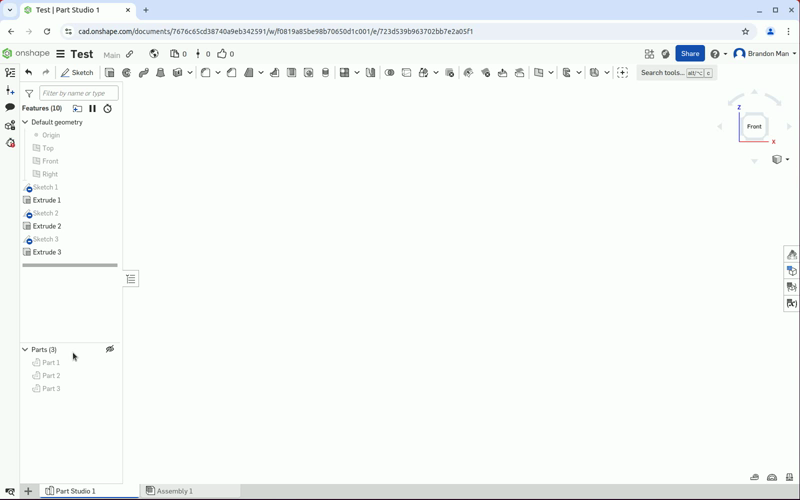
key_down(shift)
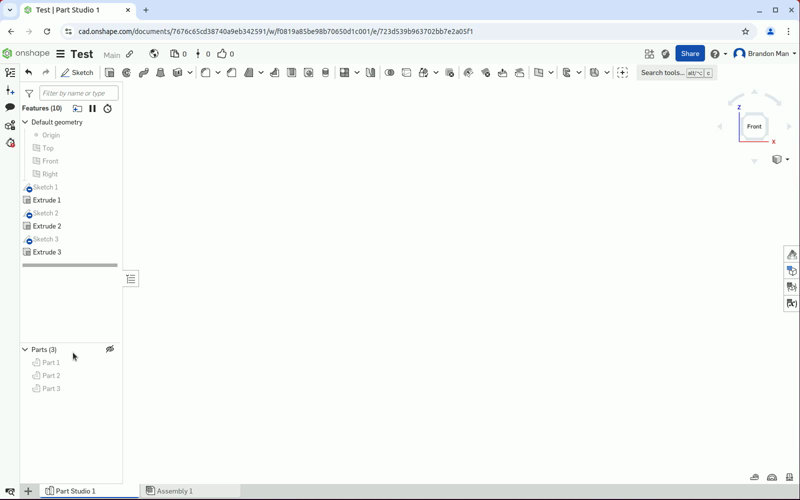
key(left)
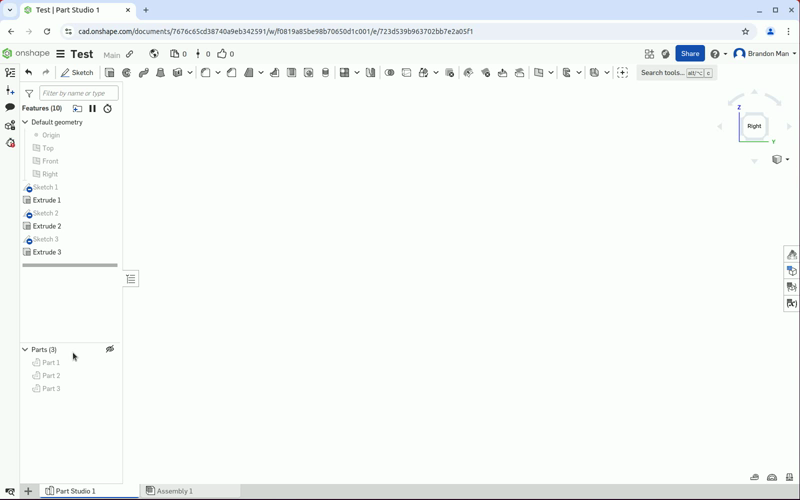
key_up(shift)
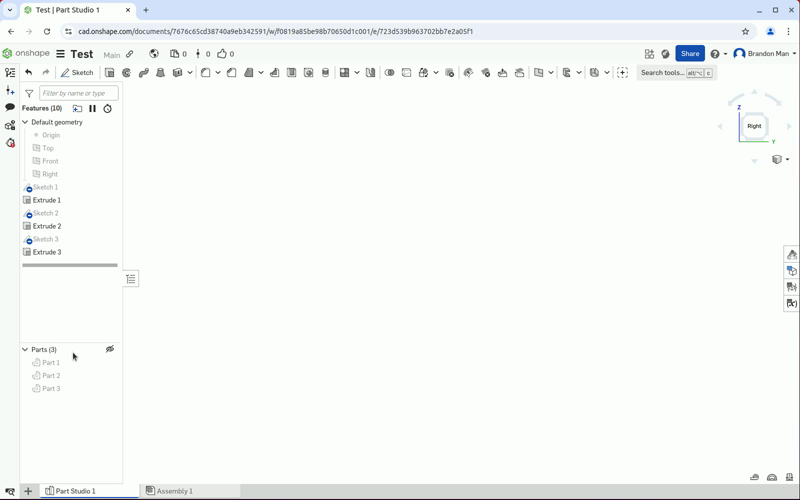
mouse_move(73, 352)
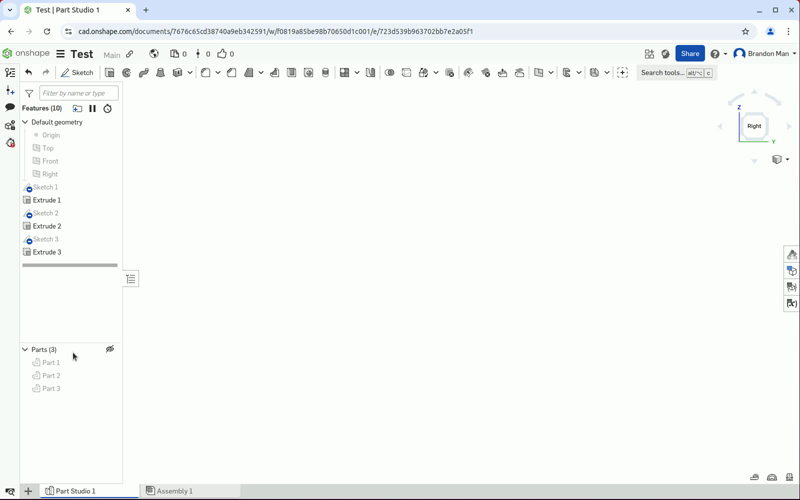
key(shift+y)
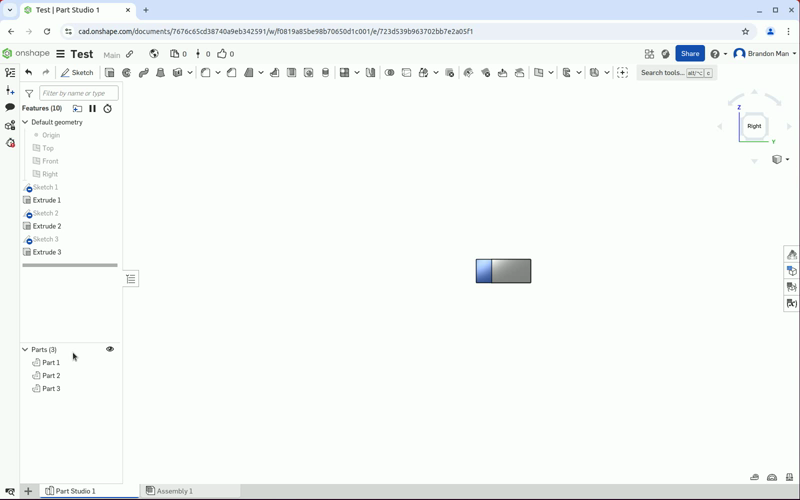
mouse_move(541, 75)
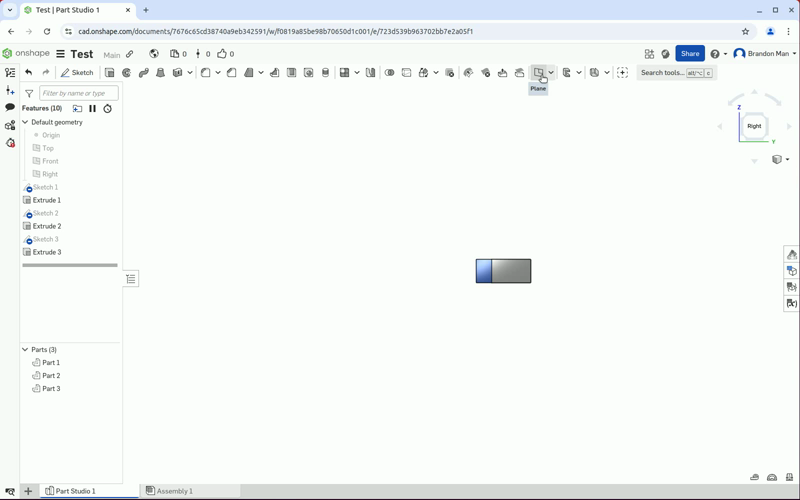
click(541, 75)
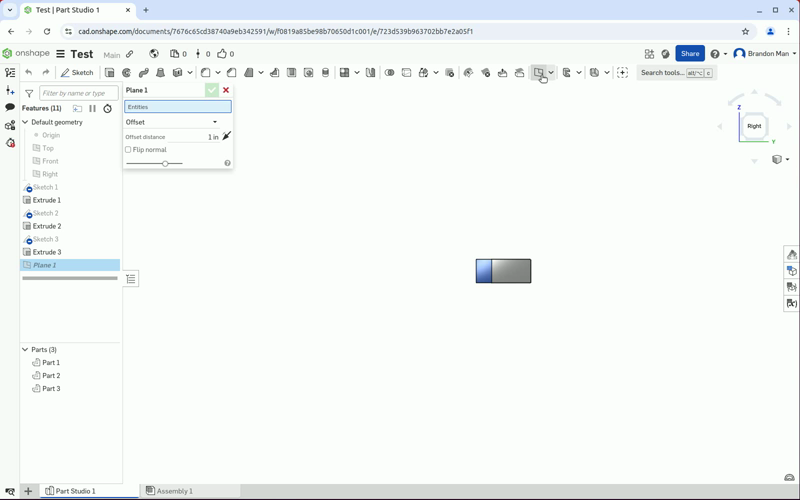
mouse_move(73, 176)
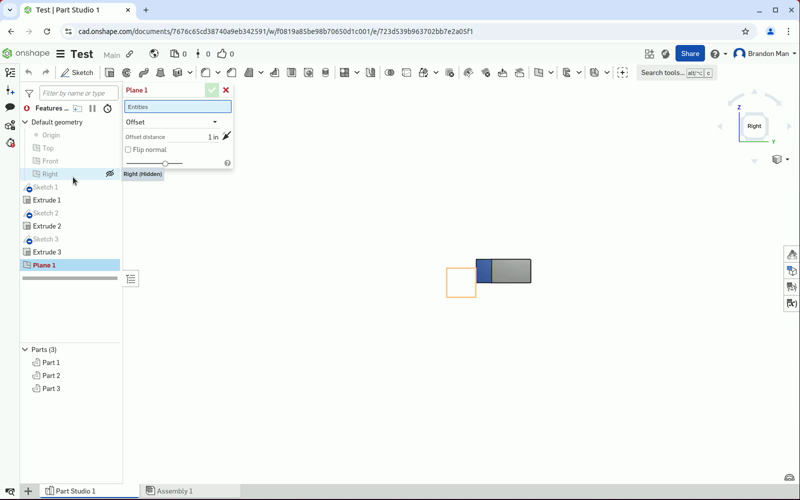
click(73, 176)
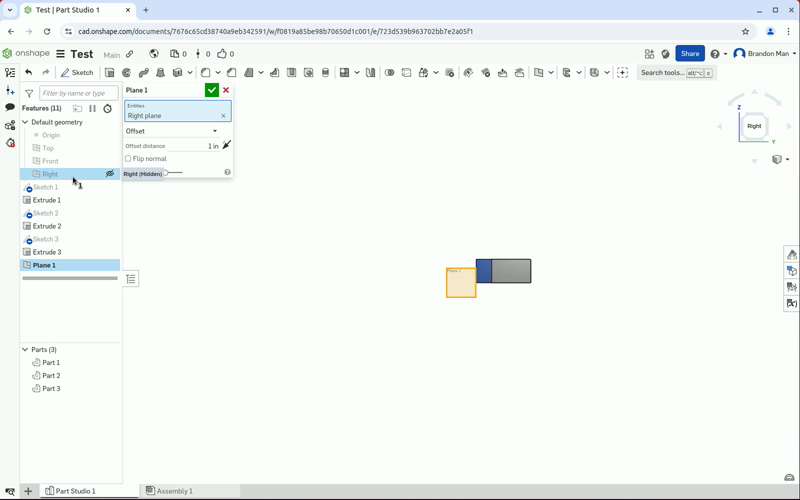
key(tab, 2)
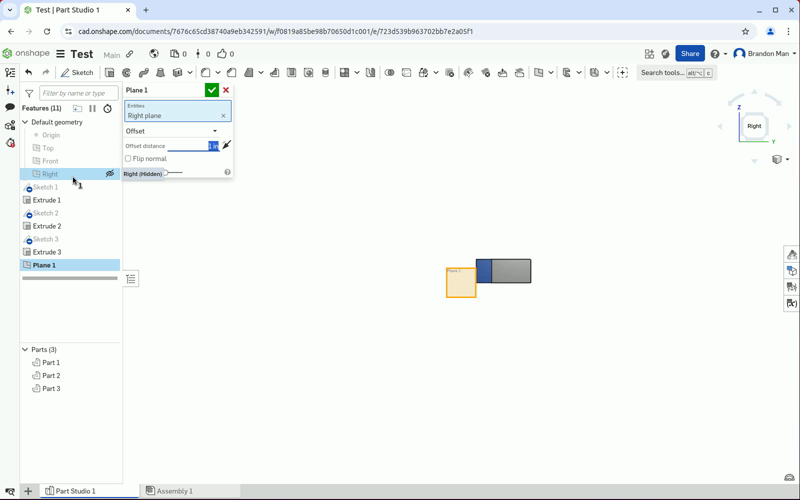
text(17.562)
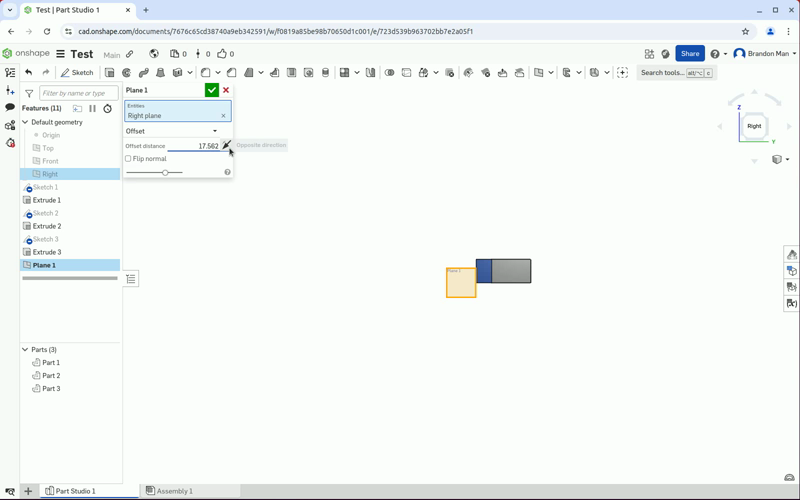
mouse_move(229, 147)
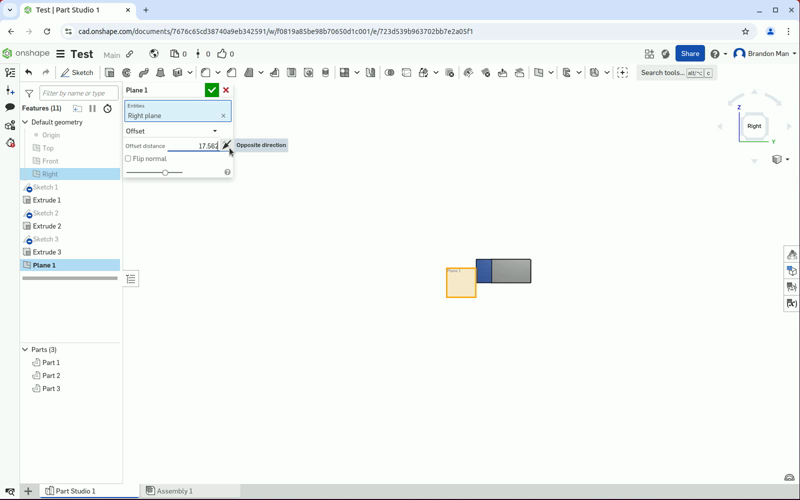
click(229, 147)
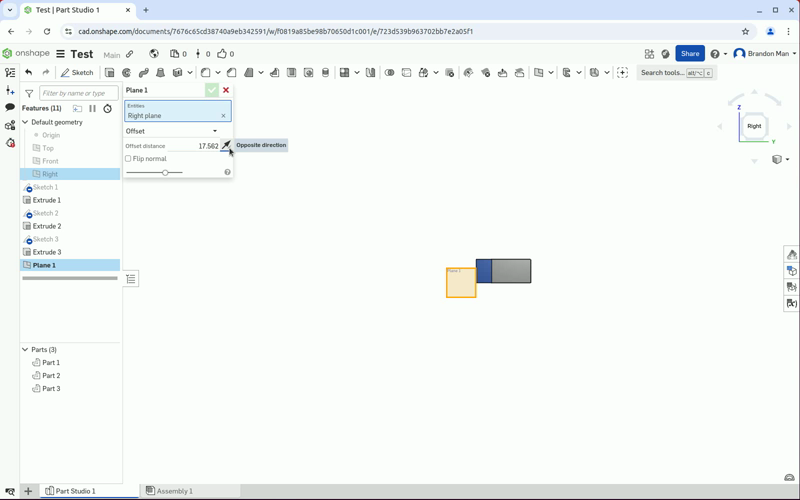
key(enter, 2)
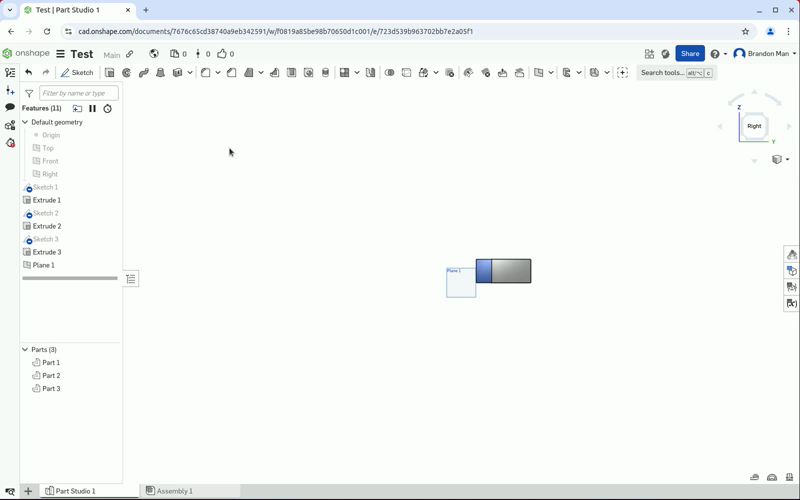
key(shift+s)
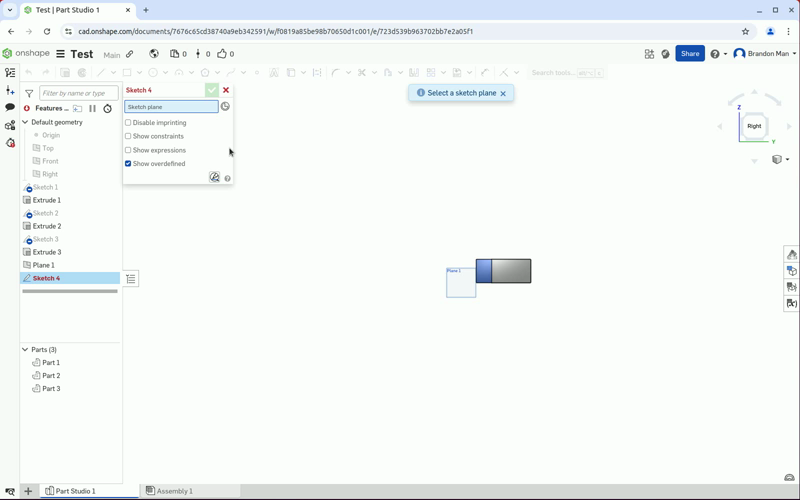
mouse_move(73, 267)
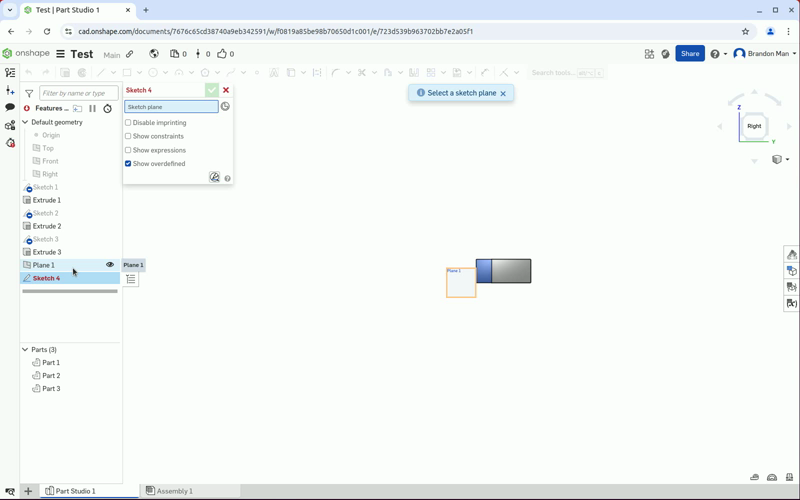
click(73, 267)
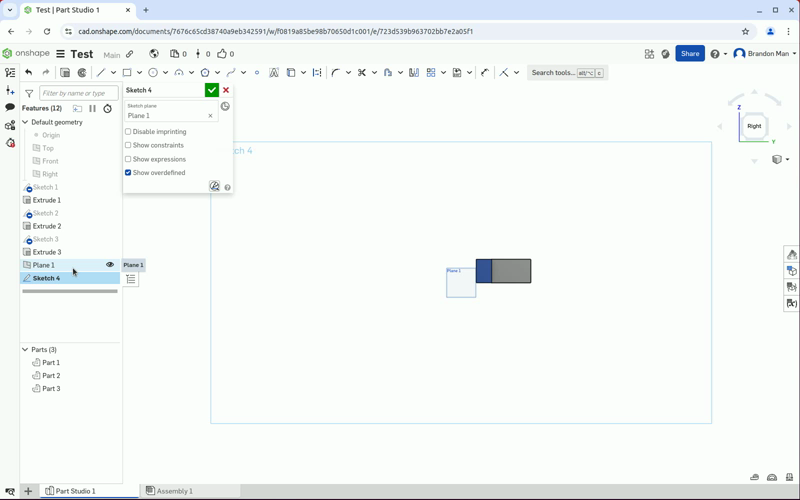
mouse_move(73, 352)
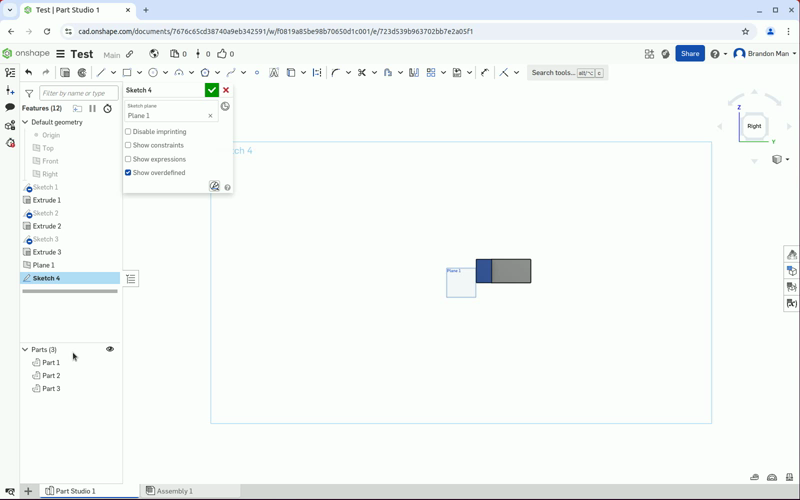
key(y)
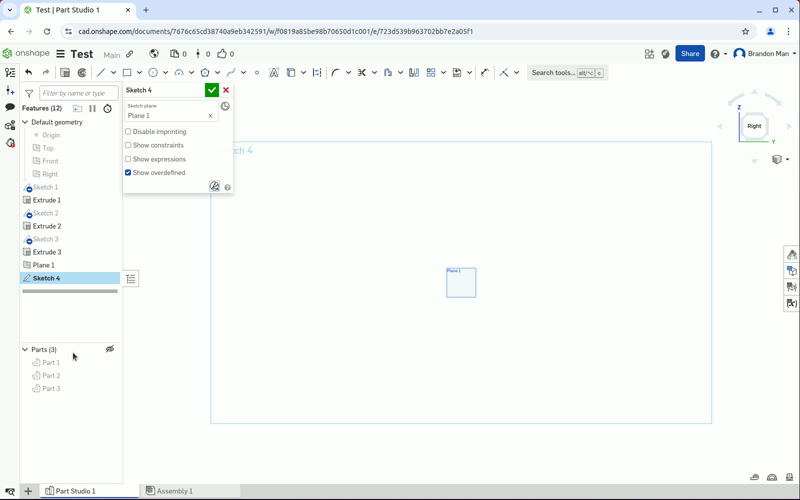
key(c)
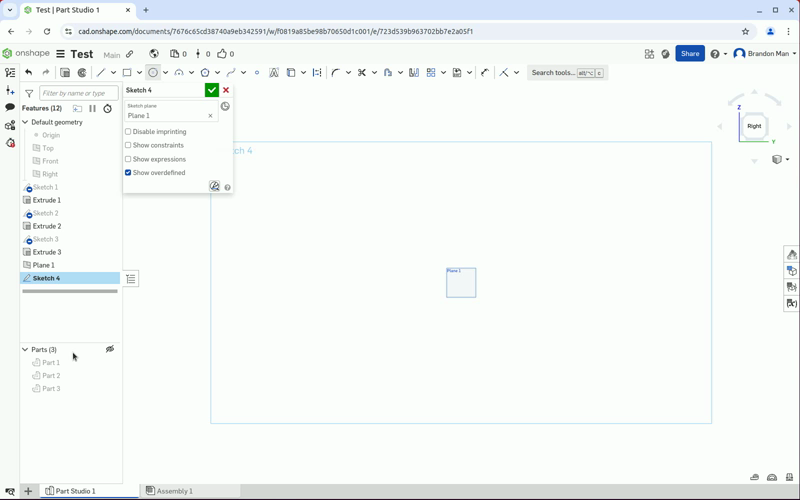
key_down(shift)
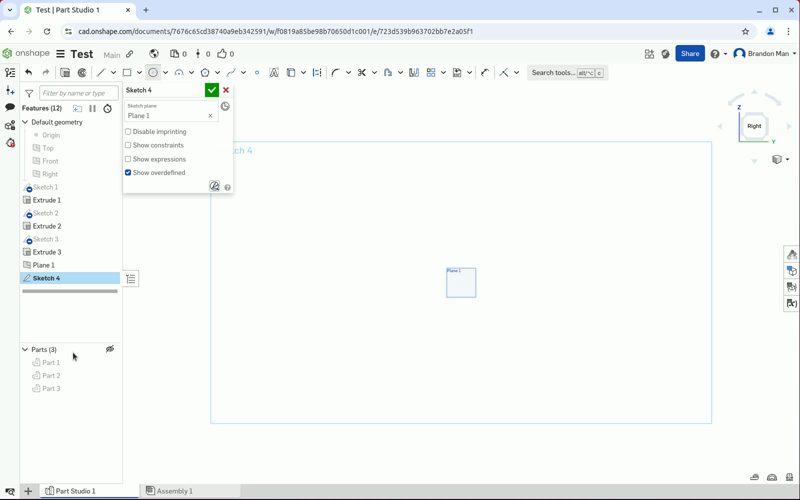
mouse_move(512, 271)
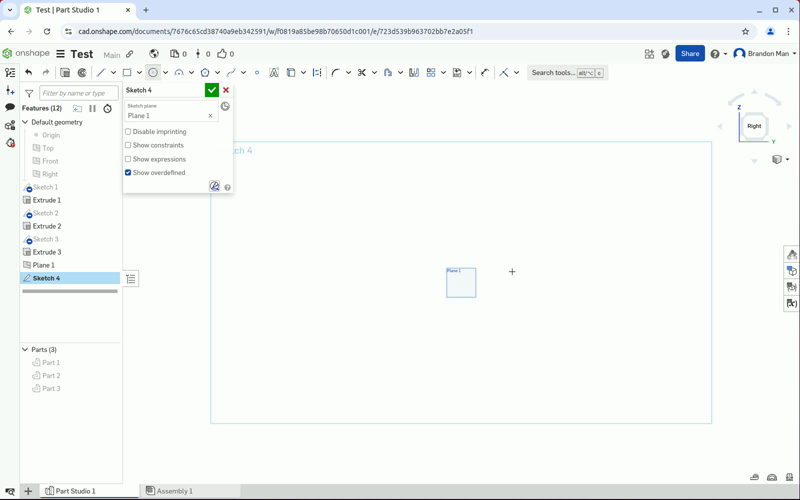
click(512, 271)
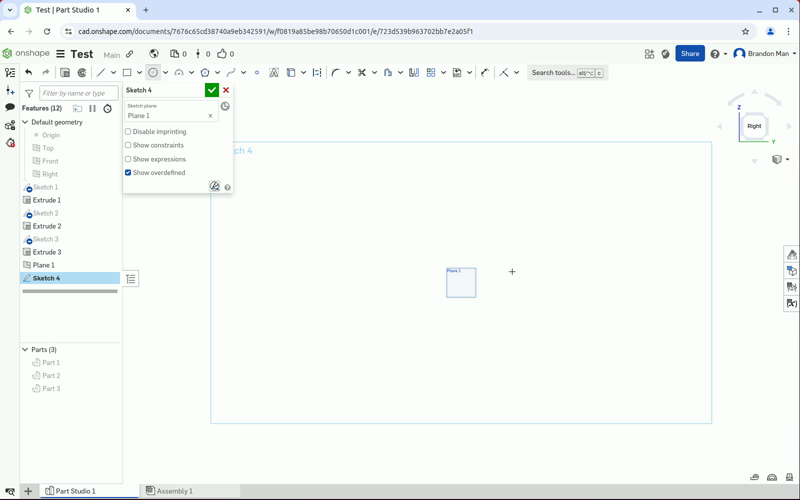
key_up(shift)
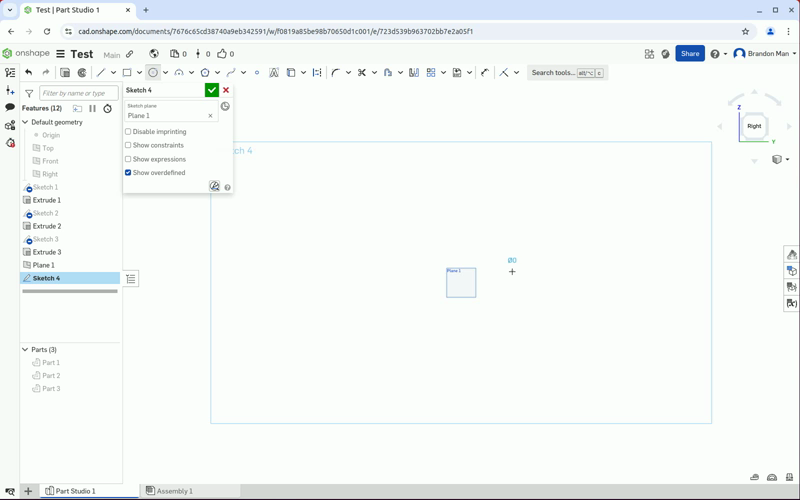
mouse_move(521, 271)
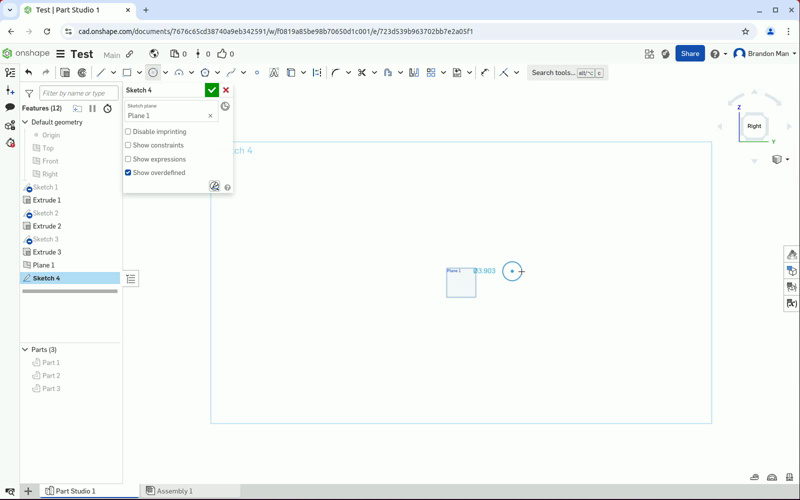
click(521, 271)
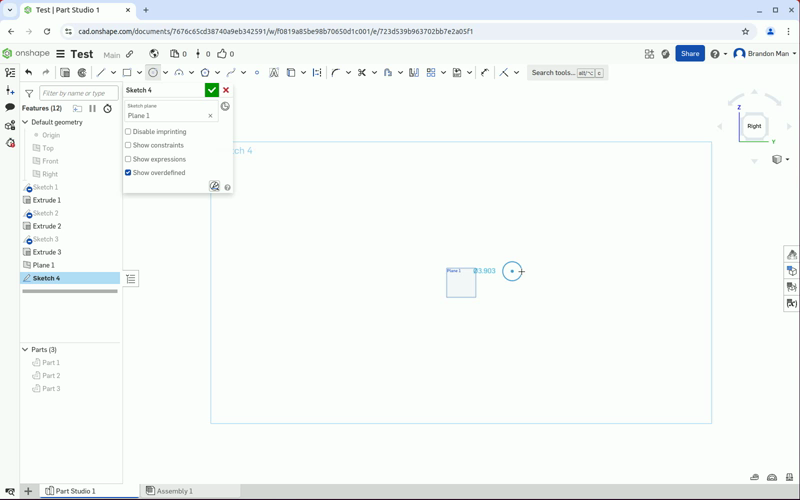
key(esc)
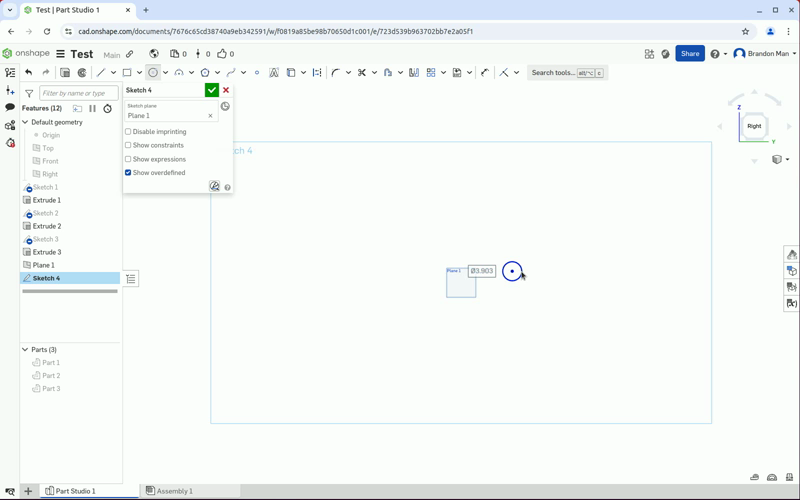
mouse_move(508, 270)
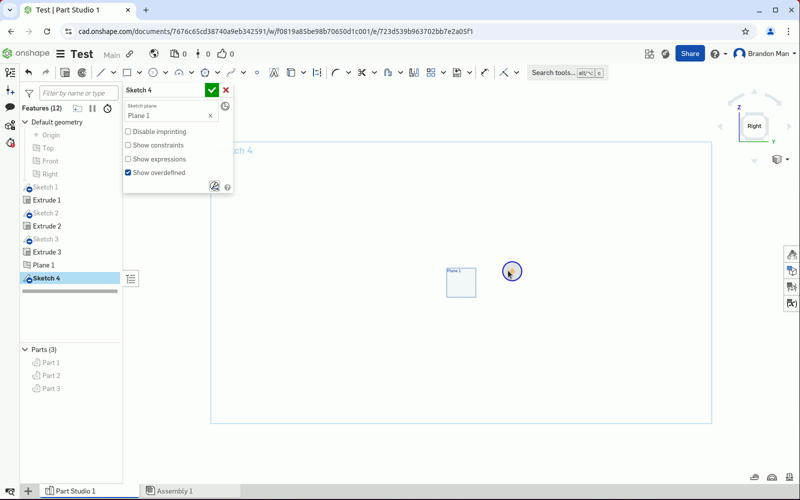
scroll(6)
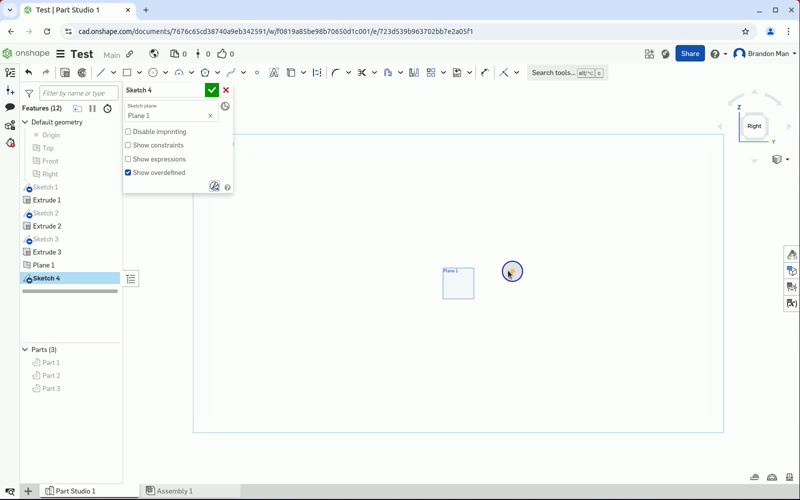
scroll(6)
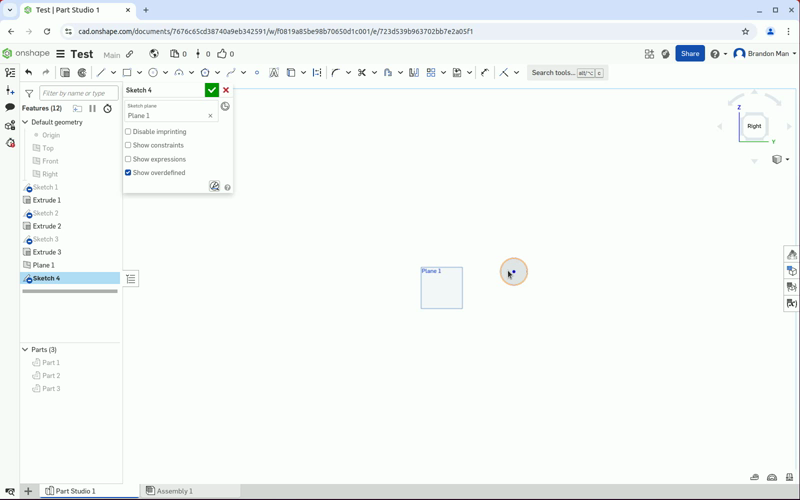
scroll(6)
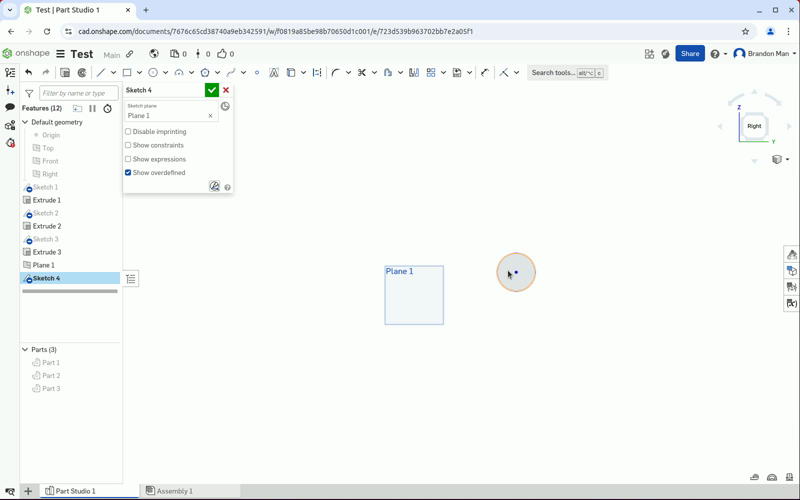
scroll(6)
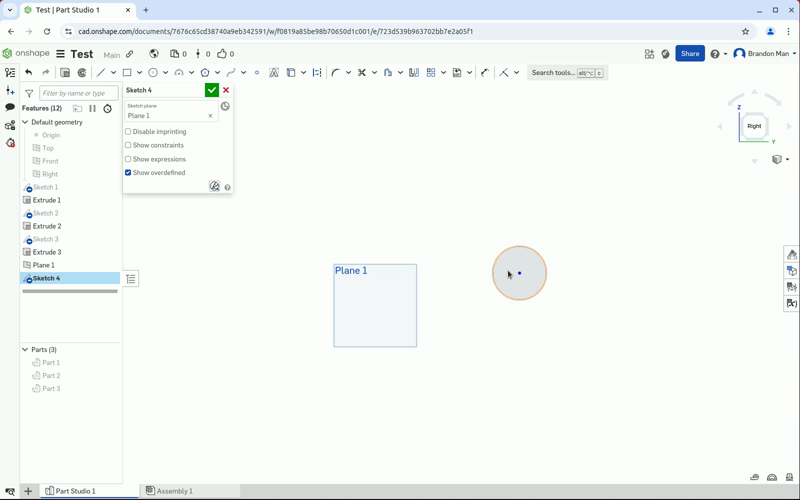
scroll(6)
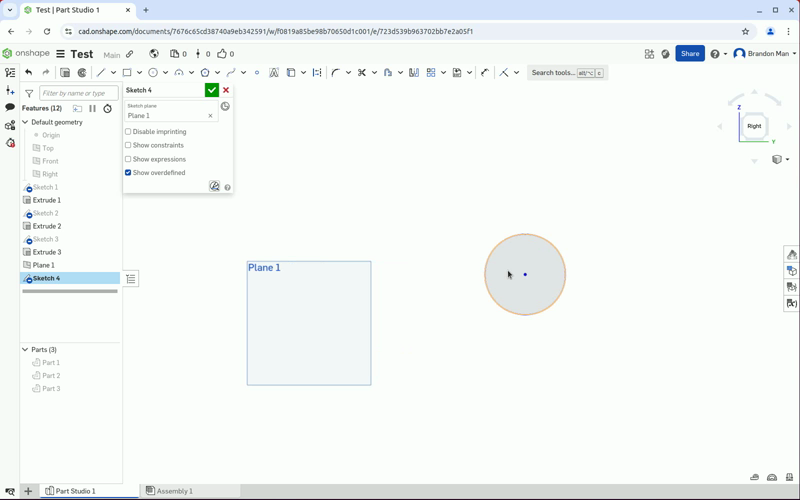
scroll(6)
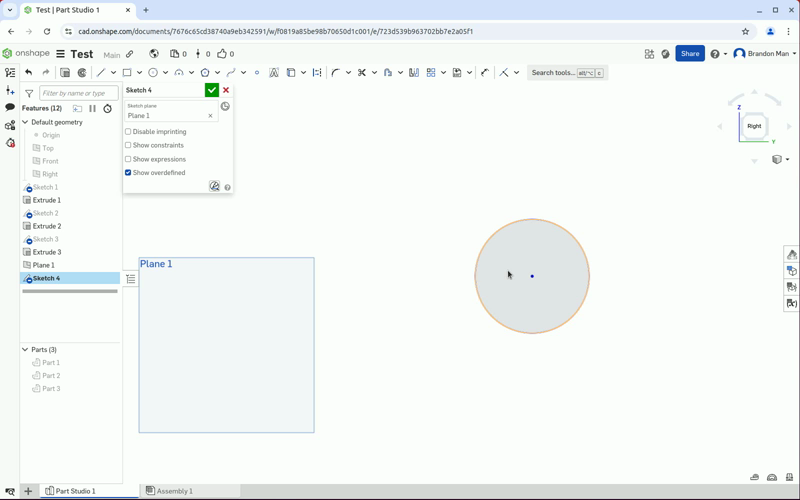
scroll(6)
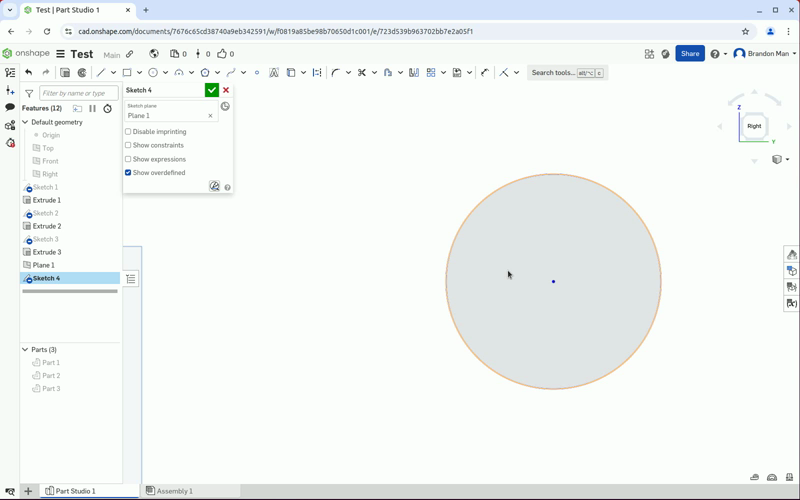
click(508, 270)
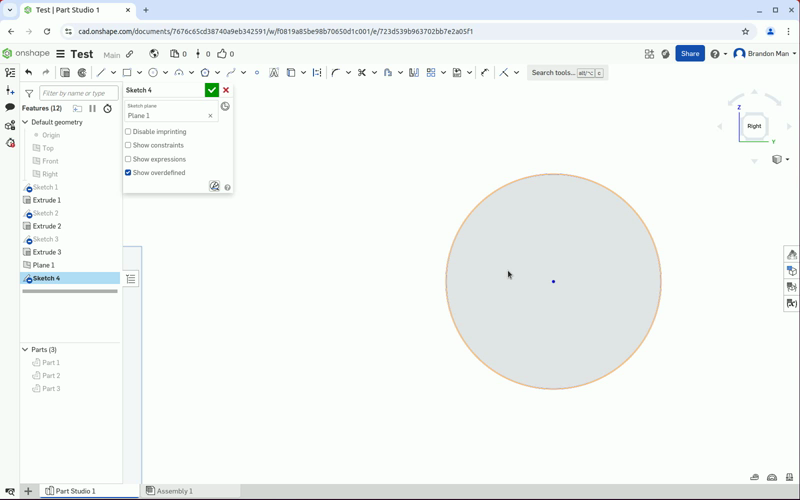
scroll(-6)
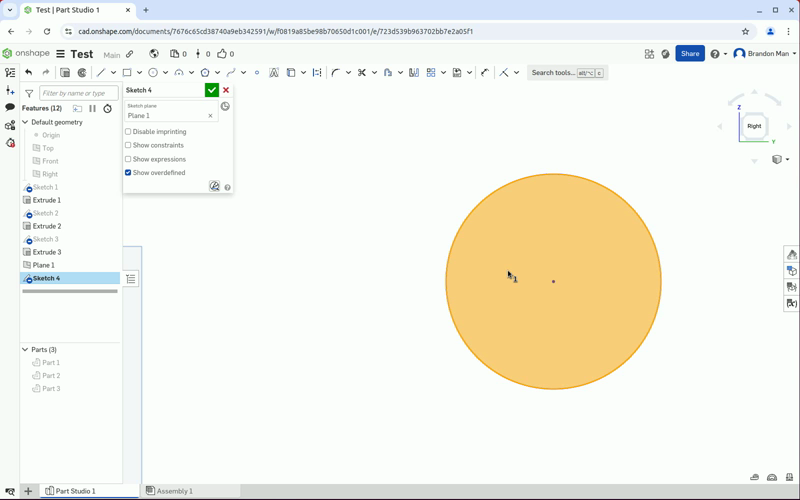
scroll(-6)
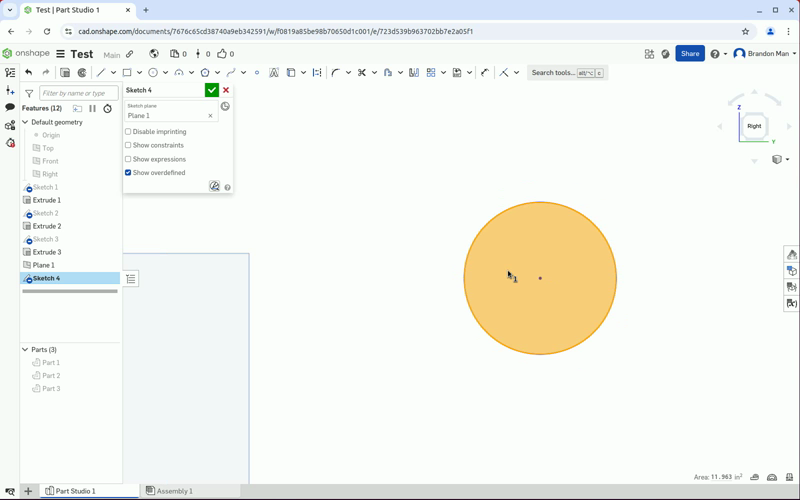
scroll(-6)
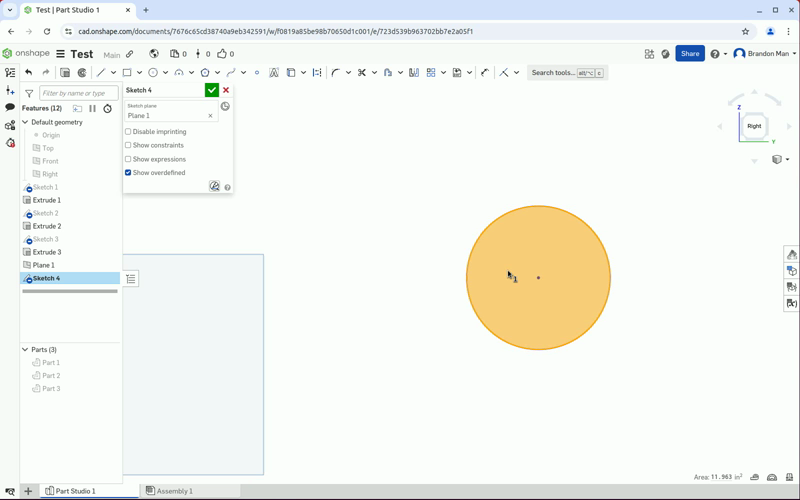
scroll(-6)
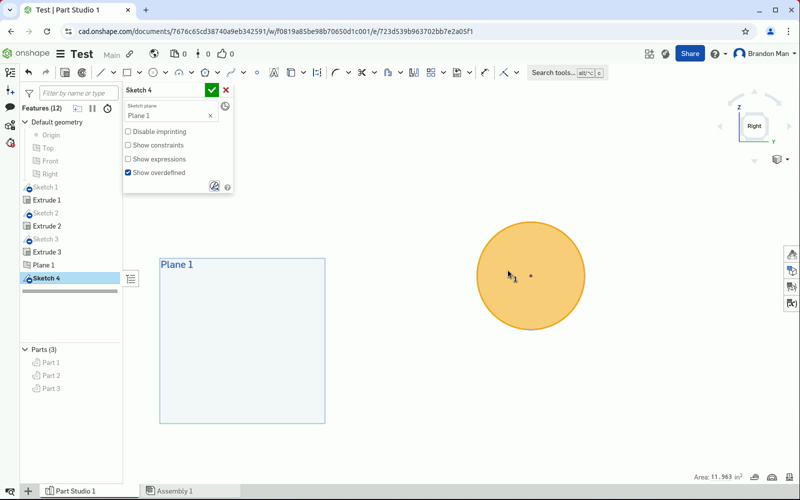
scroll(-6)
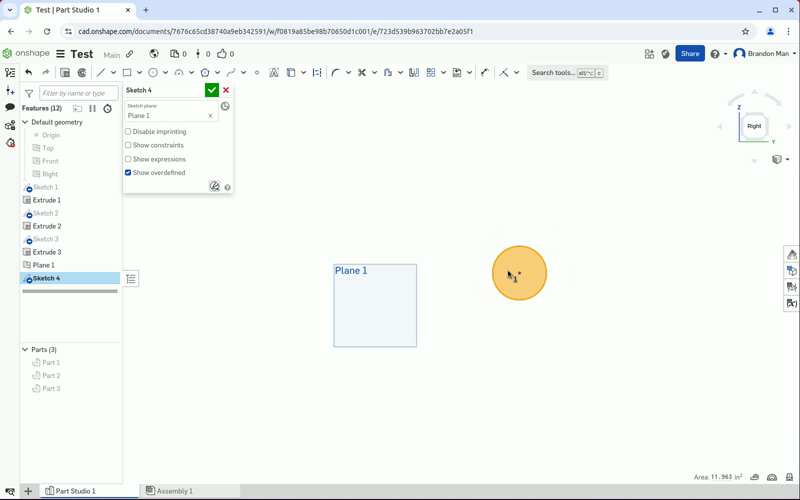
scroll(-6)
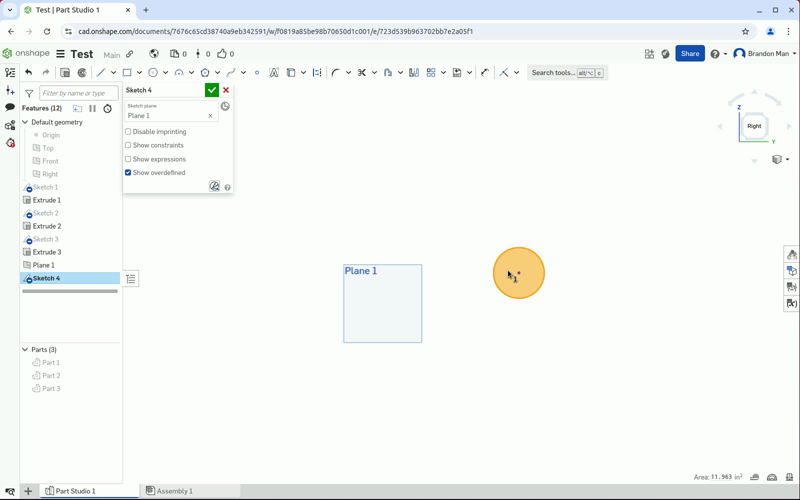
scroll(-6)
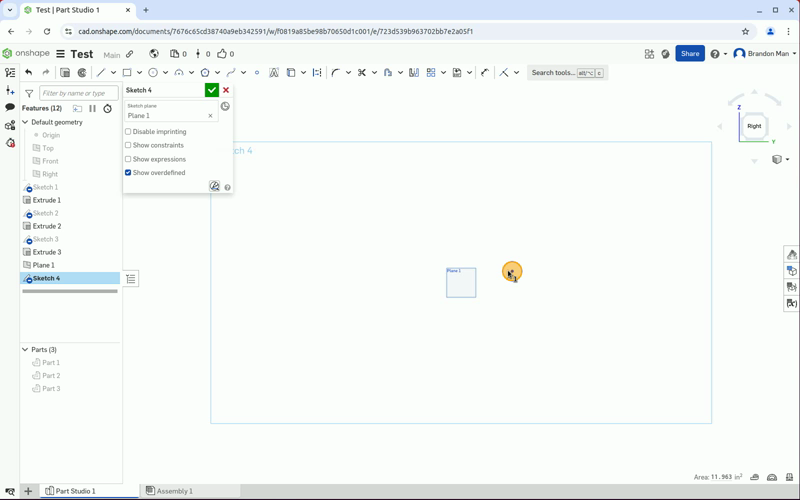
mouse_move(73, 352)
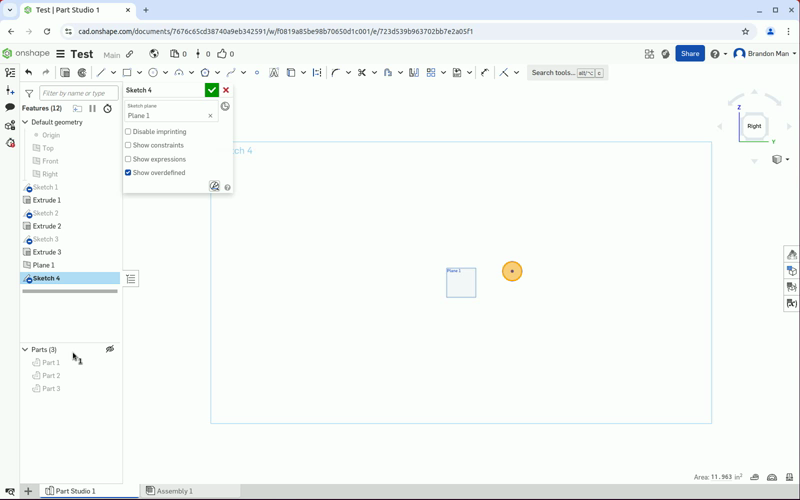
key(shift+y)
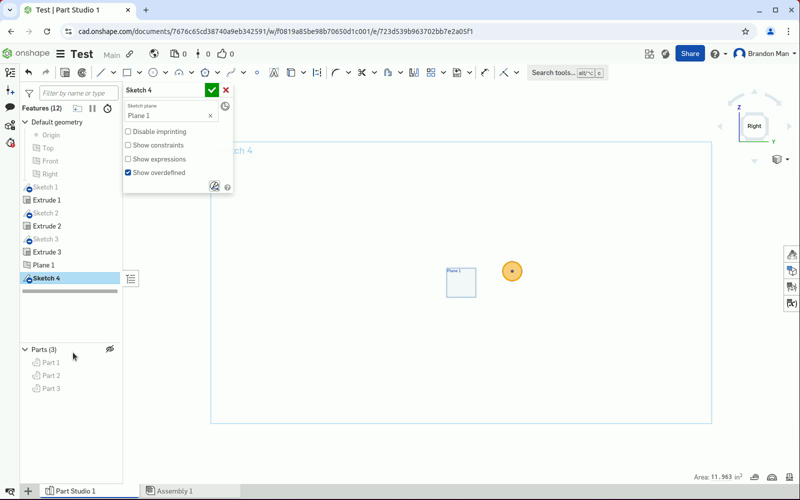
key(shift+e)
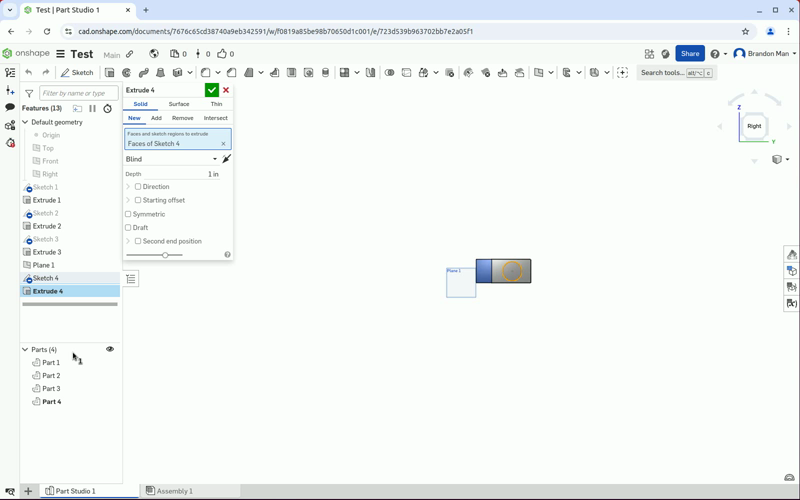
mouse_move(143, 106)
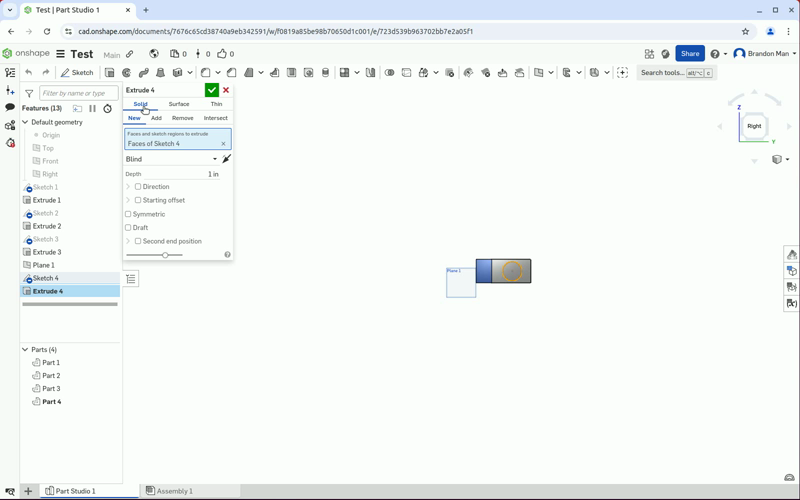
click(143, 106)
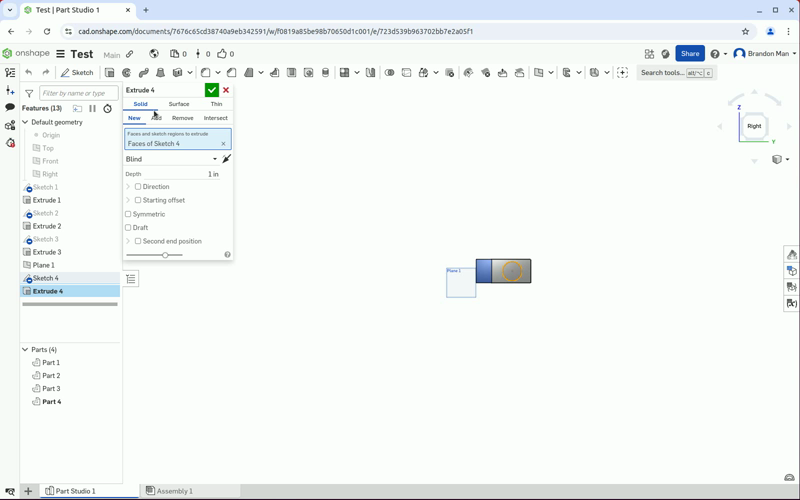
mouse_move(186, 120)
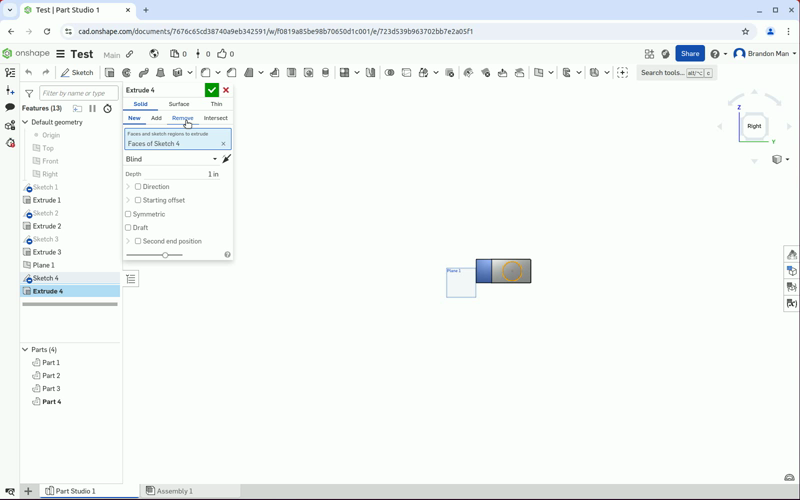
click(186, 120)
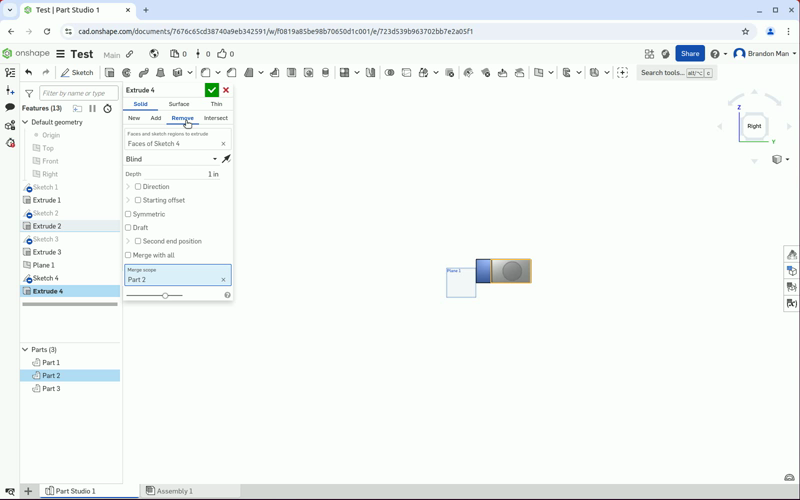
key(tab, 4)
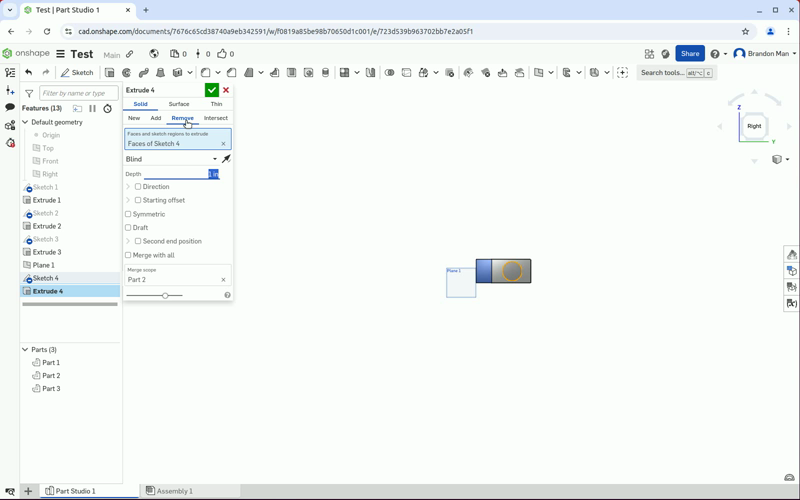
text(6.258)
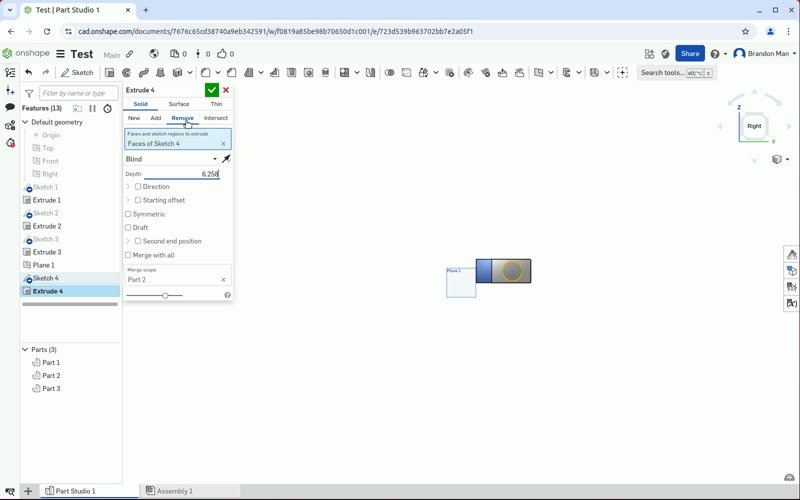
key(tab, 6)
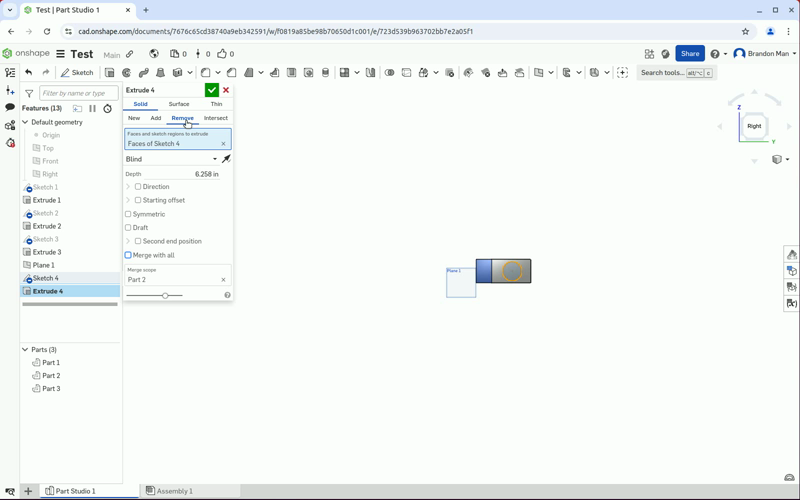
key(space)
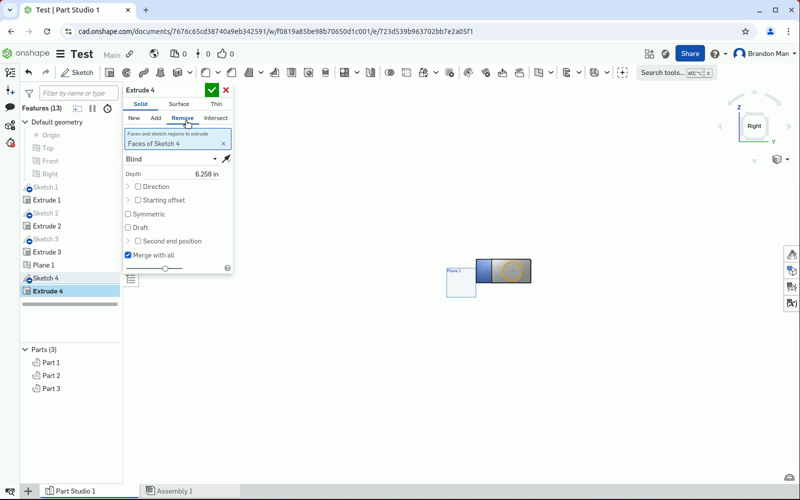
key(enter)
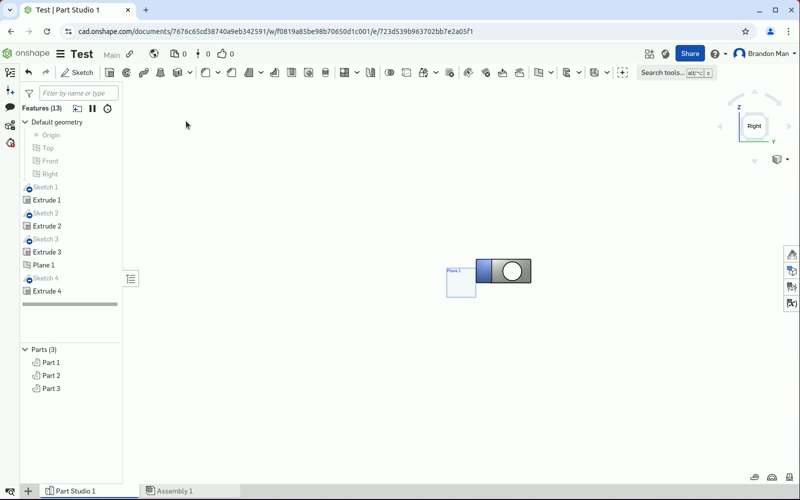
key(shift+h)
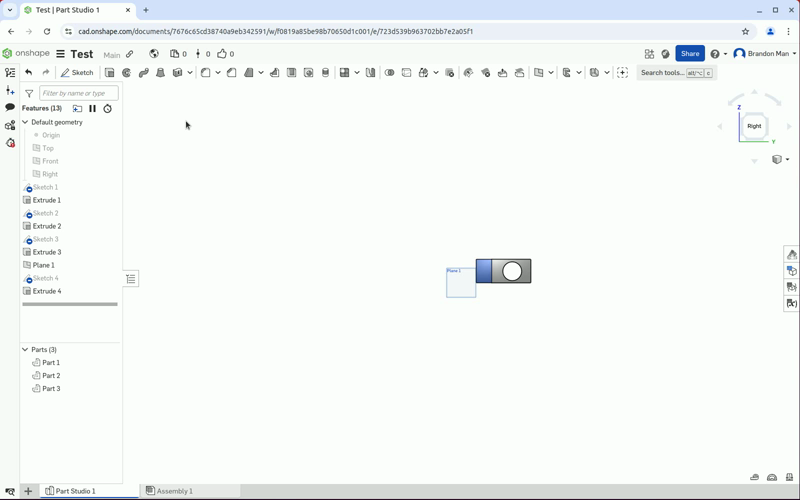
key(shift+h)
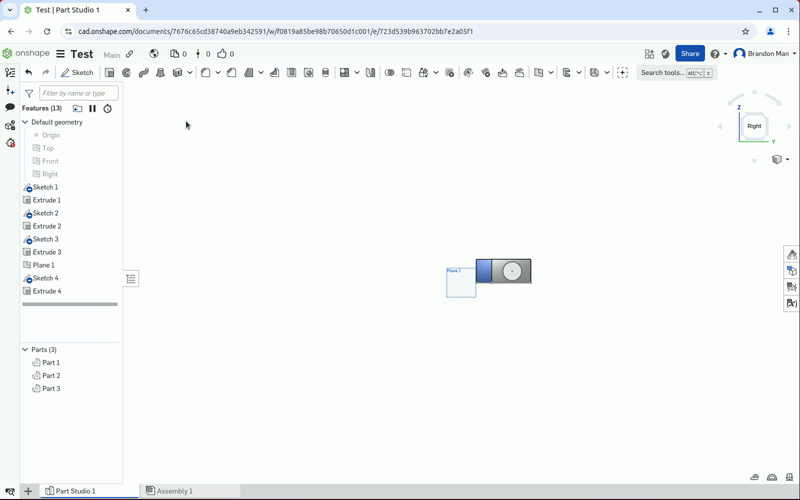
key(shift+7)
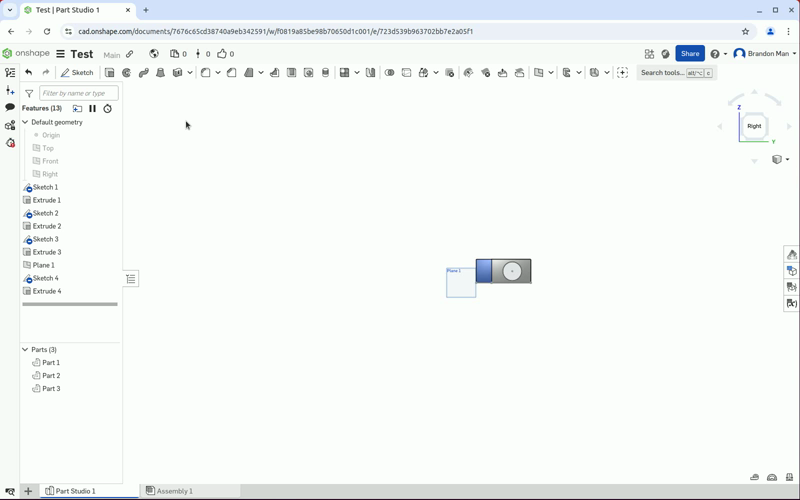
key(right, 2)
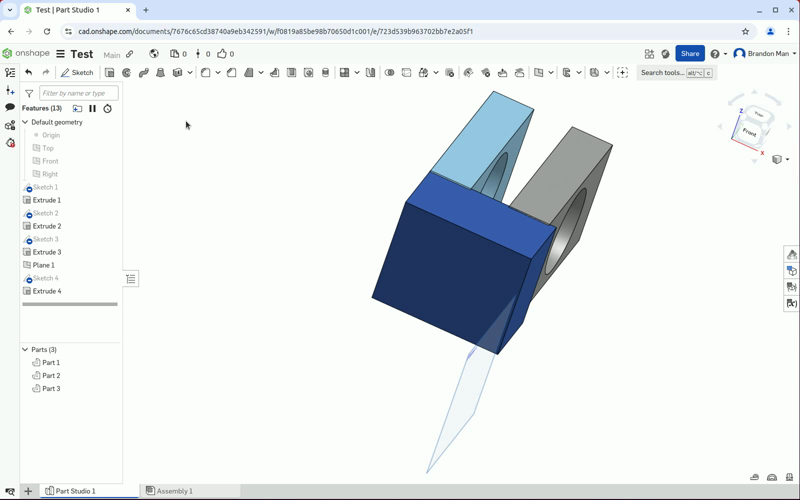
key(down, 2)
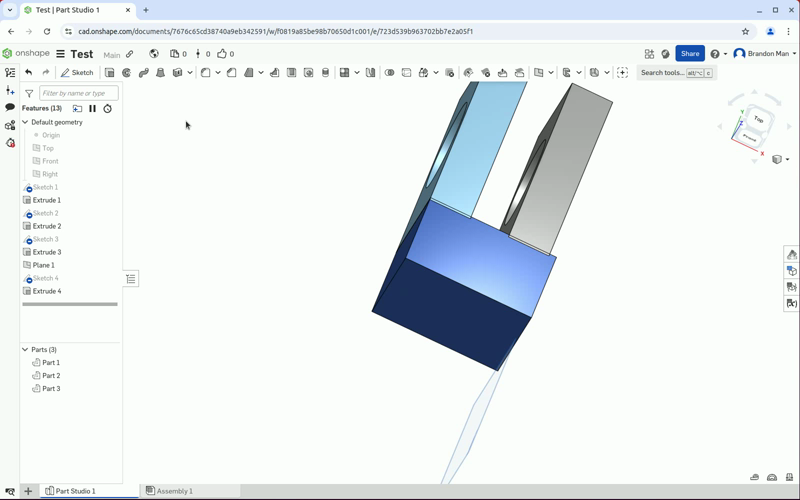
key(up, 2)
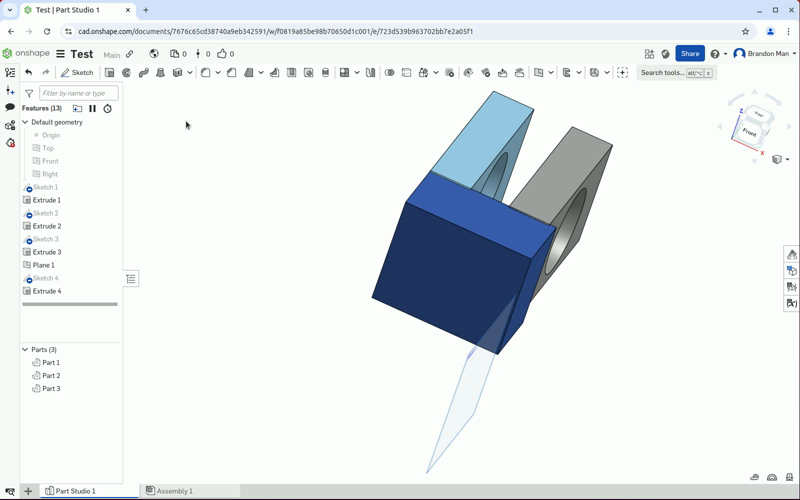
key(left, 2)
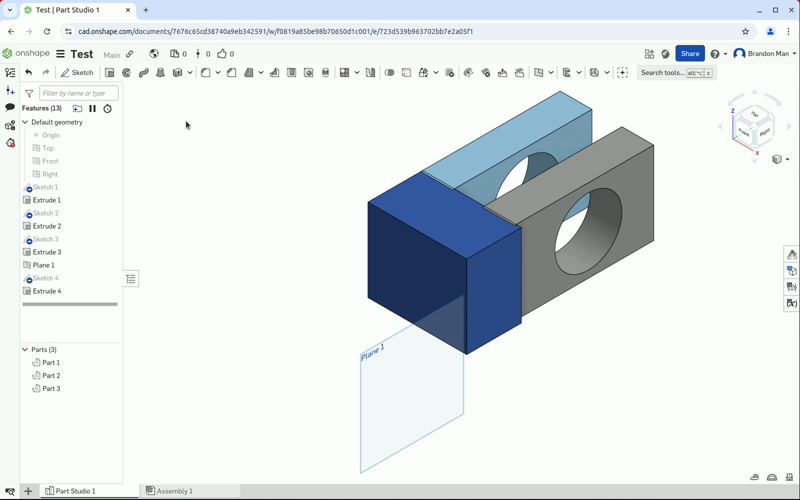
mouse_move(73, 189)
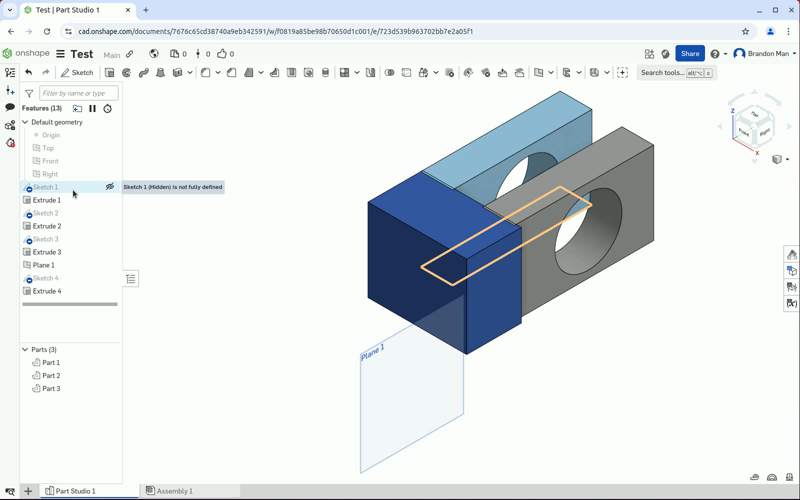
click(73, 189)